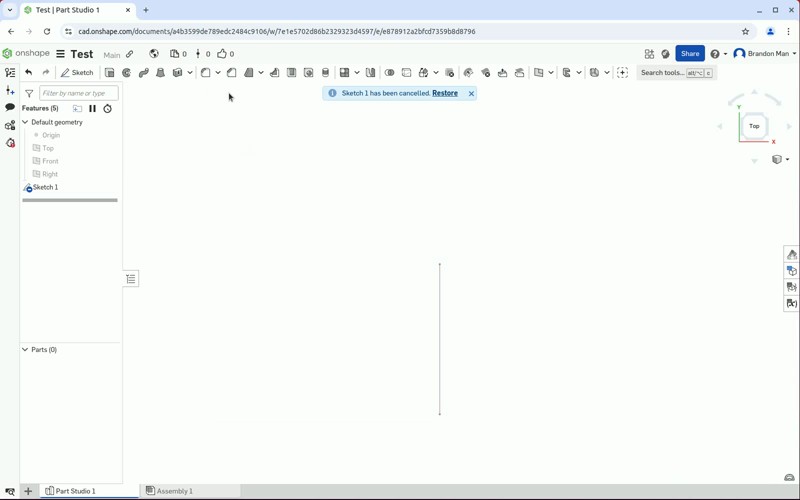
key(shift+h)
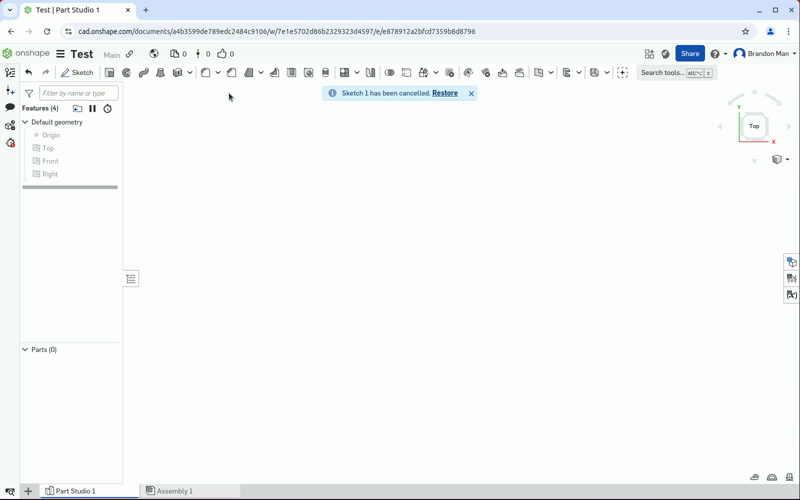
mouse_move(73, 352)
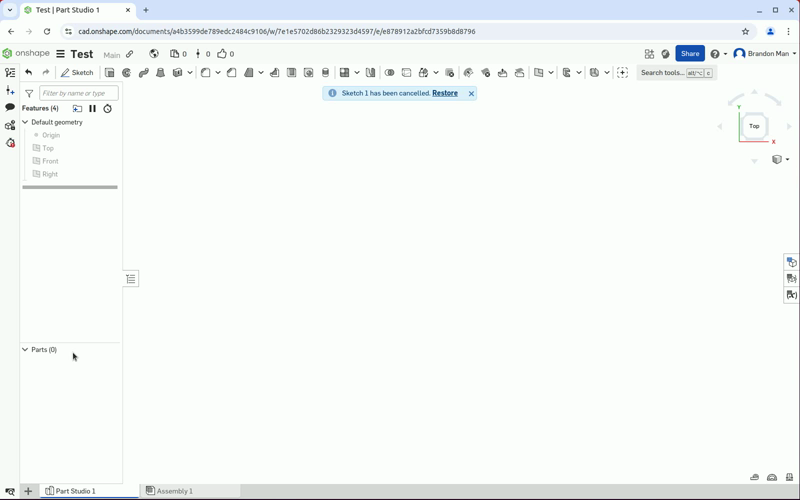
key(y)
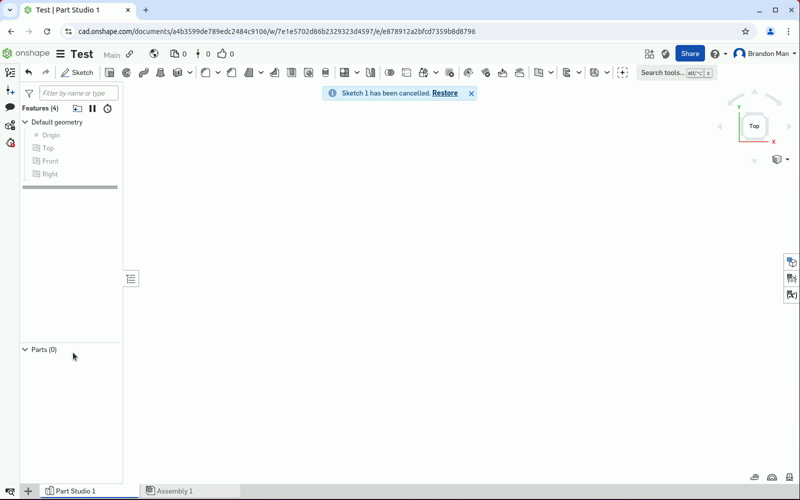
key(shift+p)
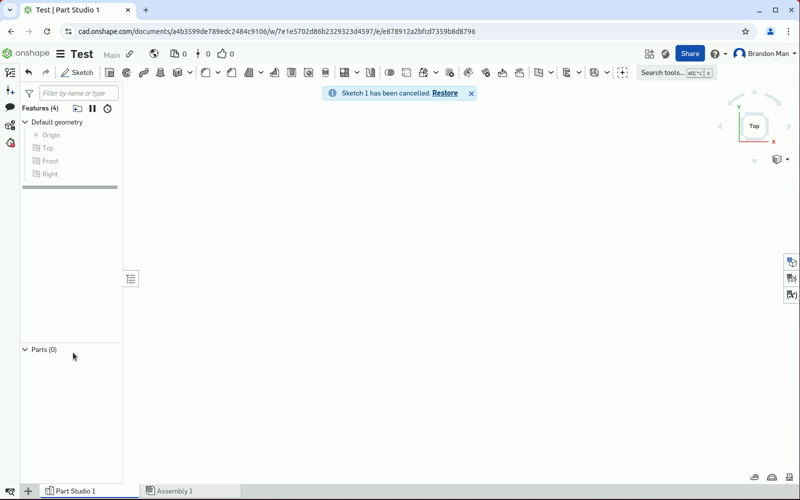
key(space)
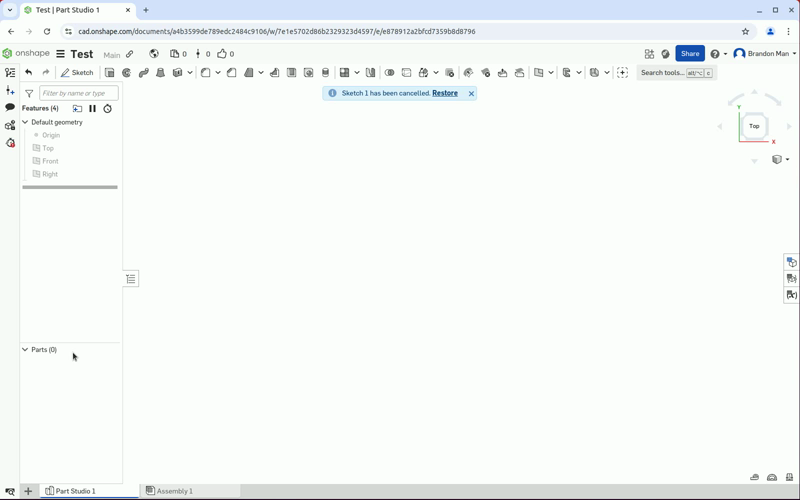
key_down(shift)
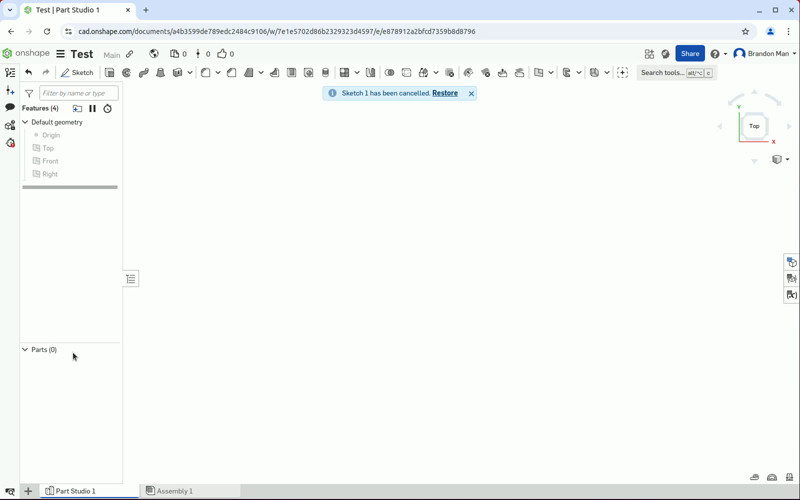
key(up)
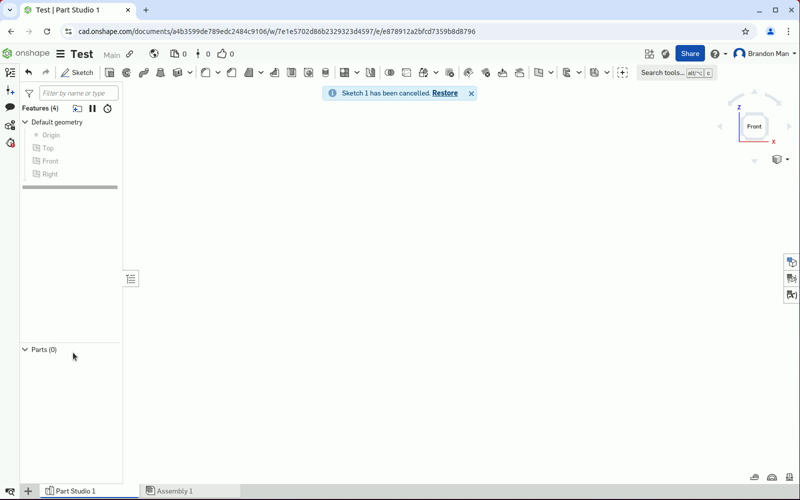
key_up(shift)
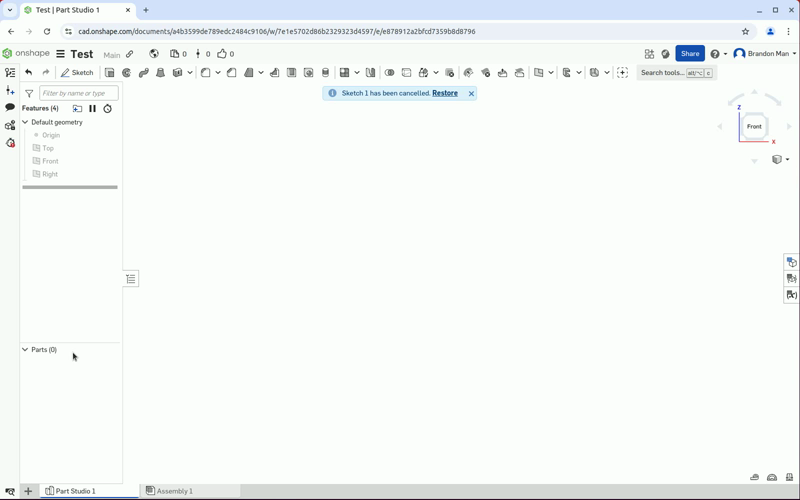
mouse_move(73, 352)
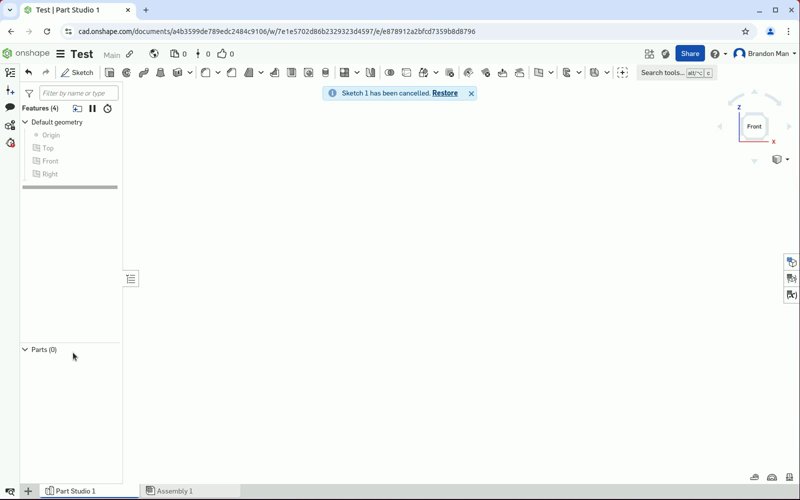
key(shift+y)
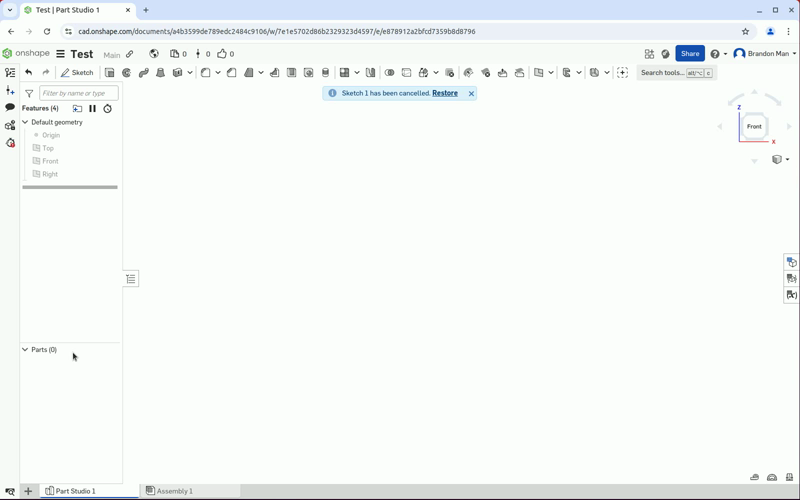
key(shift+s)
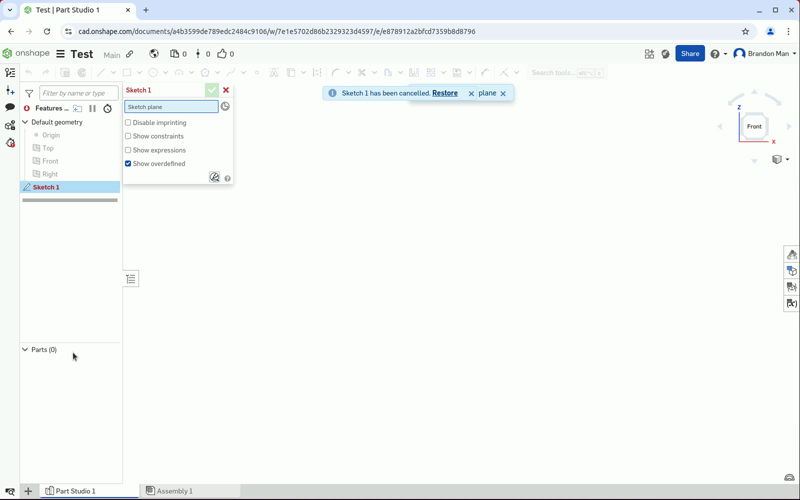
mouse_move(73, 163)
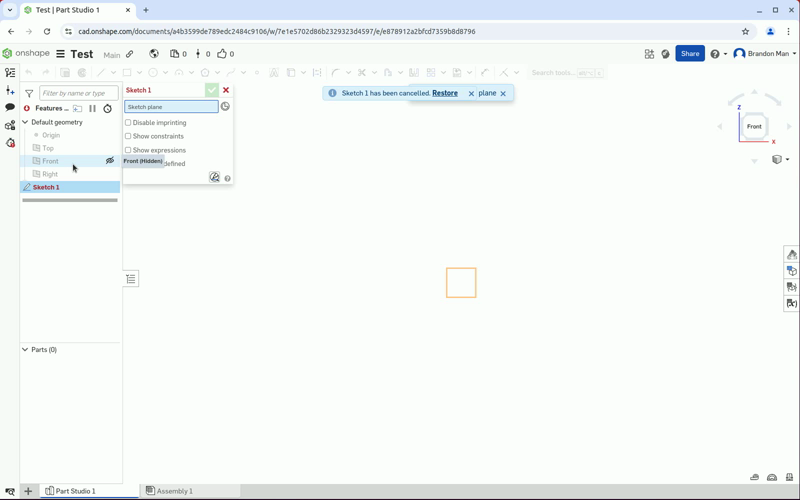
click(73, 163)
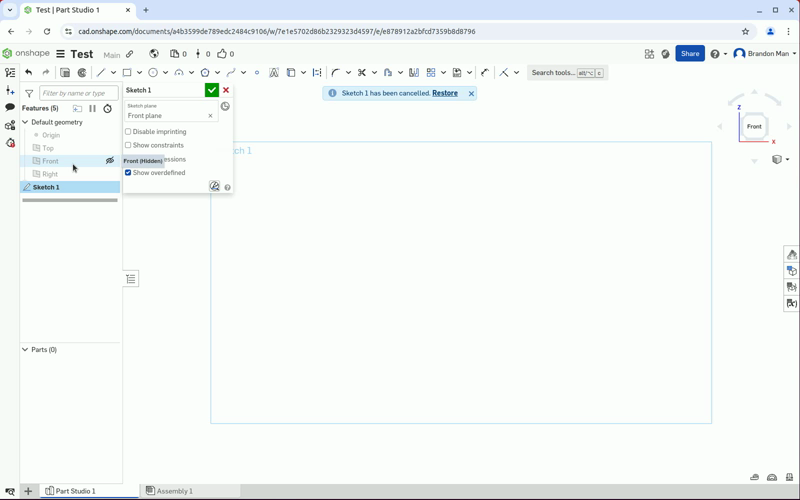
mouse_move(73, 352)
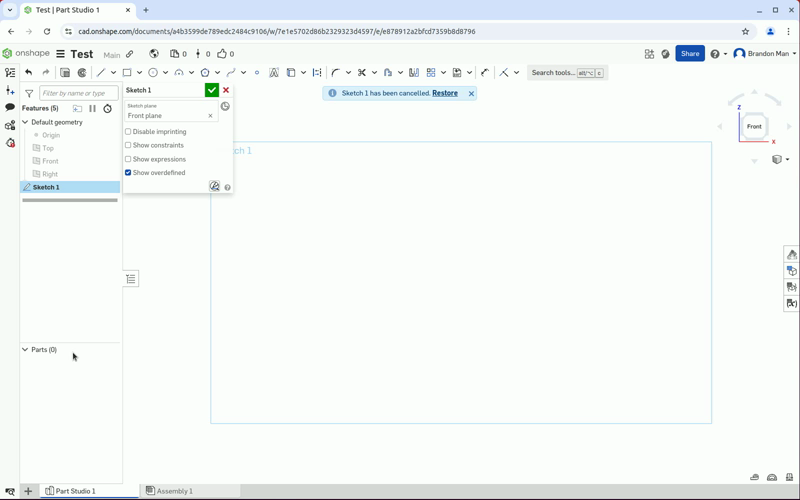
key(y)
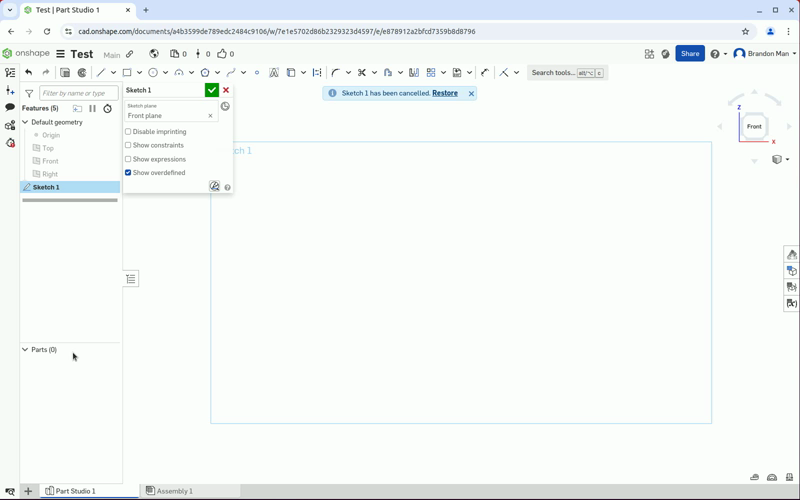
key(l)
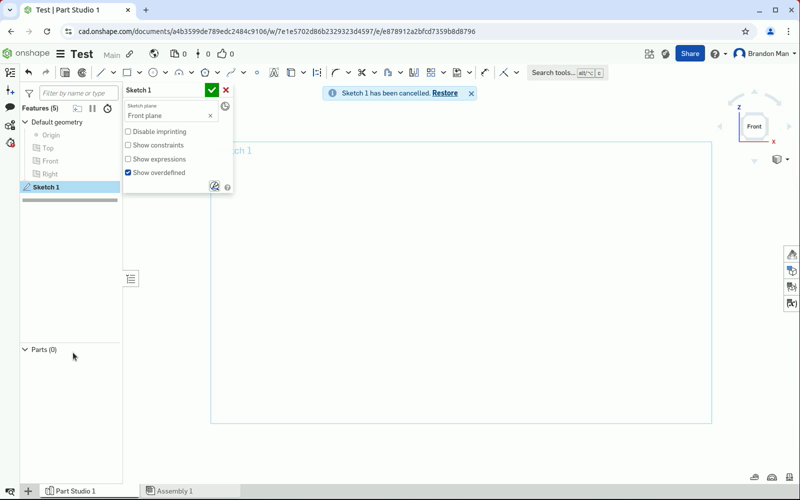
key_down(shift)
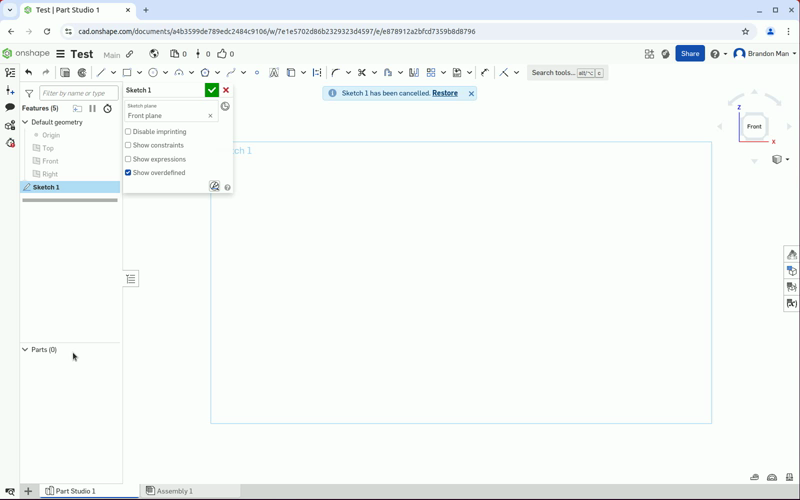
mouse_move(459, 286)
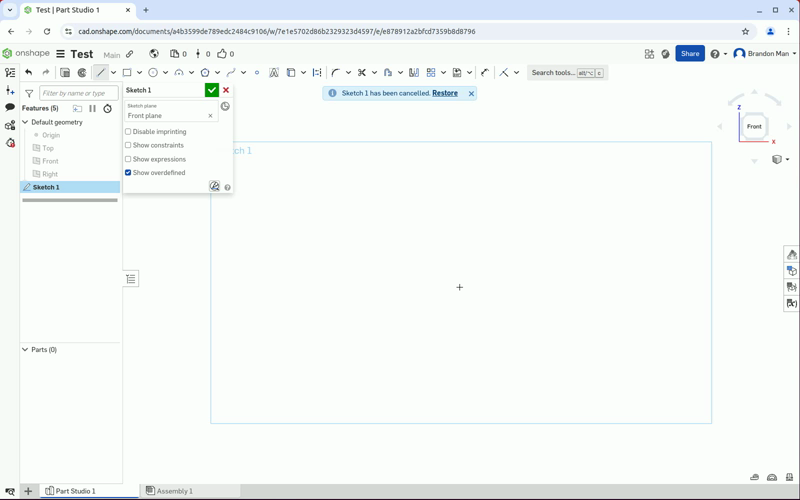
click(459, 286)
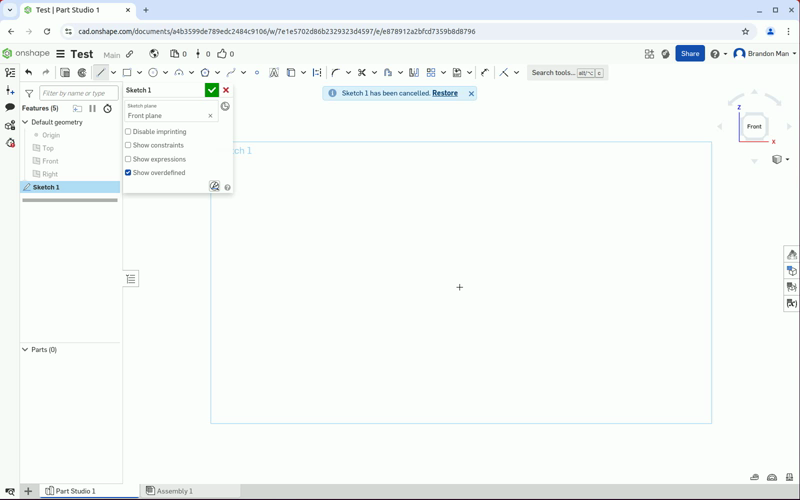
key_up(shift)
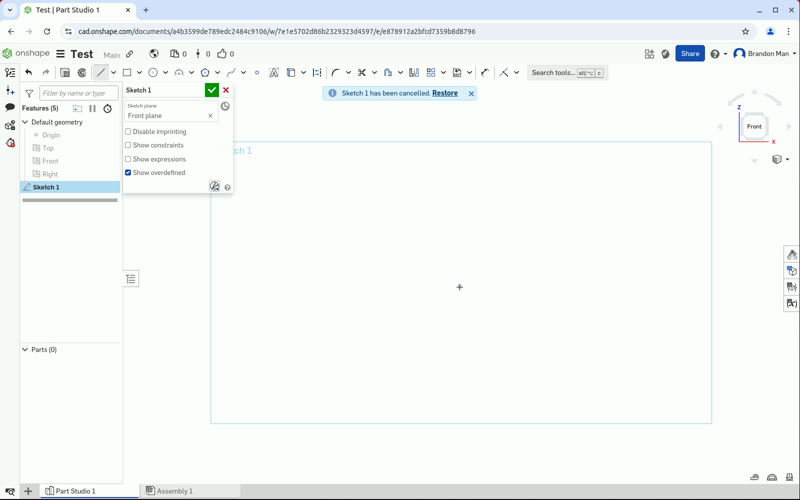
key_down(shift)
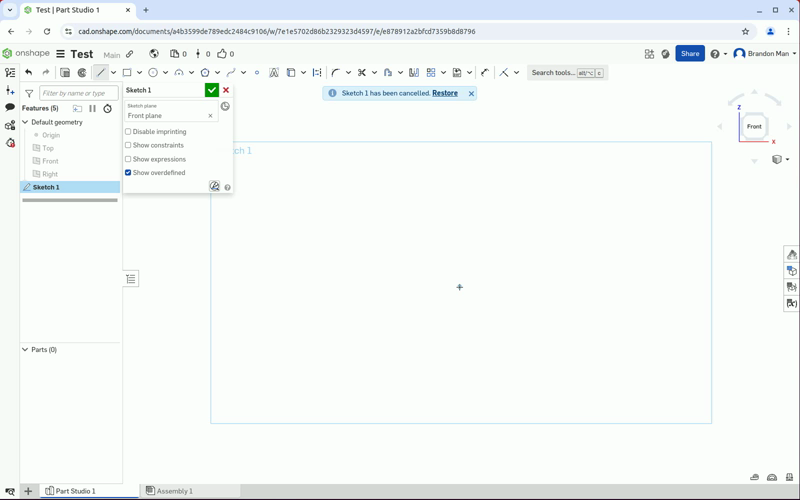
mouse_move(489, 286)
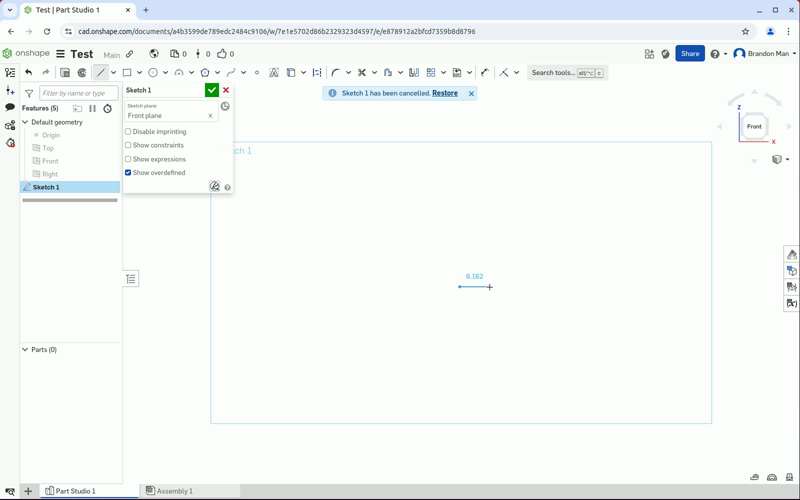
mouse_move(462, 286)
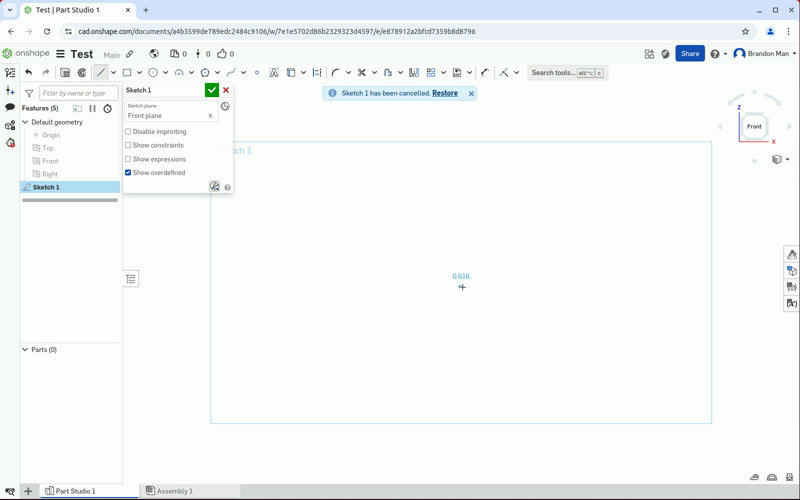
scroll(6)
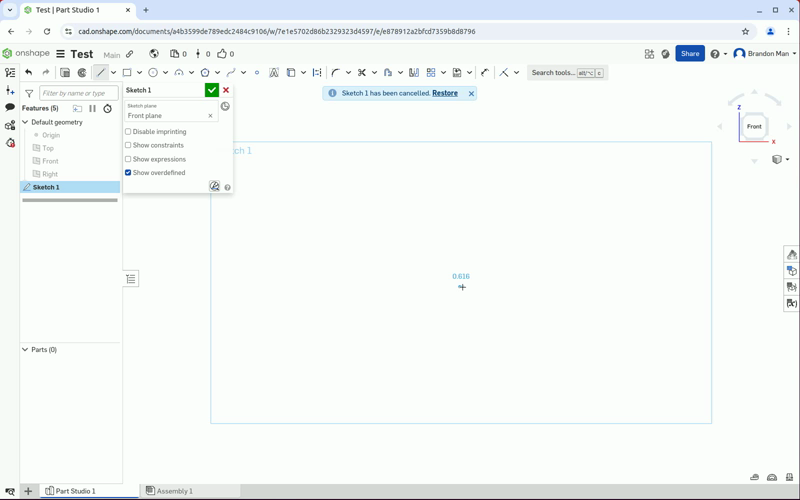
scroll(6)
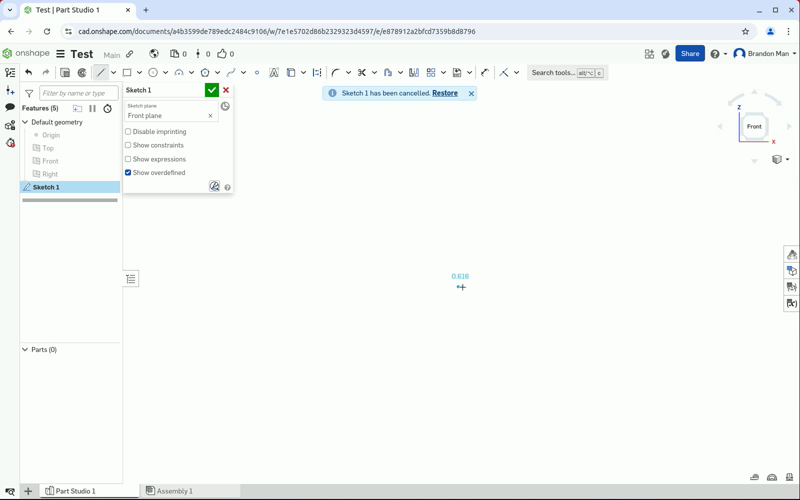
scroll(6)
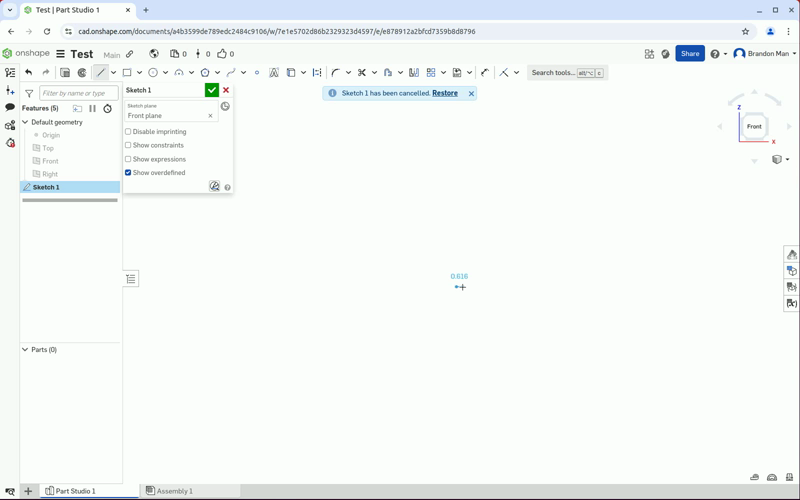
scroll(6)
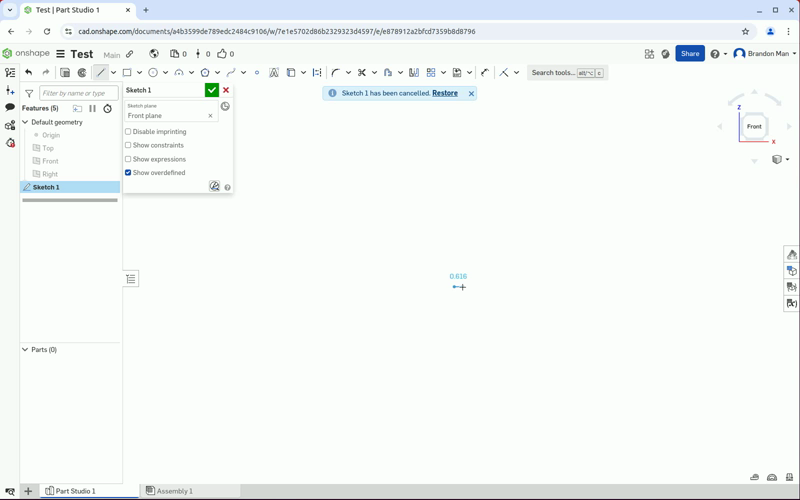
scroll(6)
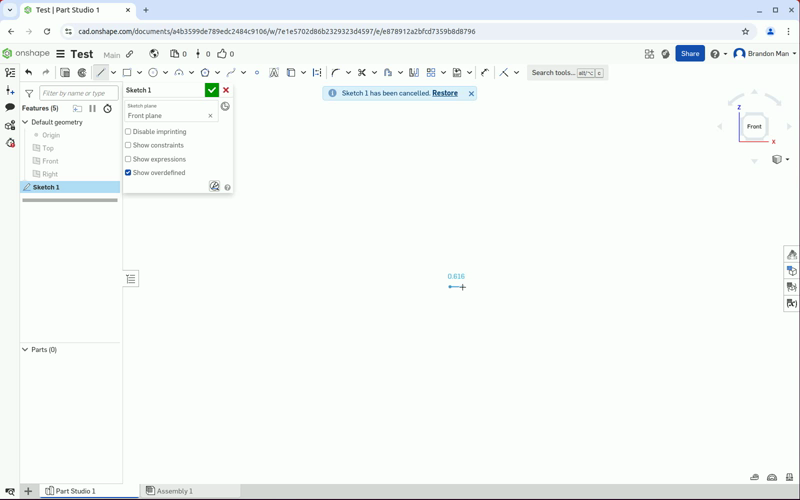
scroll(6)
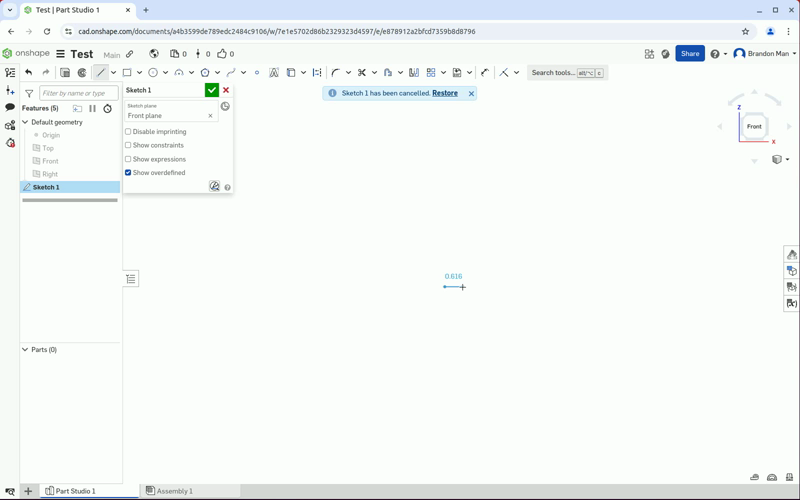
scroll(6)
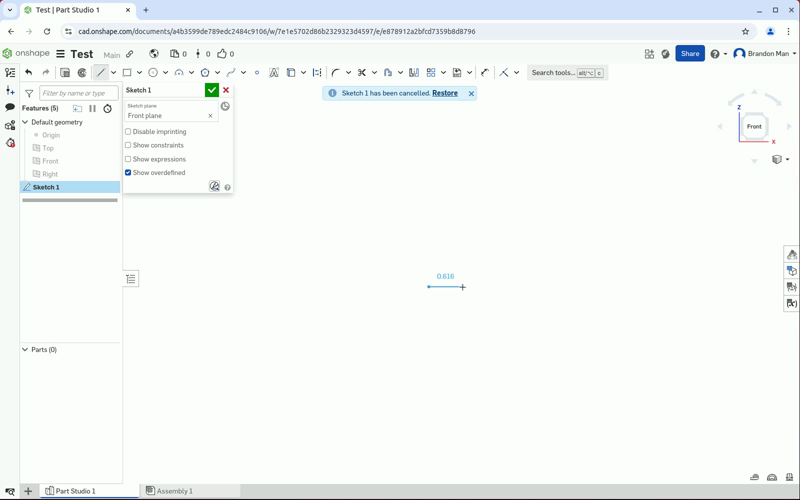
click(462, 286)
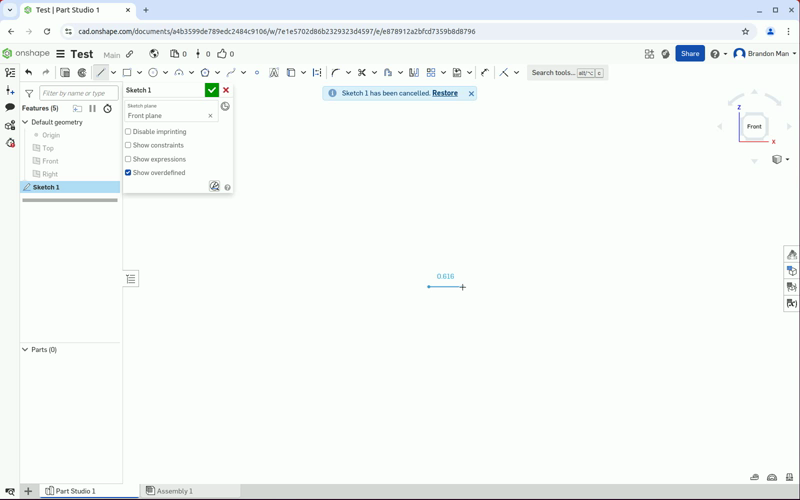
scroll(-6)
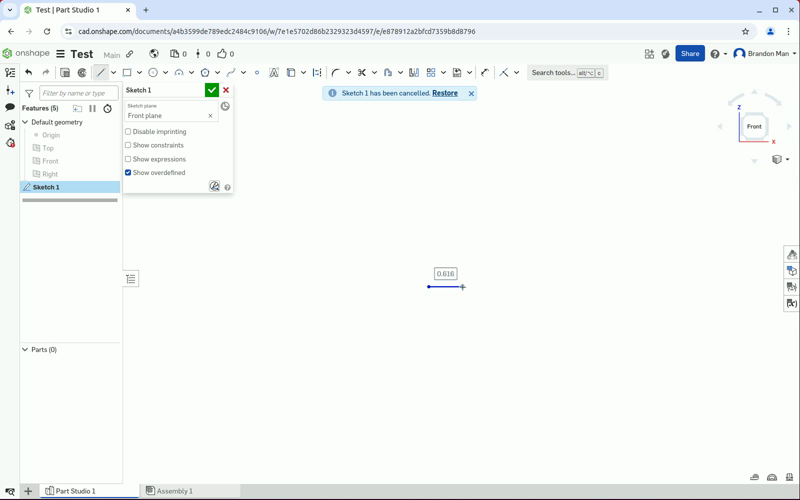
scroll(-6)
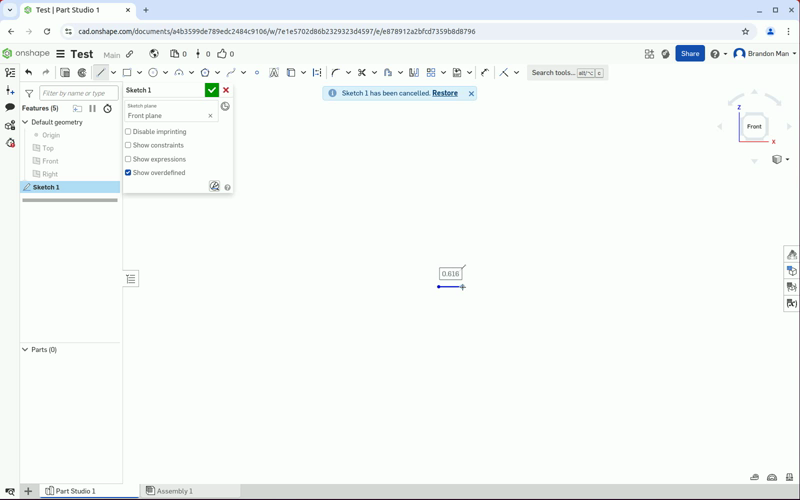
scroll(-6)
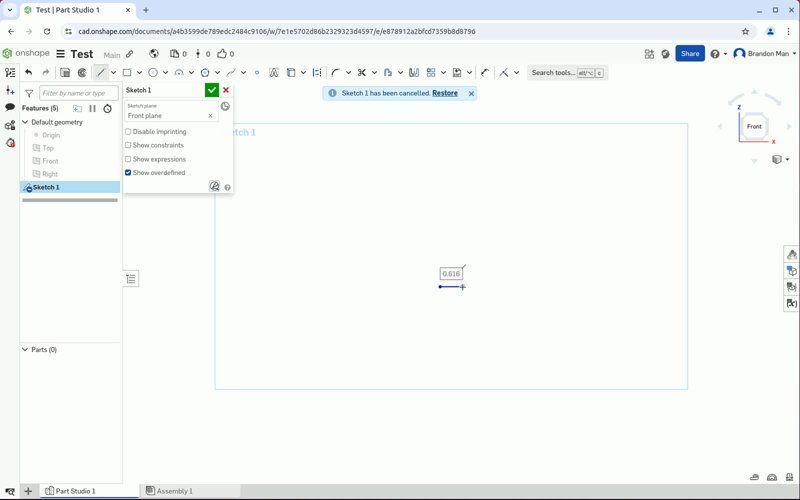
scroll(-6)
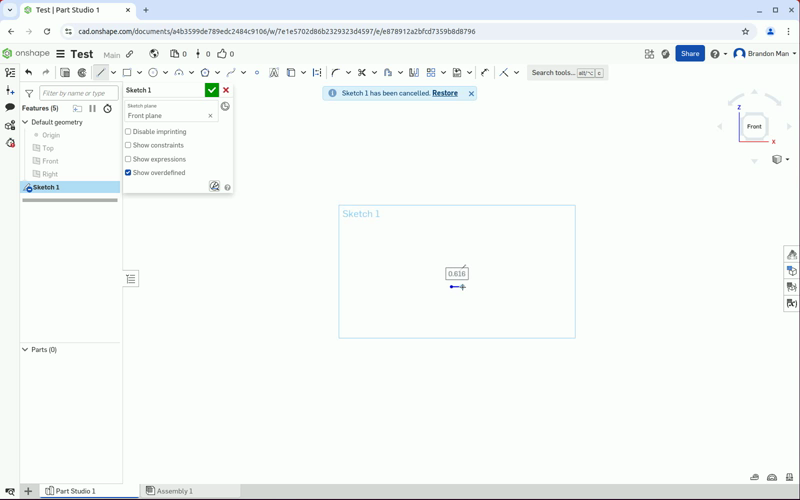
scroll(-6)
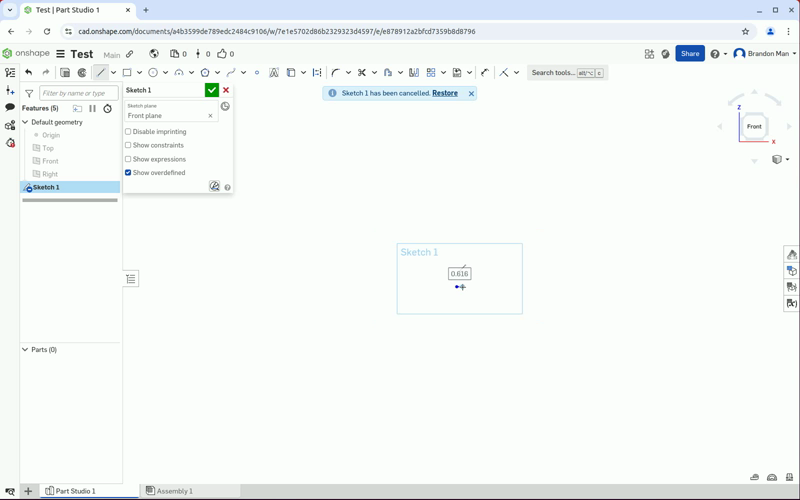
scroll(-6)
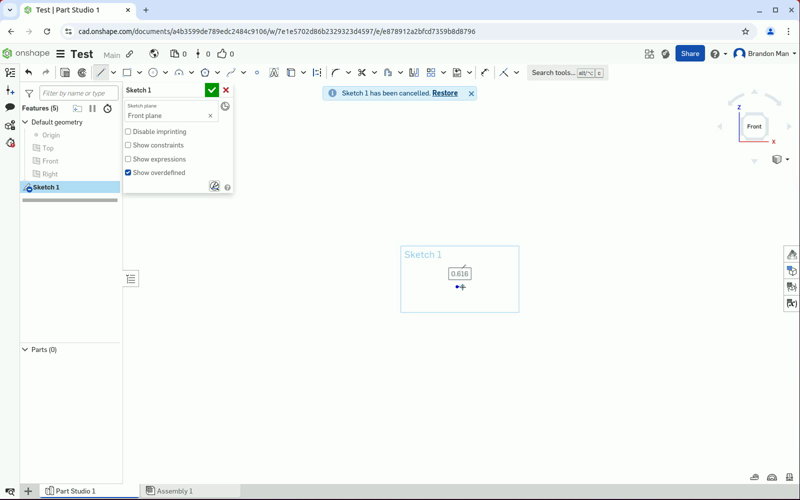
scroll(-6)
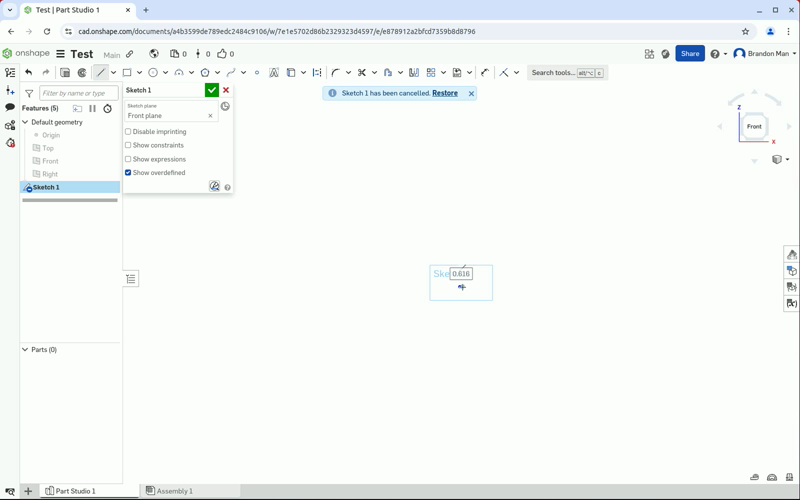
key_up(shift)
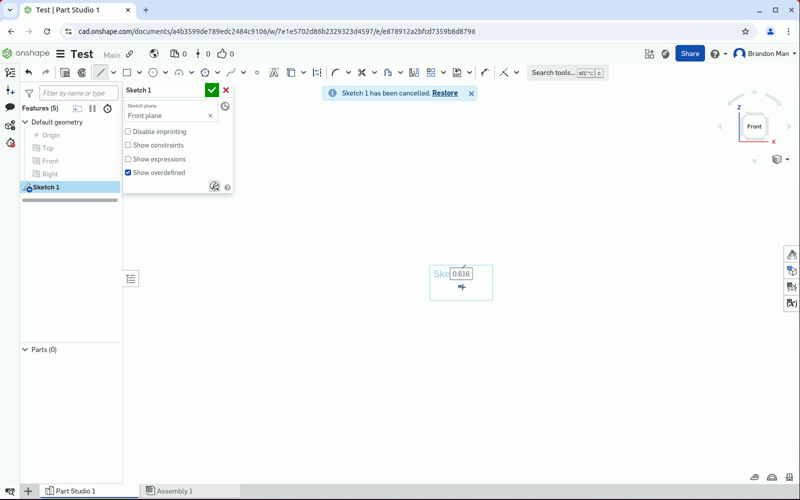
key_down(shift)
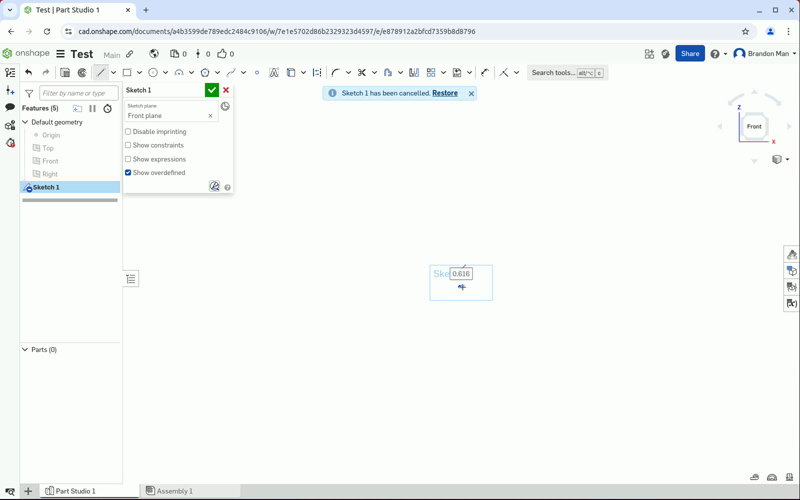
mouse_move(492, 286)
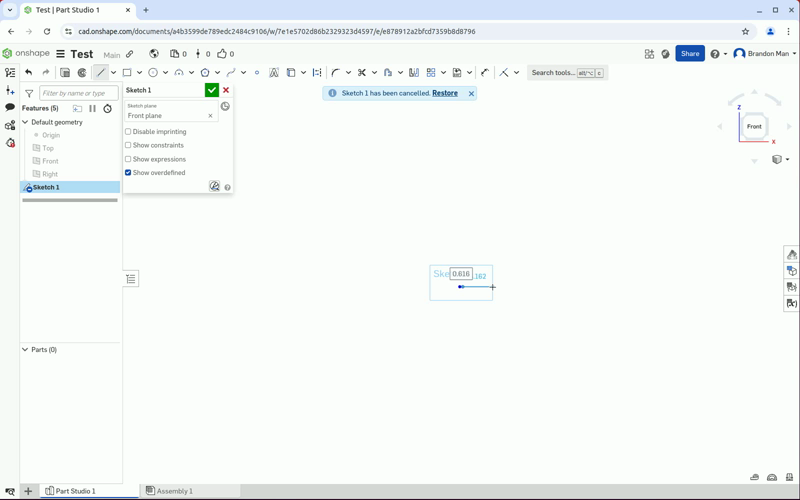
mouse_move(462, 279)
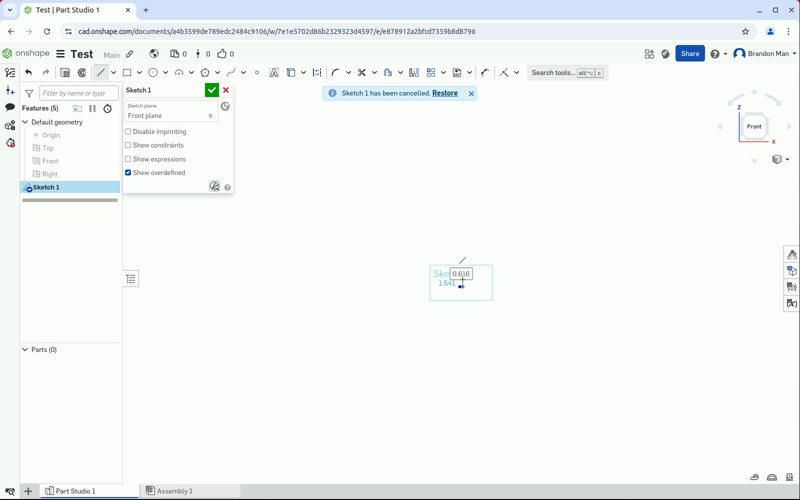
scroll(6)
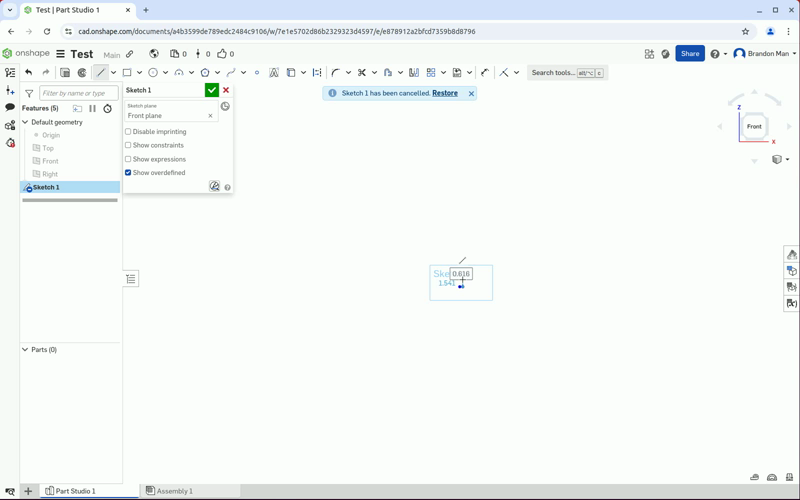
scroll(6)
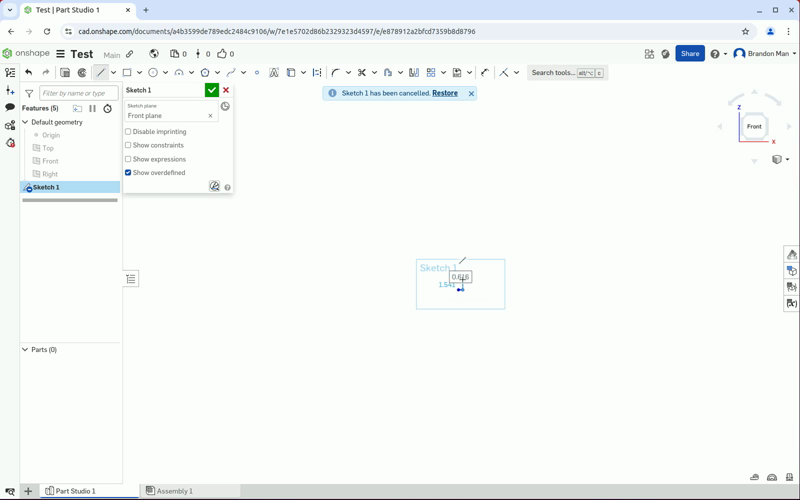
scroll(6)
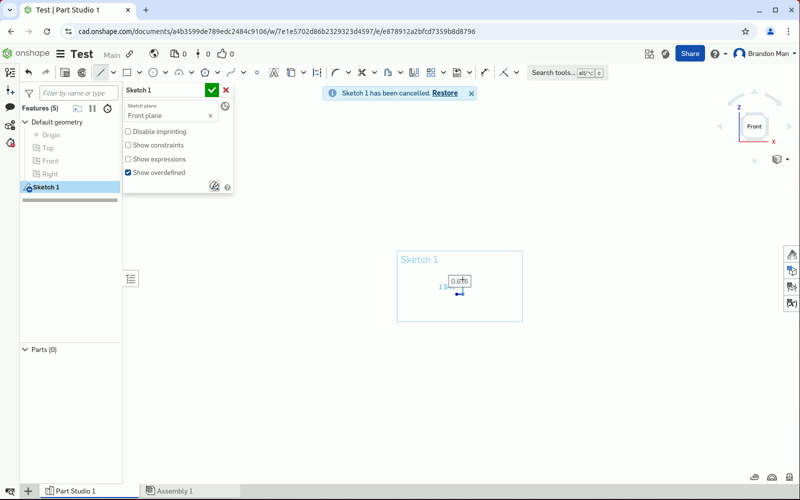
scroll(6)
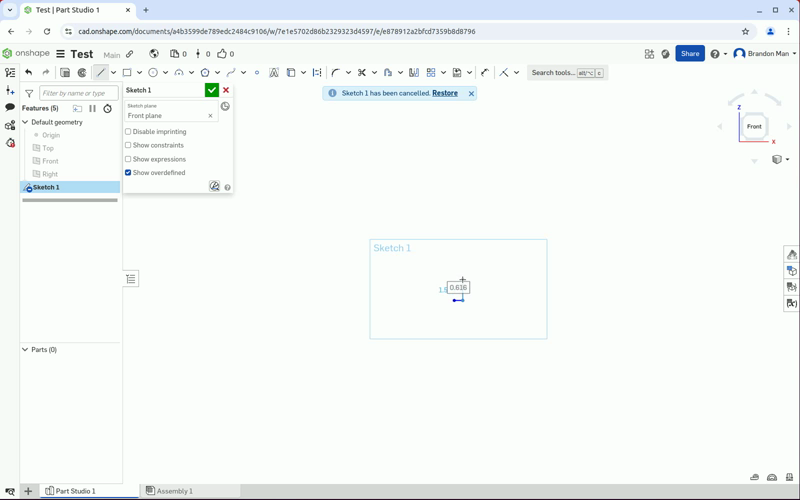
scroll(6)
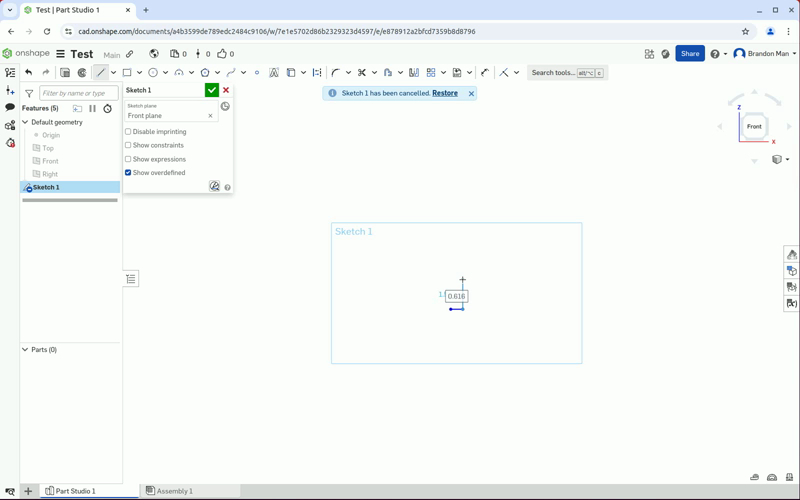
scroll(6)
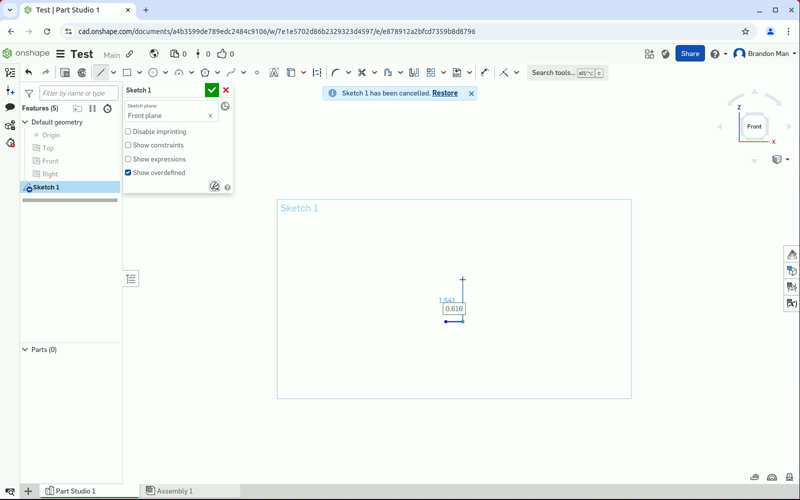
scroll(6)
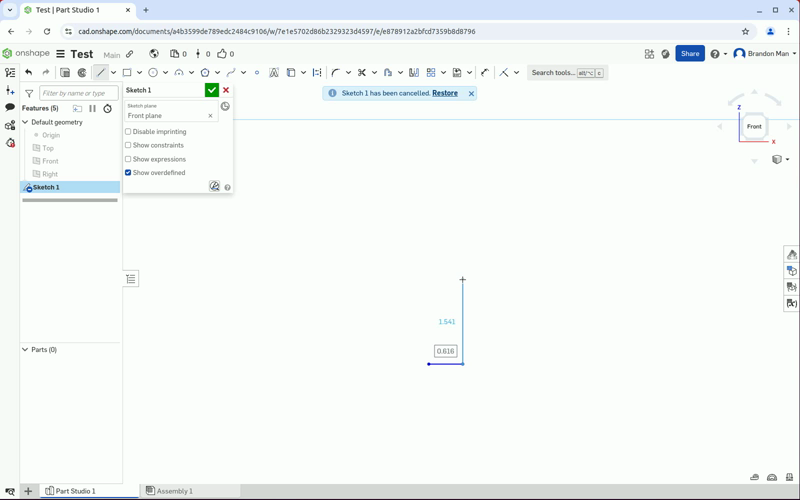
click(462, 279)
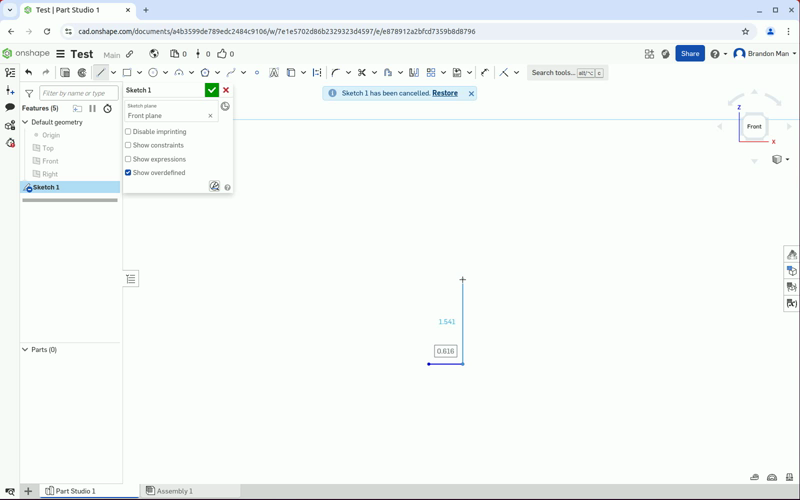
scroll(-6)
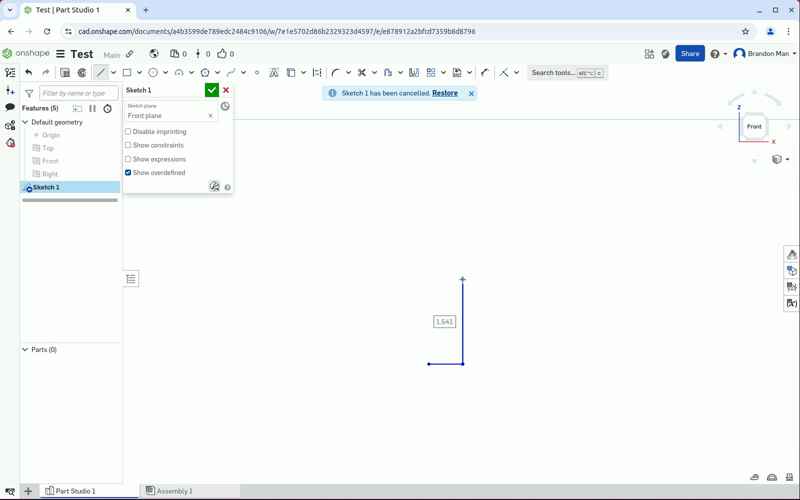
scroll(-6)
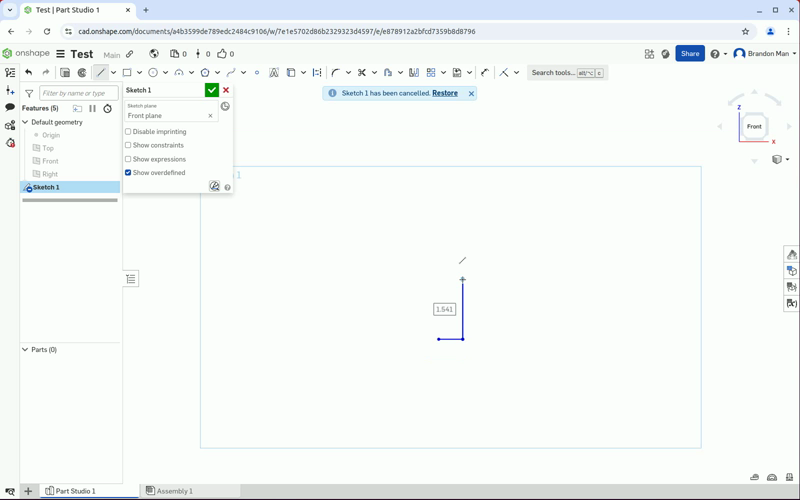
scroll(-6)
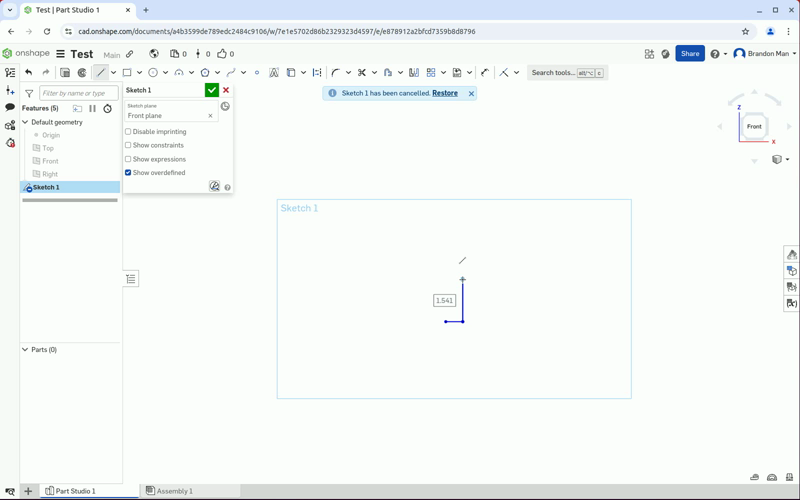
scroll(-6)
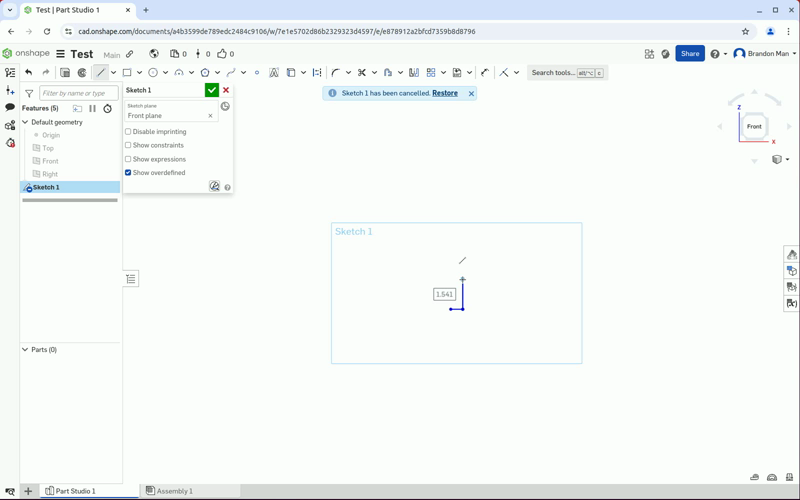
scroll(-6)
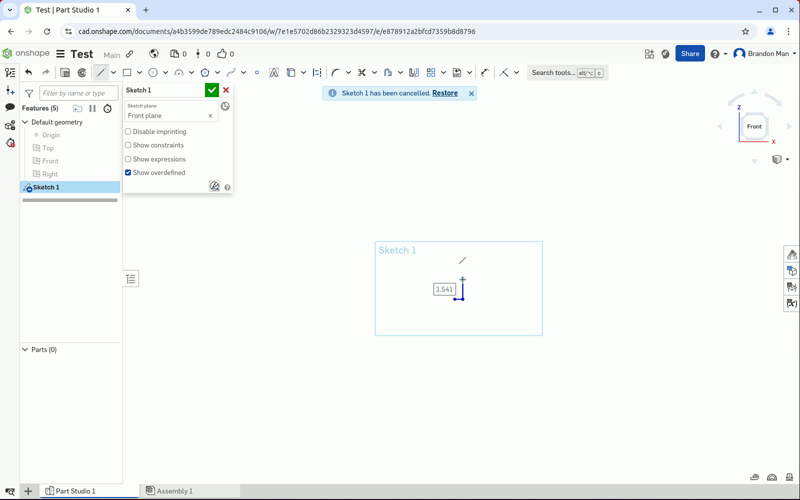
scroll(-6)
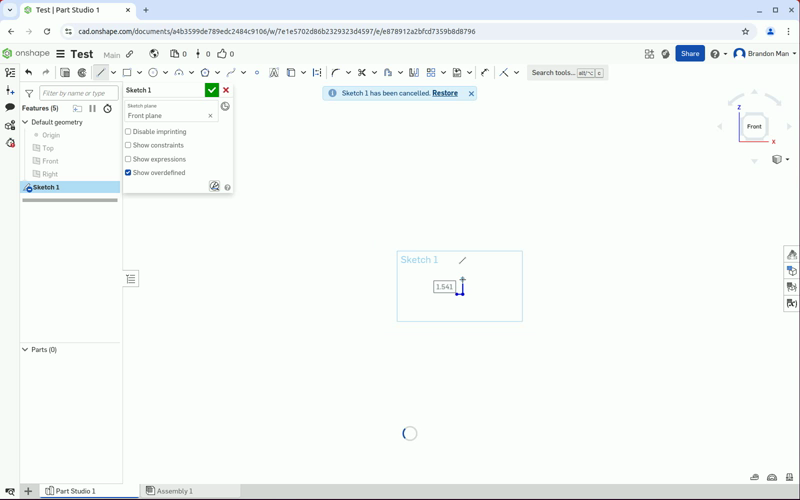
scroll(-6)
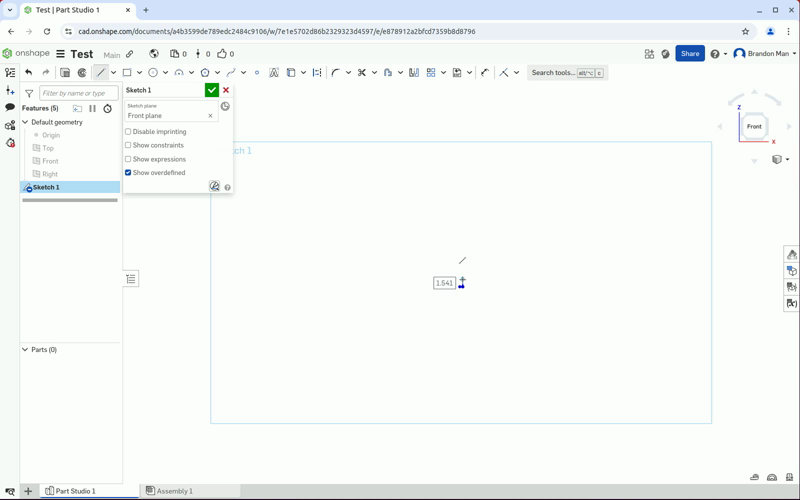
key_up(shift)
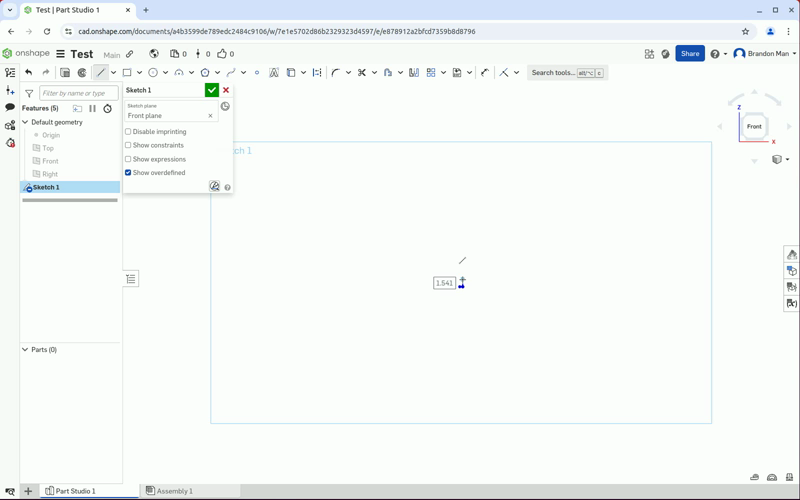
key_down(shift)
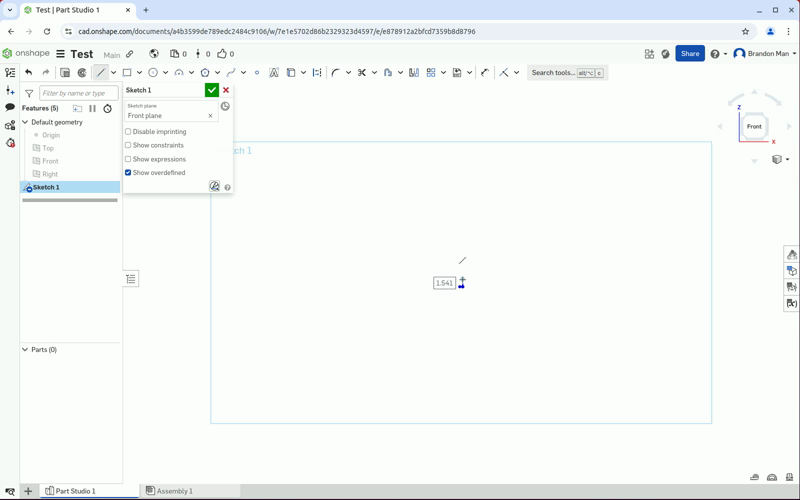
mouse_move(492, 279)
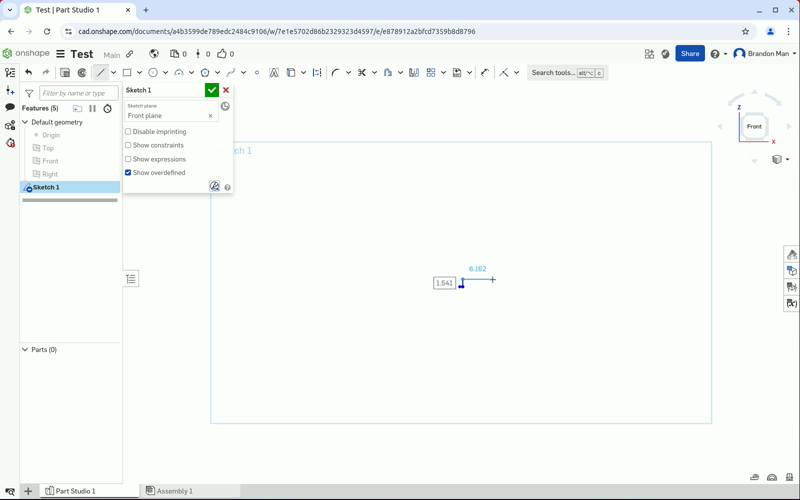
mouse_move(459, 279)
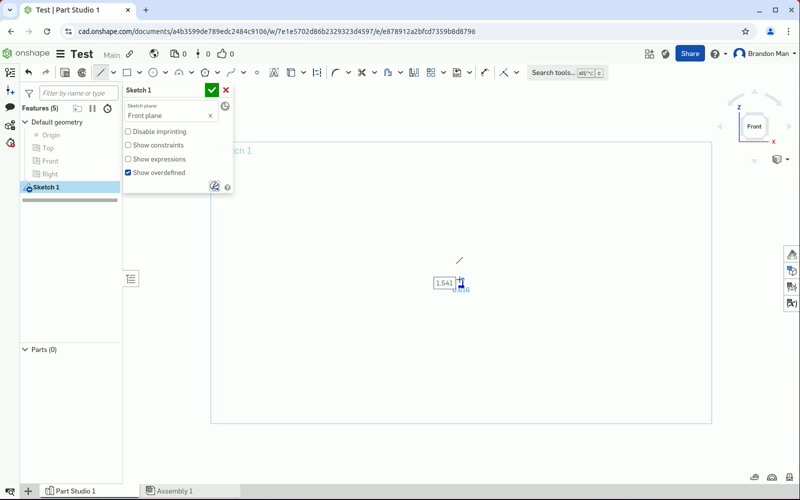
scroll(6)
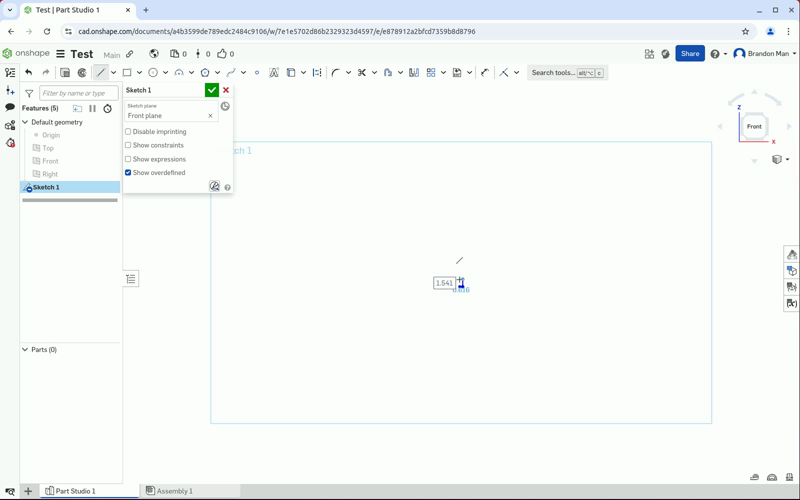
scroll(6)
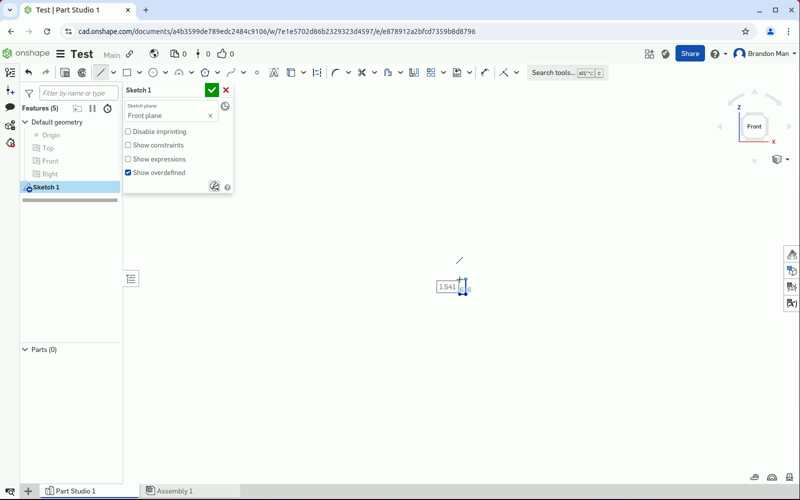
scroll(6)
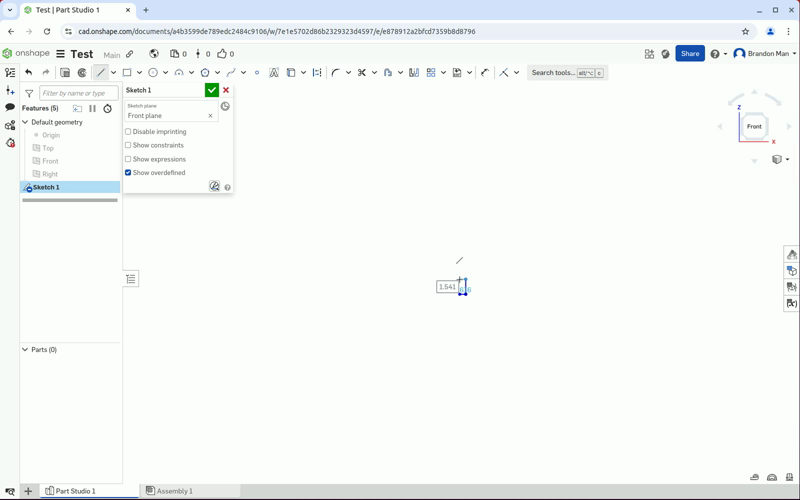
scroll(6)
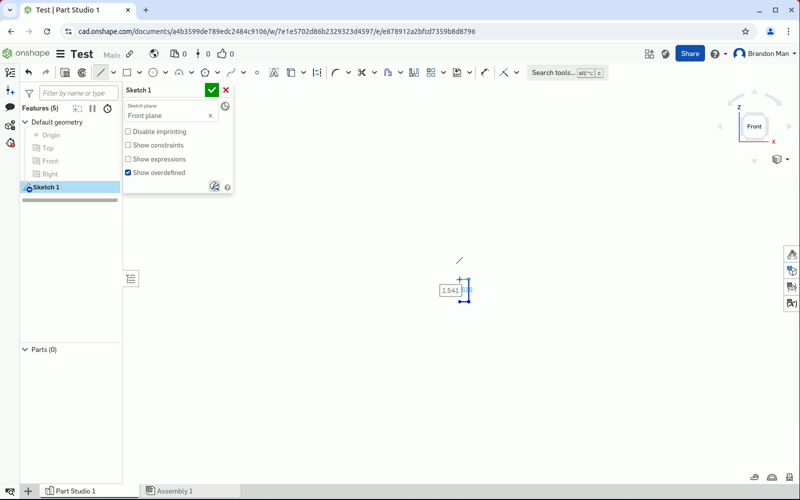
scroll(6)
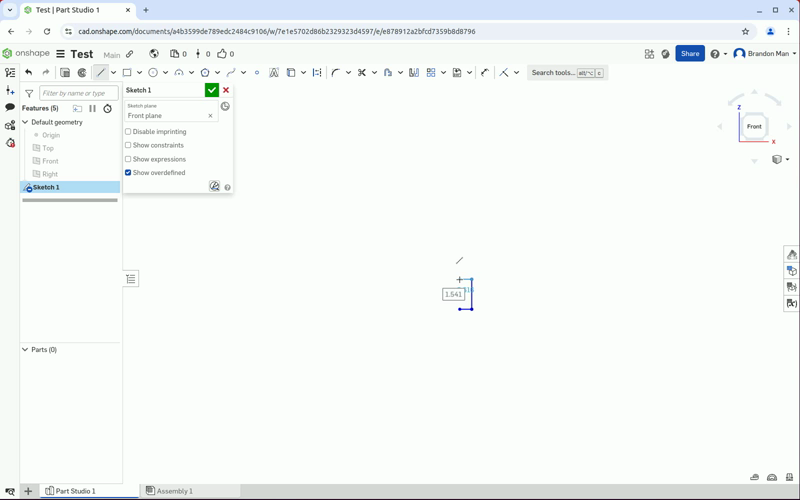
scroll(6)
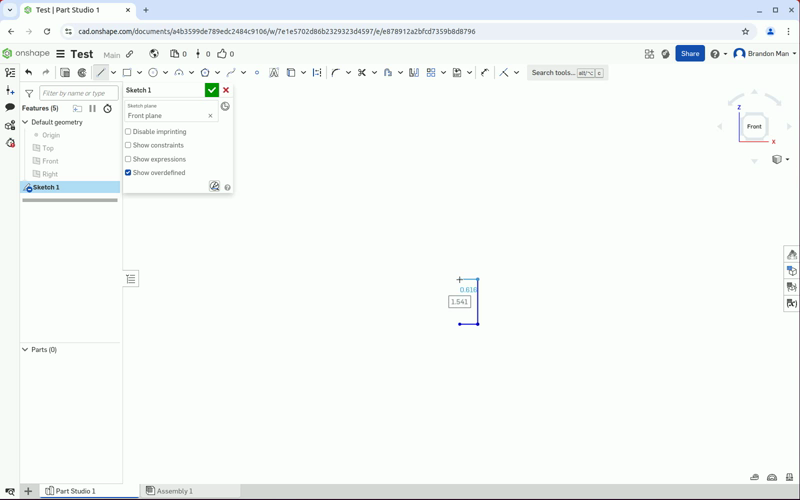
scroll(6)
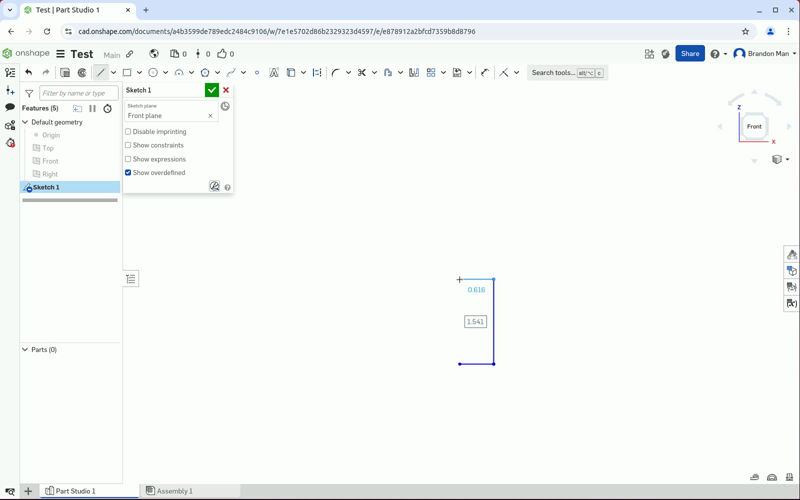
click(459, 279)
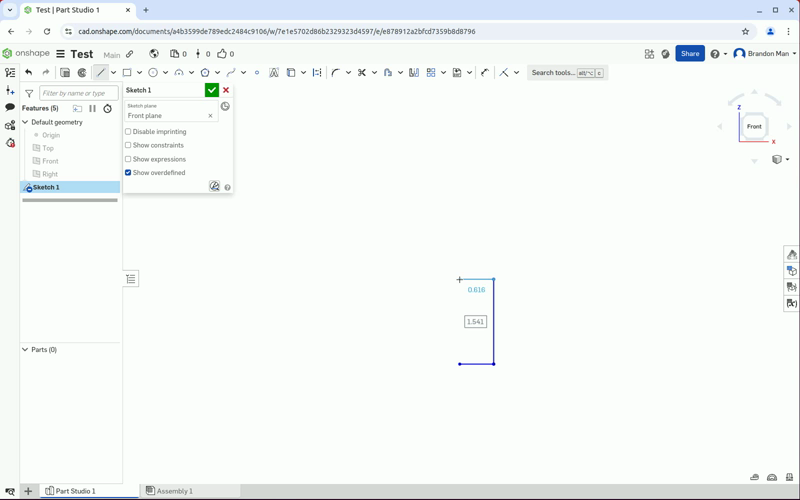
scroll(-6)
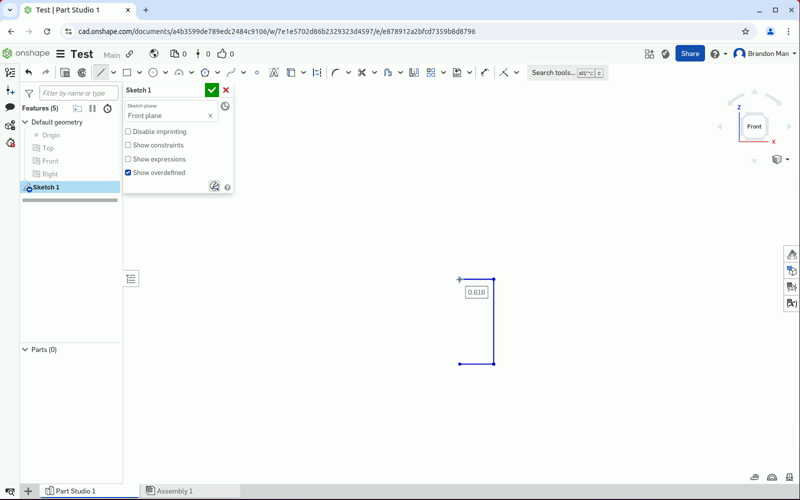
scroll(-6)
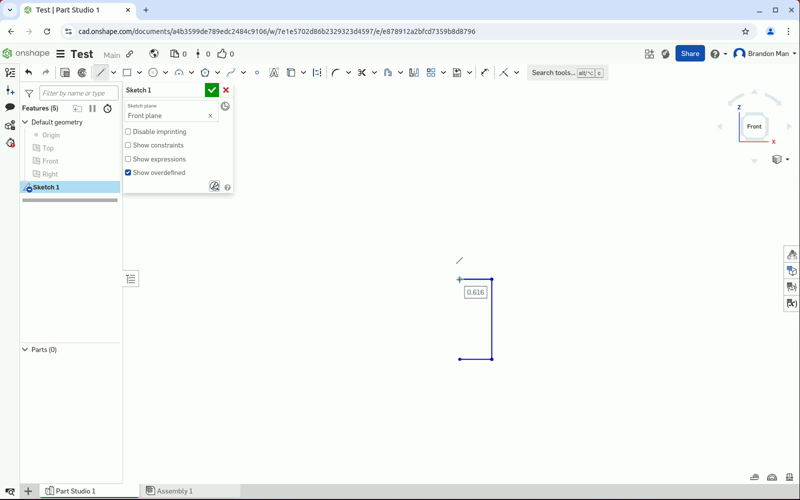
scroll(-6)
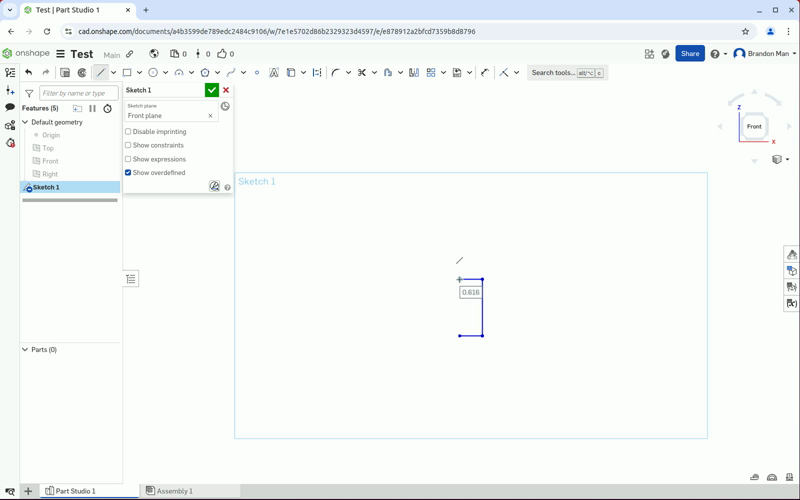
scroll(-6)
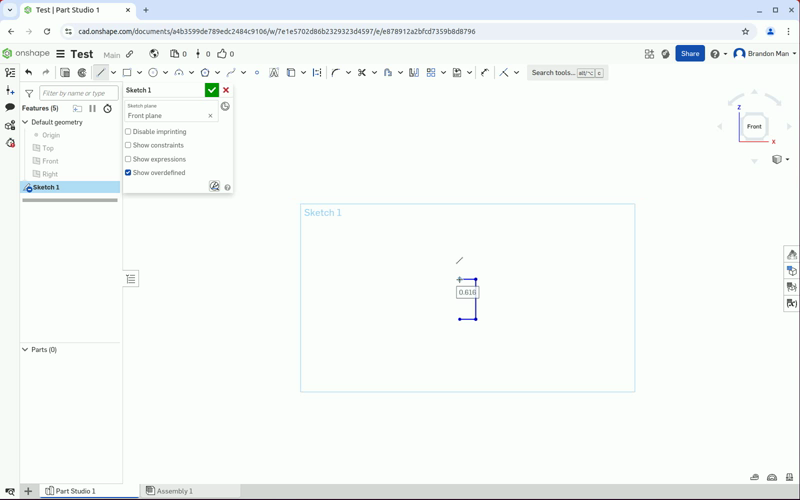
scroll(-6)
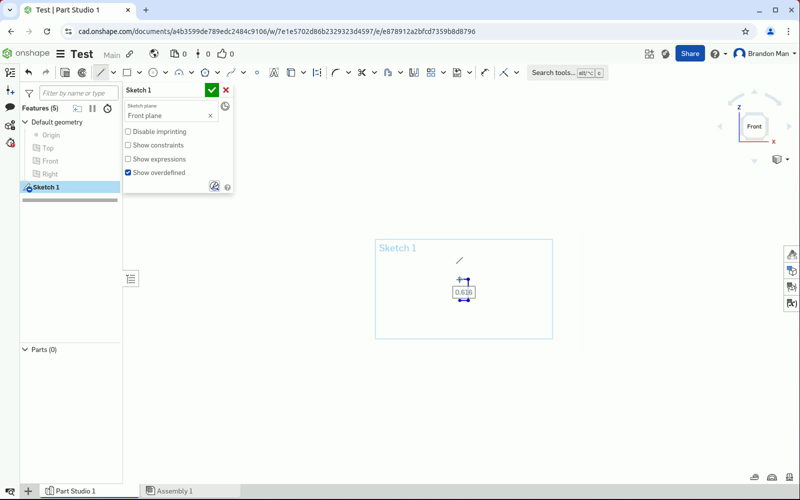
scroll(-6)
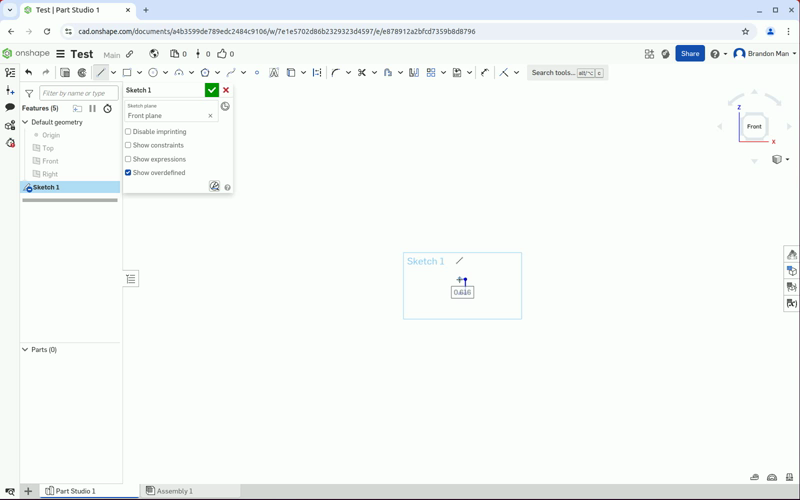
scroll(-6)
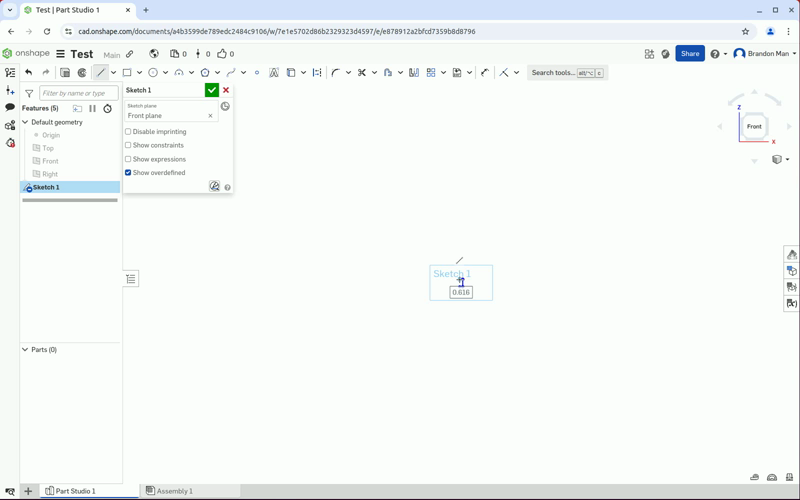
key_up(shift)
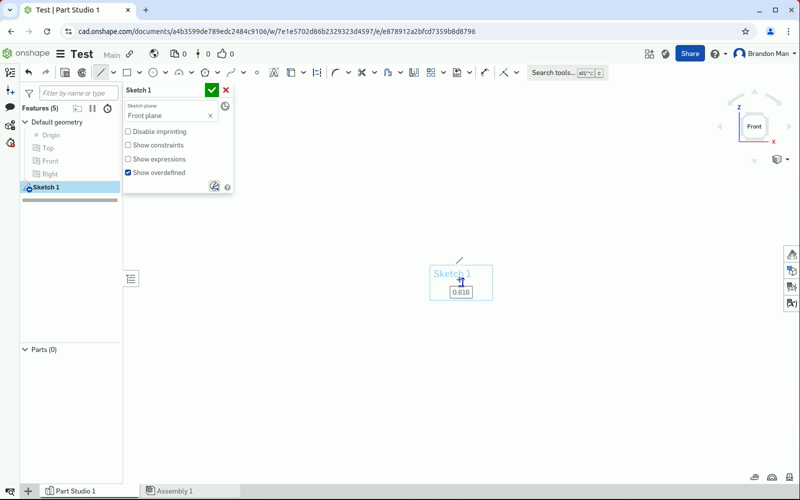
mouse_move(489, 279)
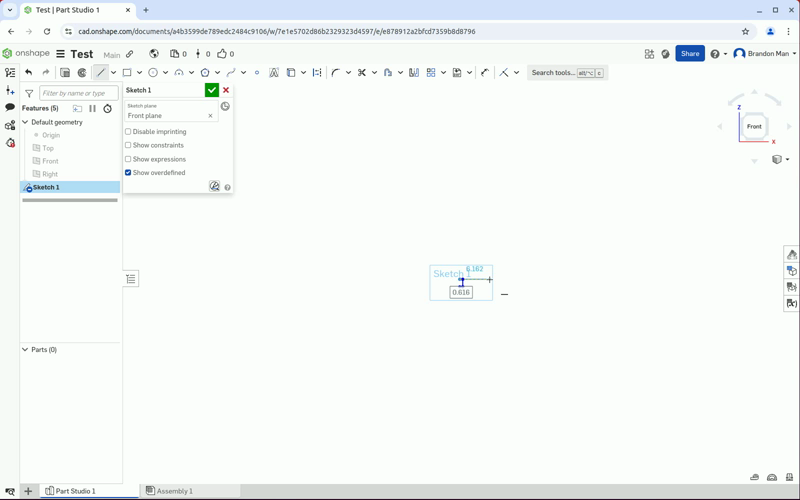
key_down(shift)
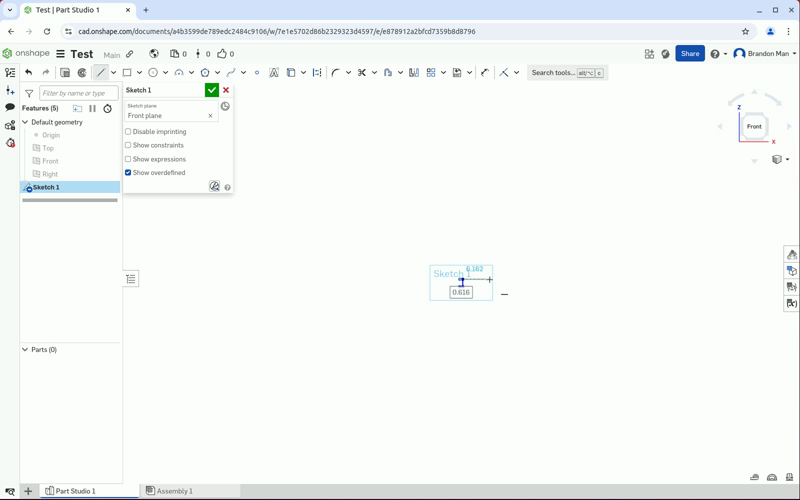
mouse_move(459, 286)
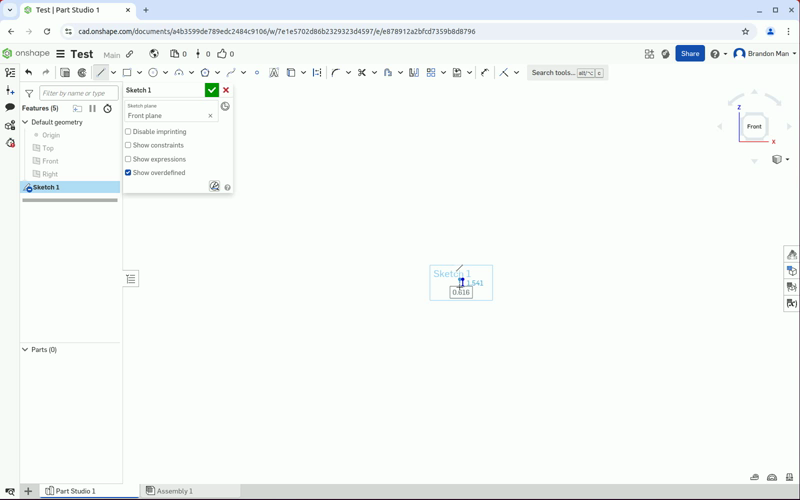
scroll(6)
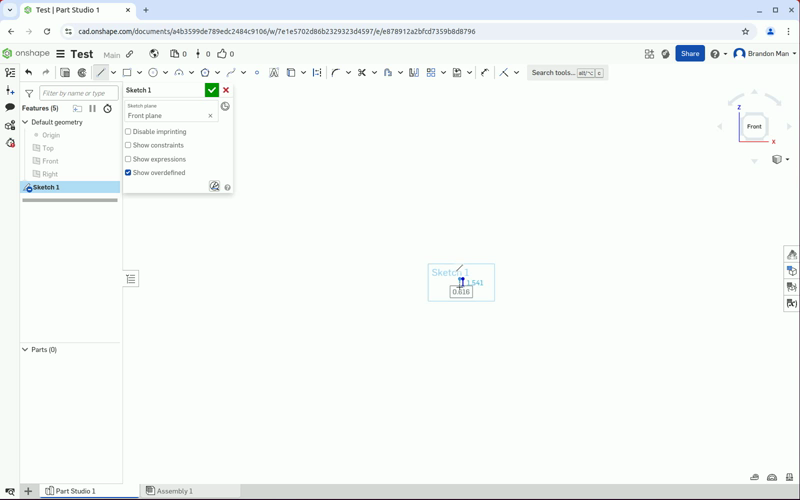
scroll(6)
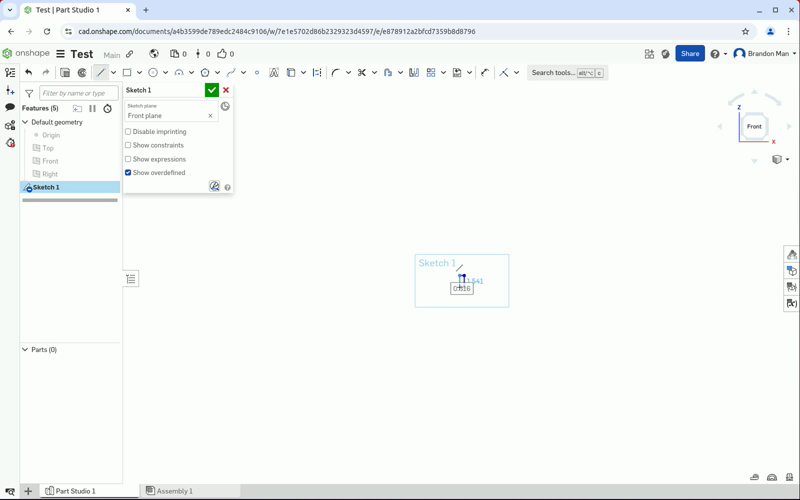
scroll(6)
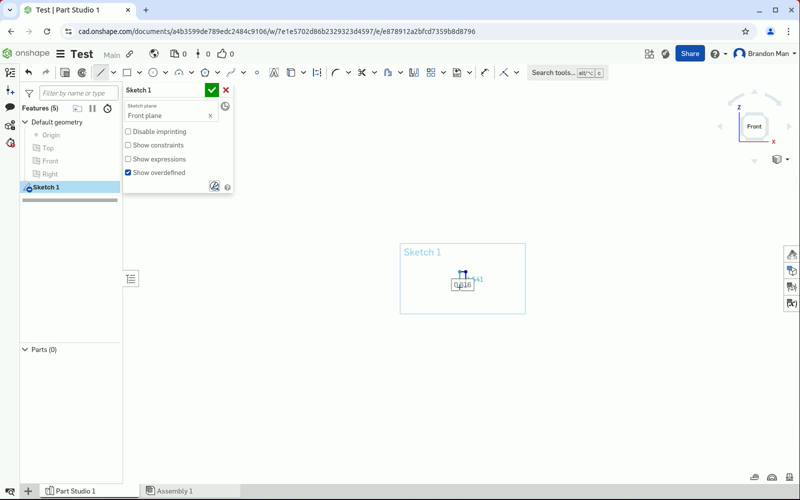
scroll(6)
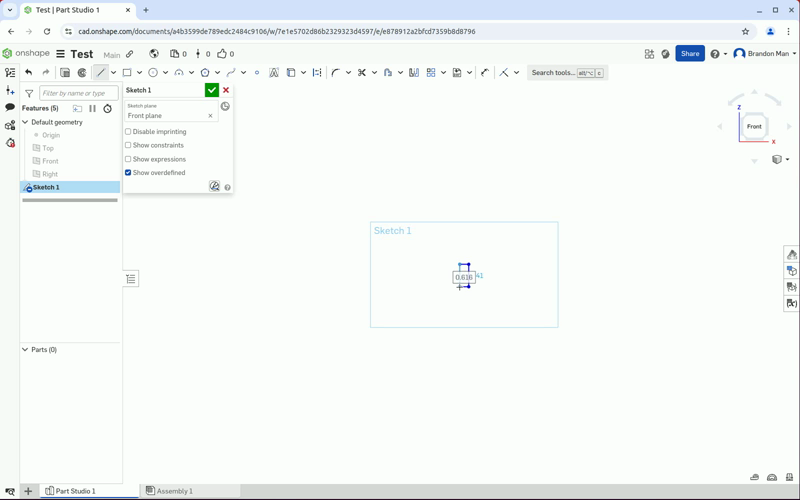
scroll(6)
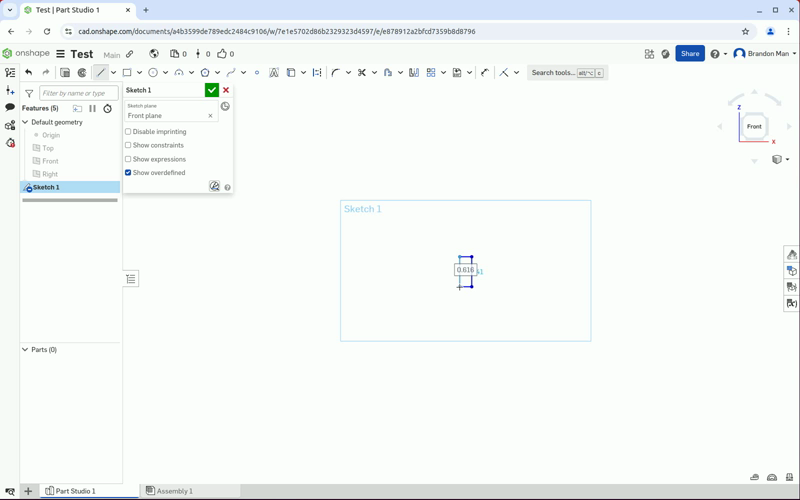
scroll(6)
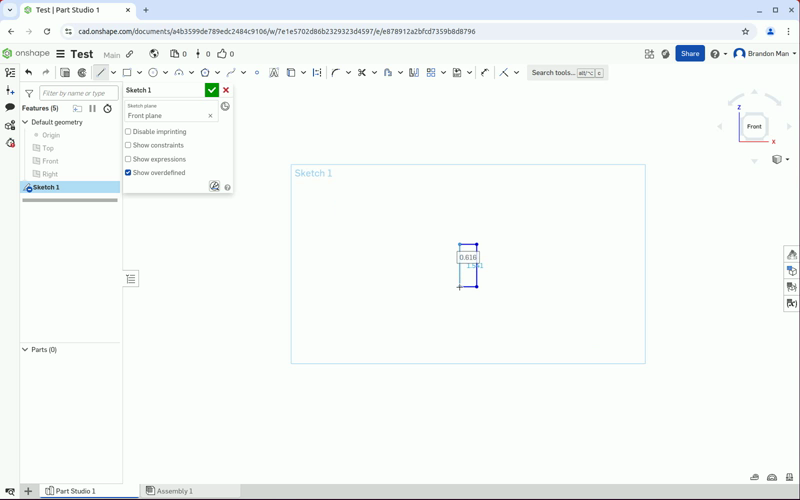
scroll(6)
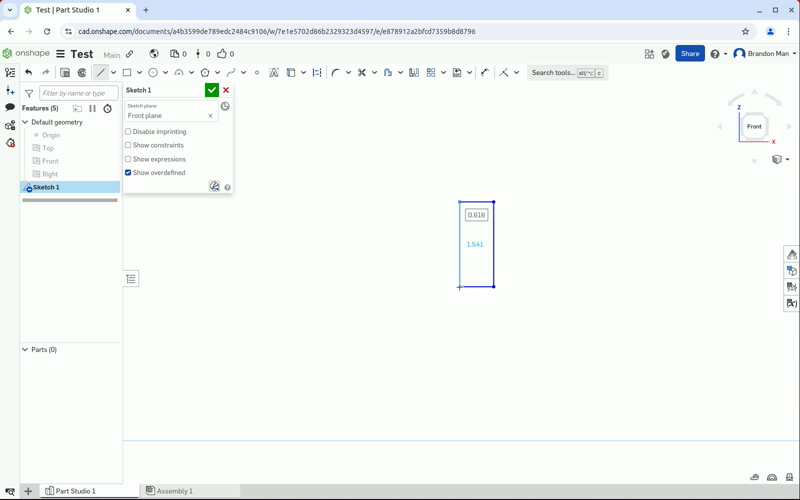
key_up(shift)
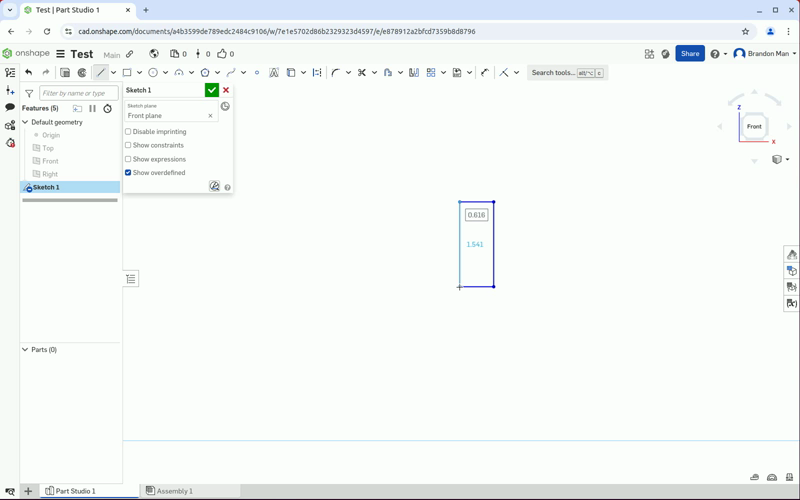
click(459, 286)
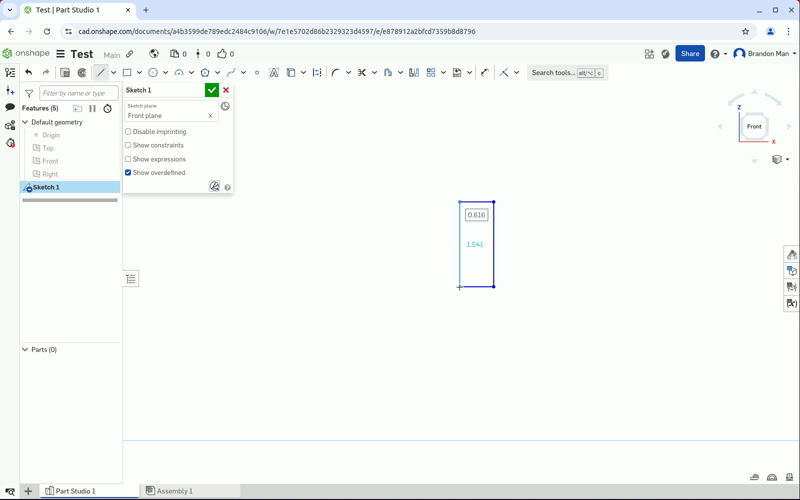
scroll(-6)
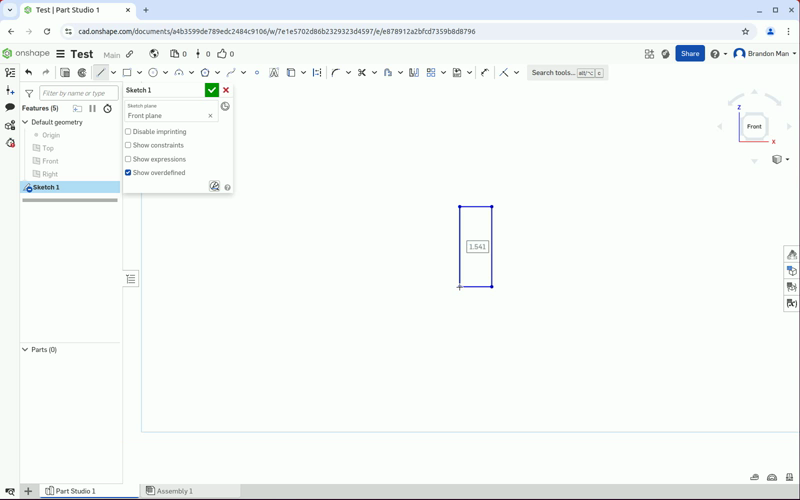
scroll(-6)
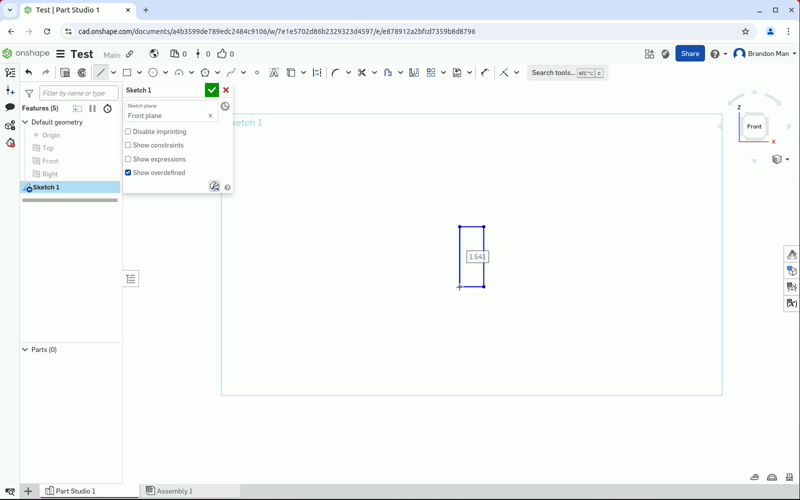
scroll(-6)
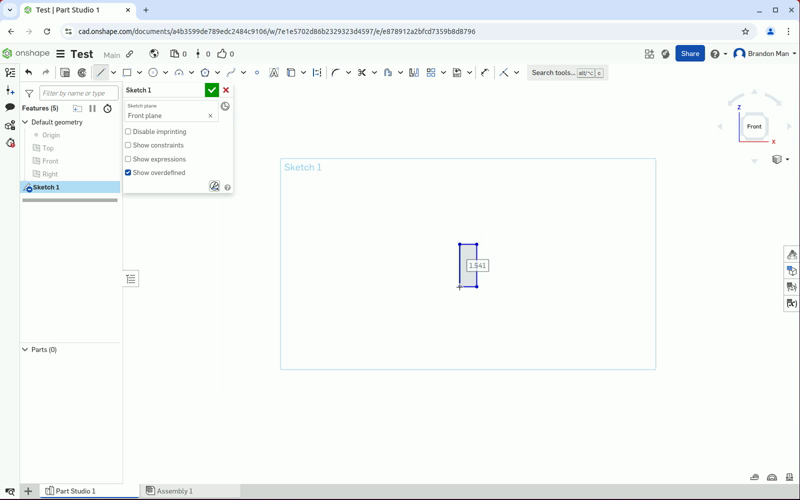
scroll(-6)
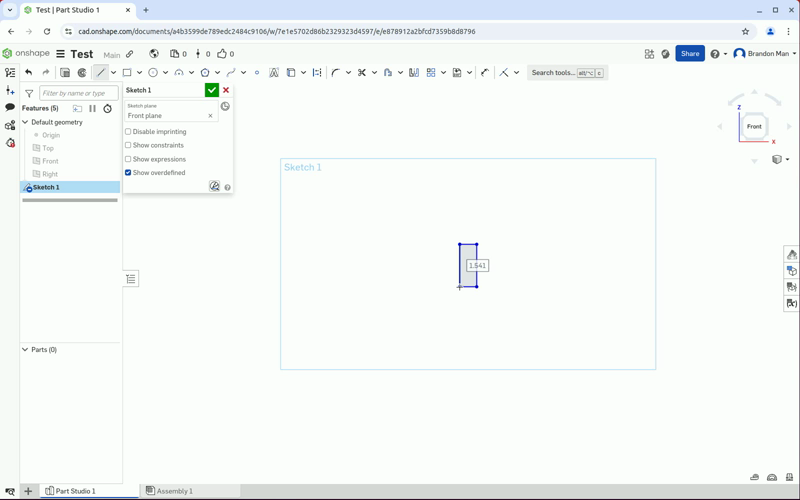
scroll(-6)
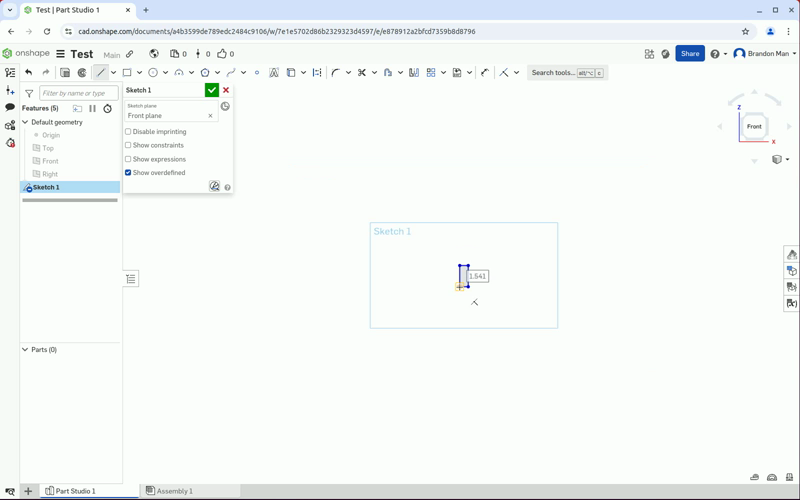
scroll(-6)
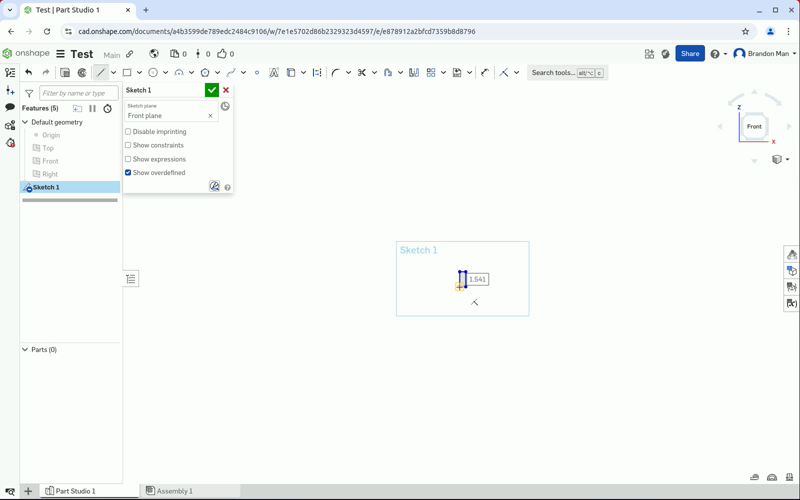
scroll(-6)
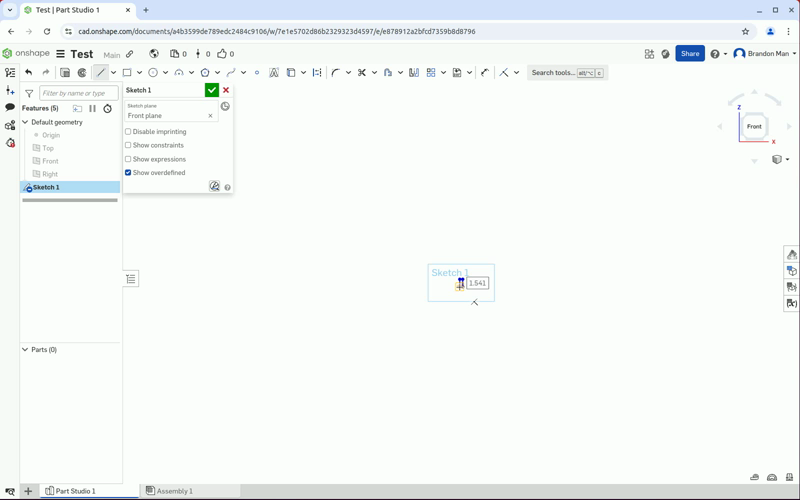
key(esc)
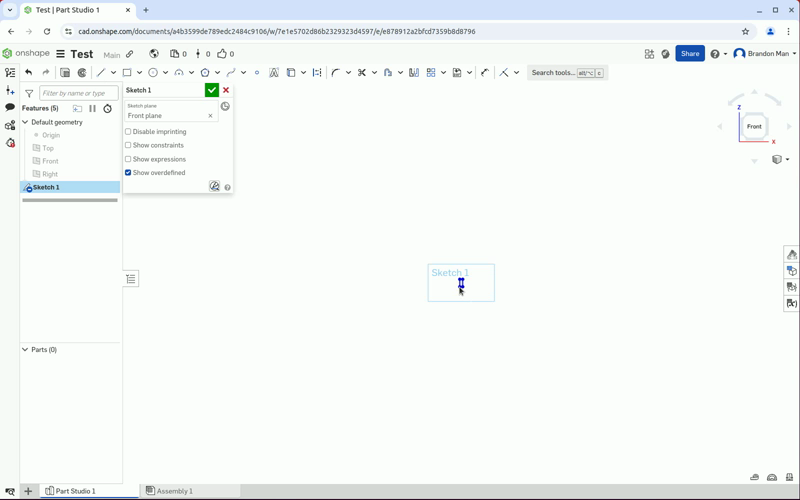
mouse_move(460, 280)
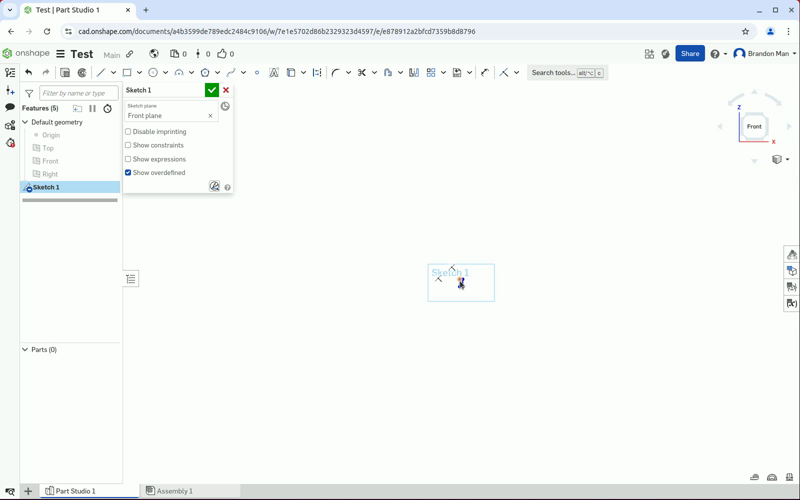
scroll(6)
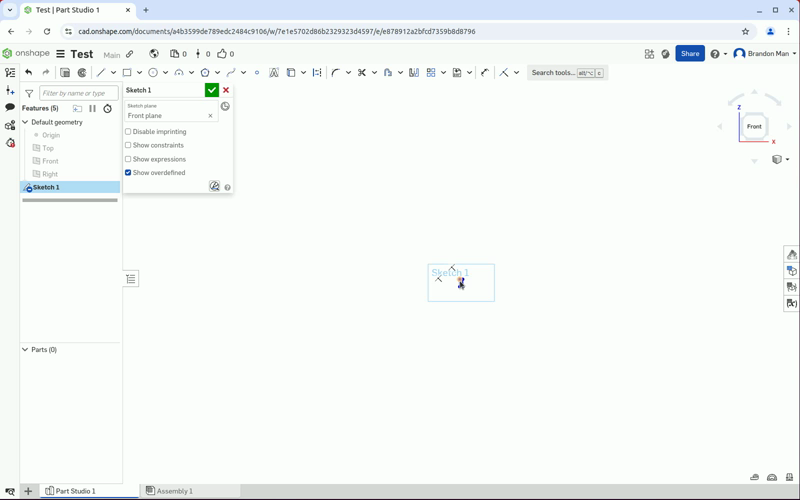
scroll(6)
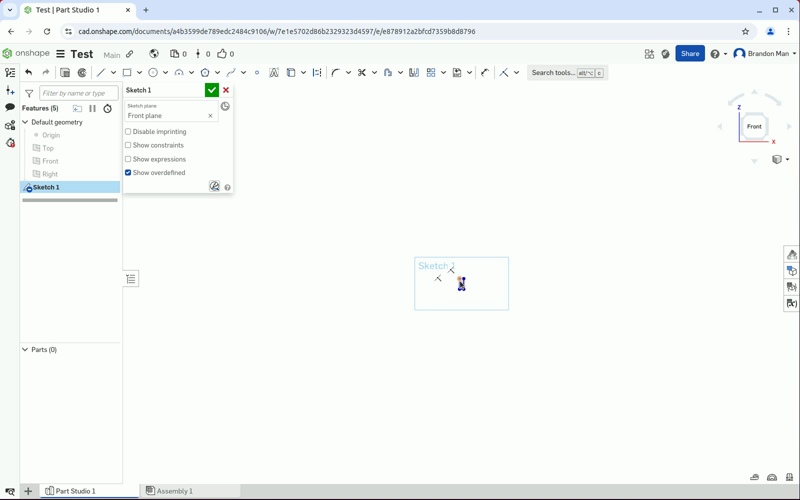
scroll(6)
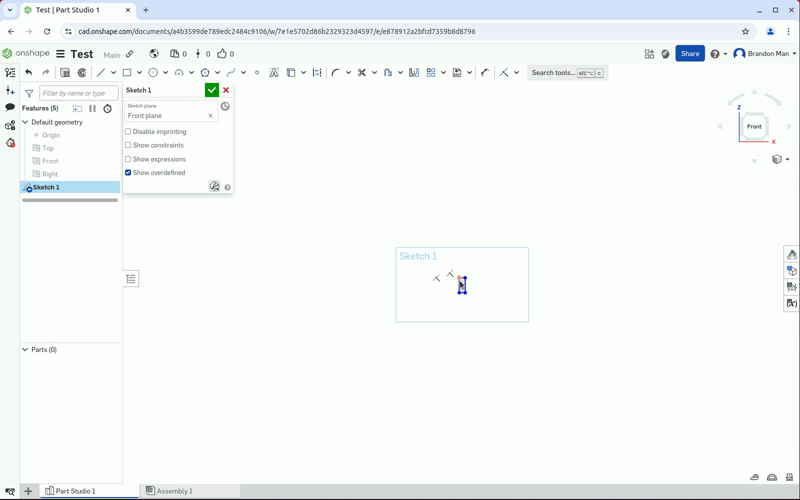
scroll(6)
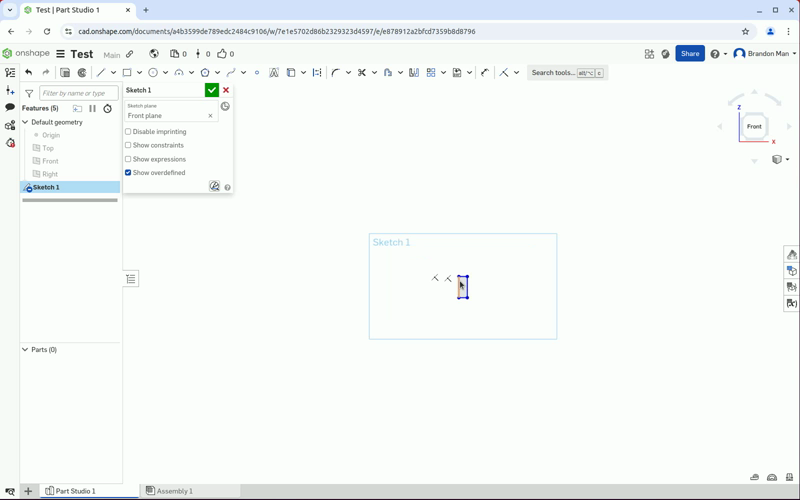
scroll(6)
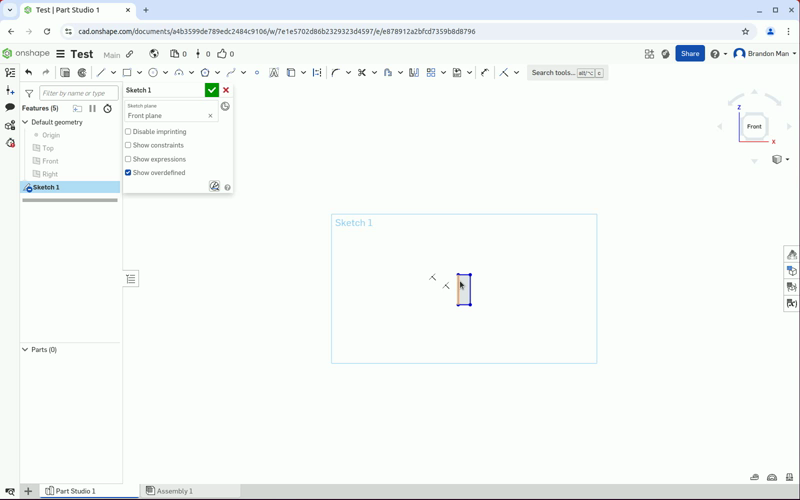
scroll(6)
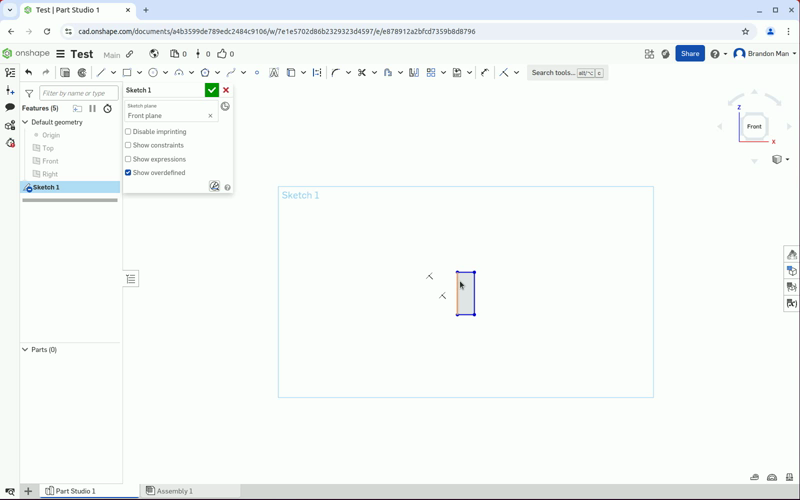
scroll(6)
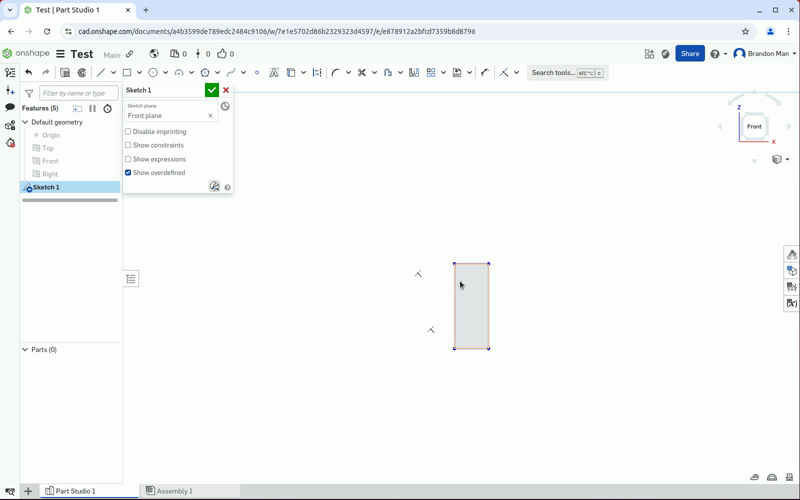
click(460, 280)
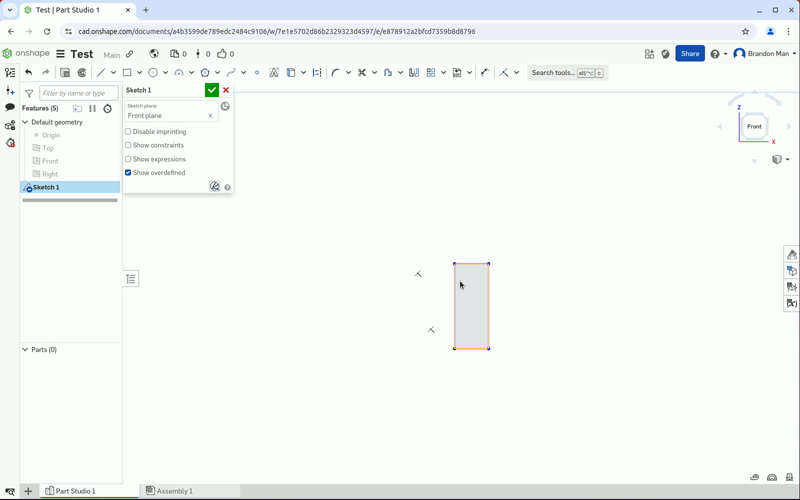
scroll(-6)
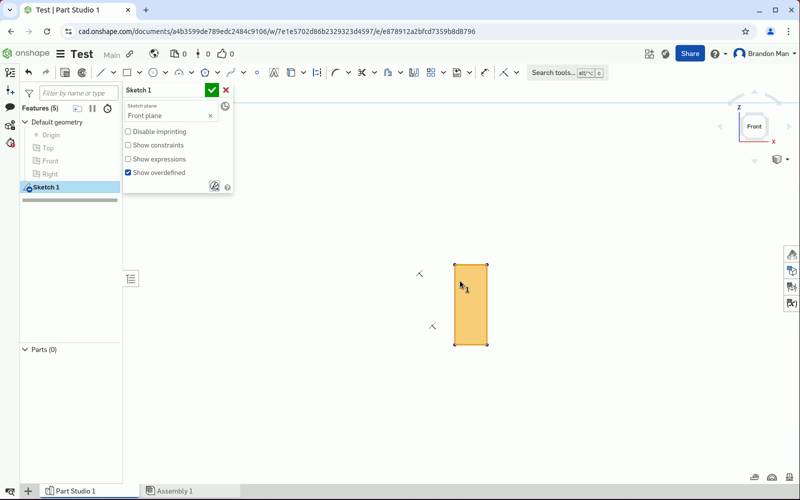
scroll(-6)
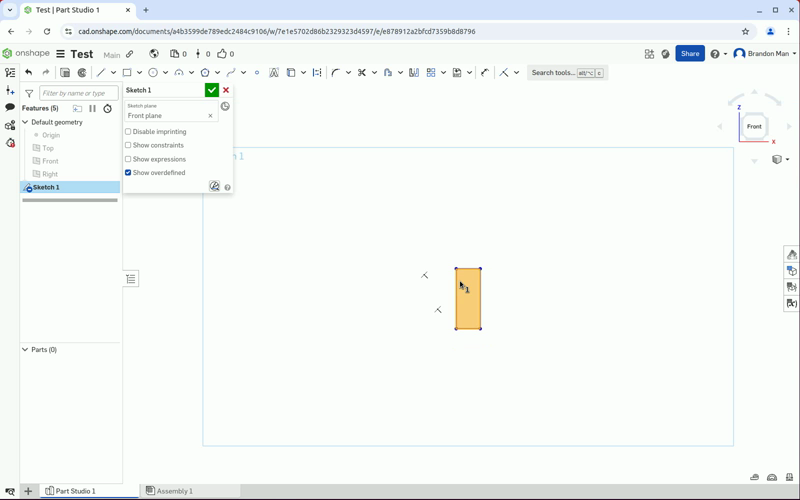
scroll(-6)
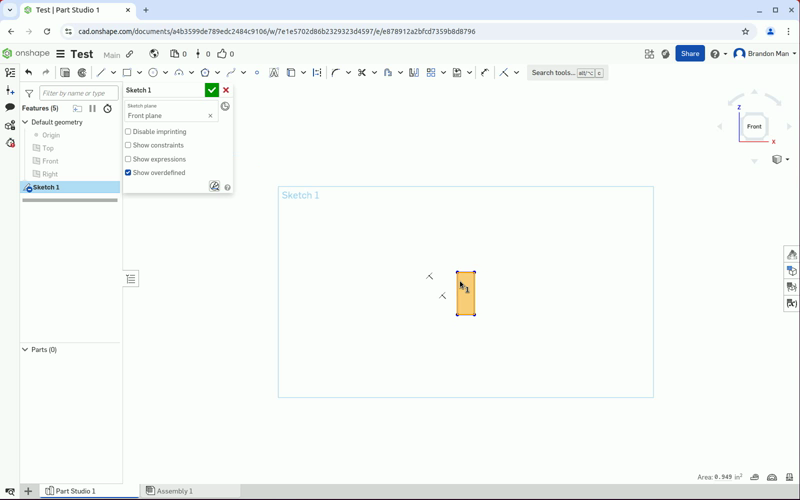
scroll(-6)
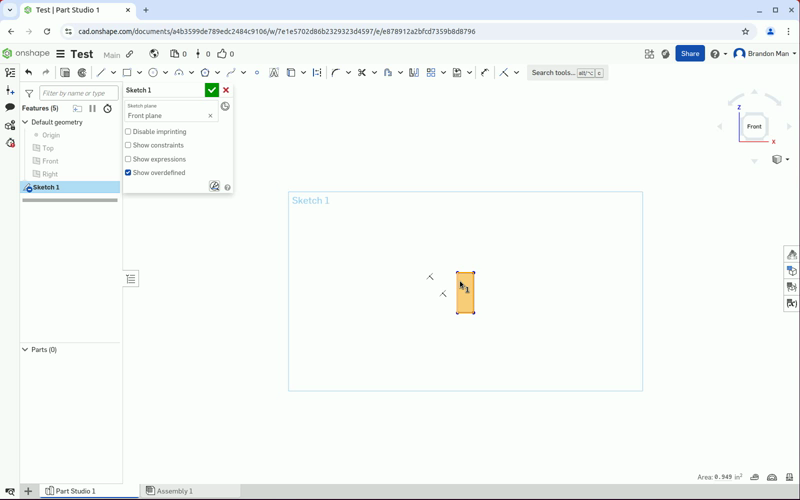
scroll(-6)
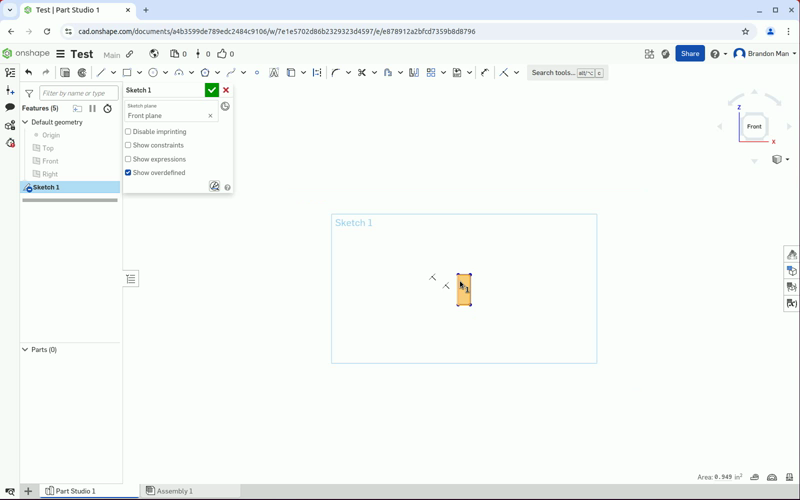
scroll(-6)
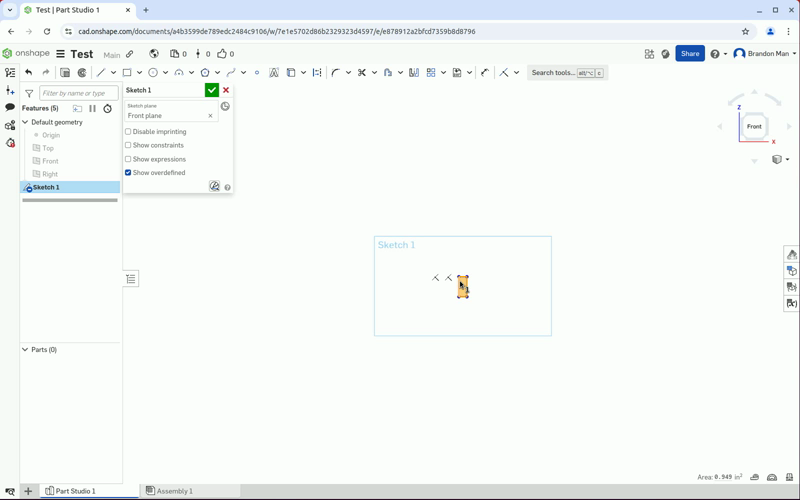
scroll(-6)
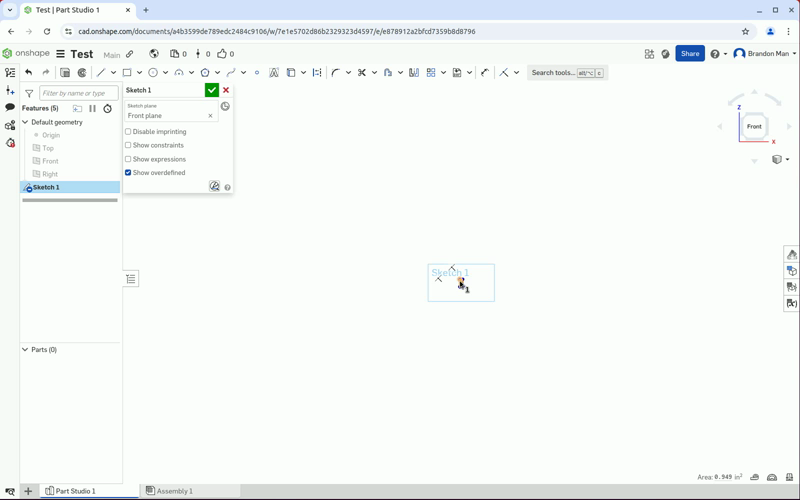
mouse_move(73, 352)
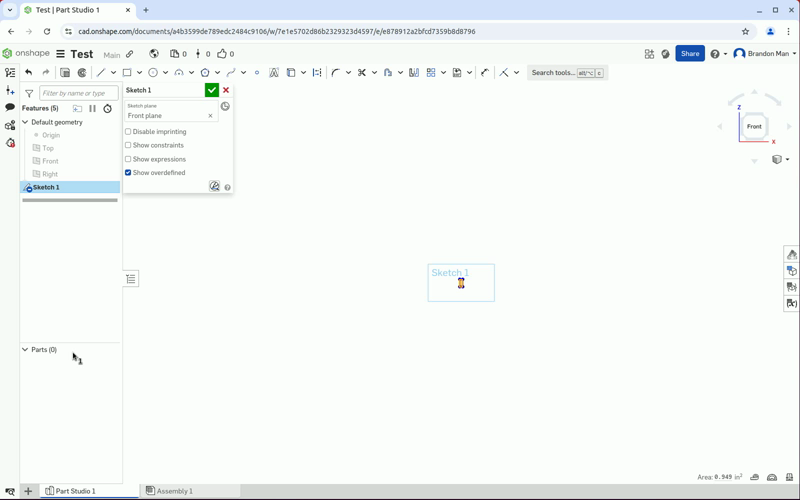
key(shift+y)
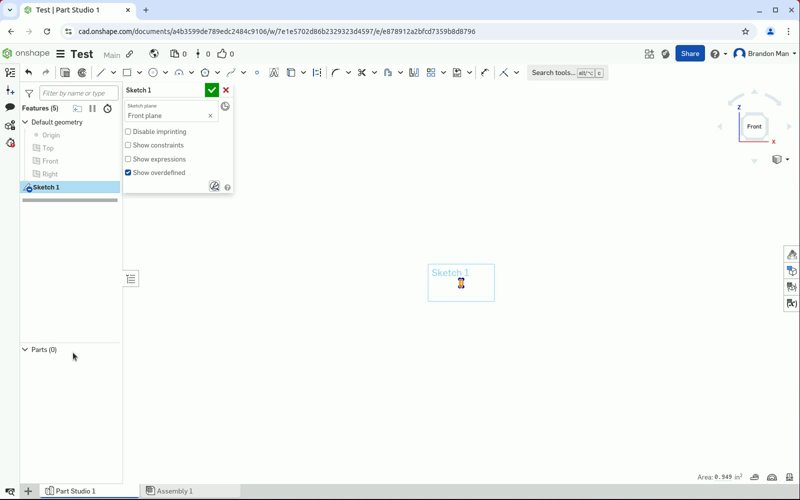
key(shift+e)
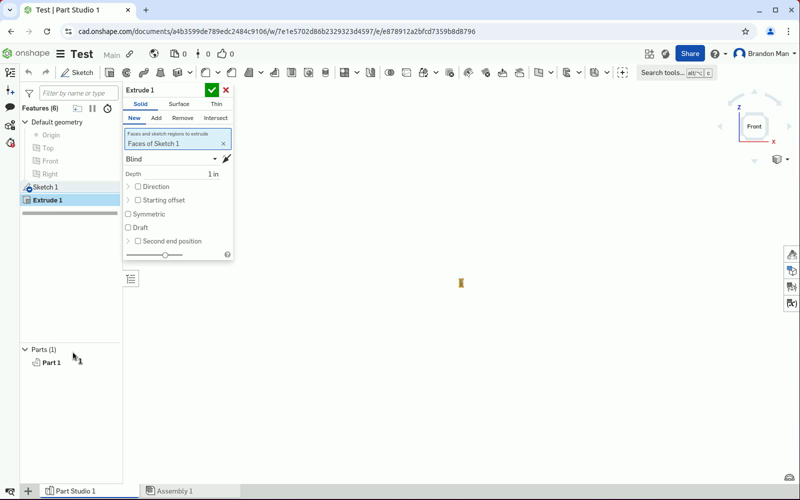
mouse_move(143, 106)
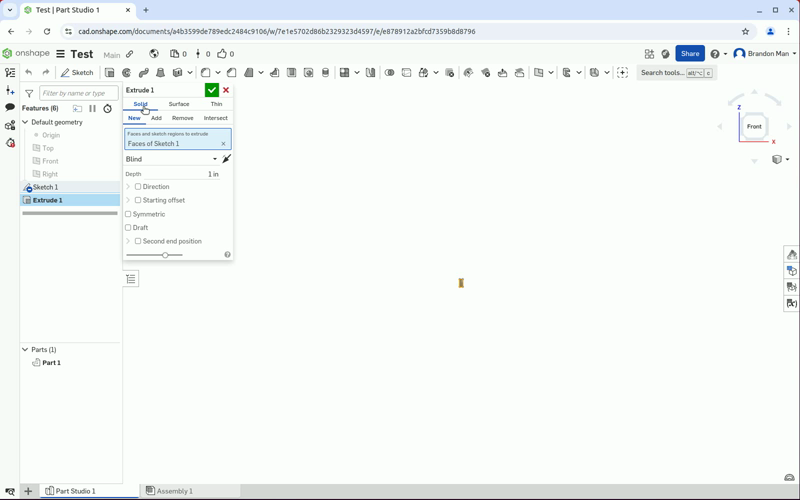
click(143, 106)
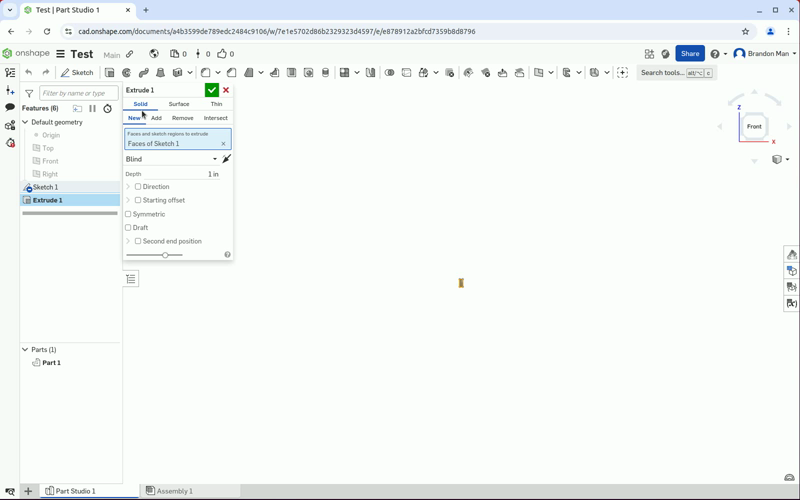
mouse_move(137, 120)
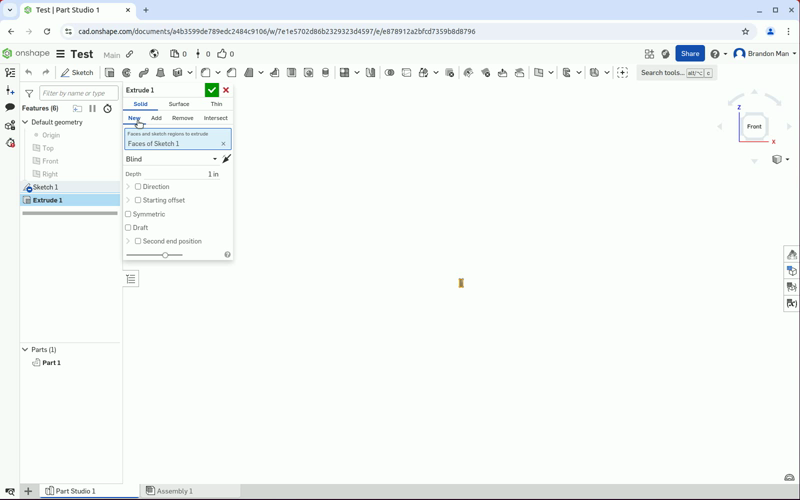
click(137, 120)
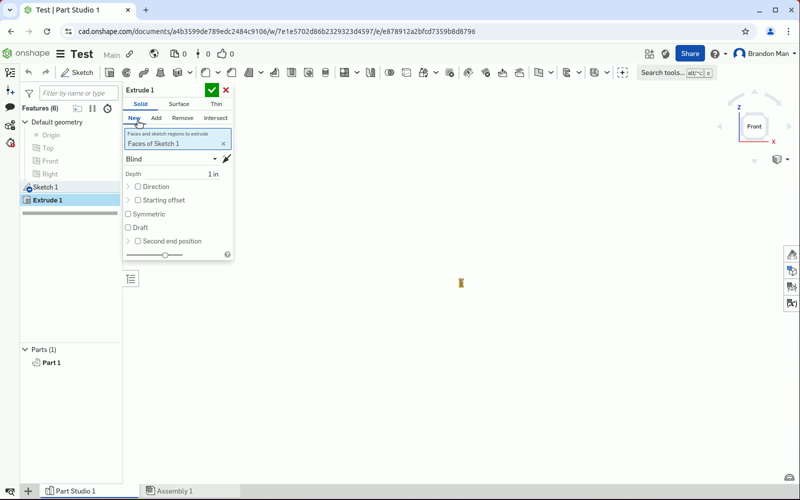
key(tab, 4)
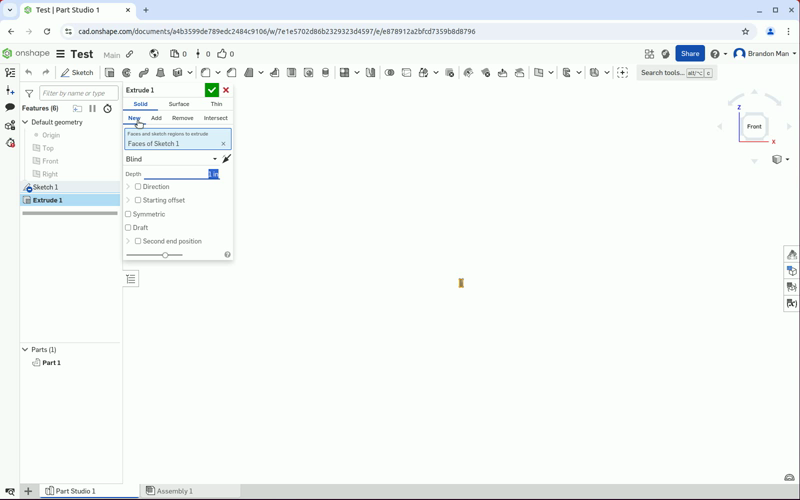
text(23.108)
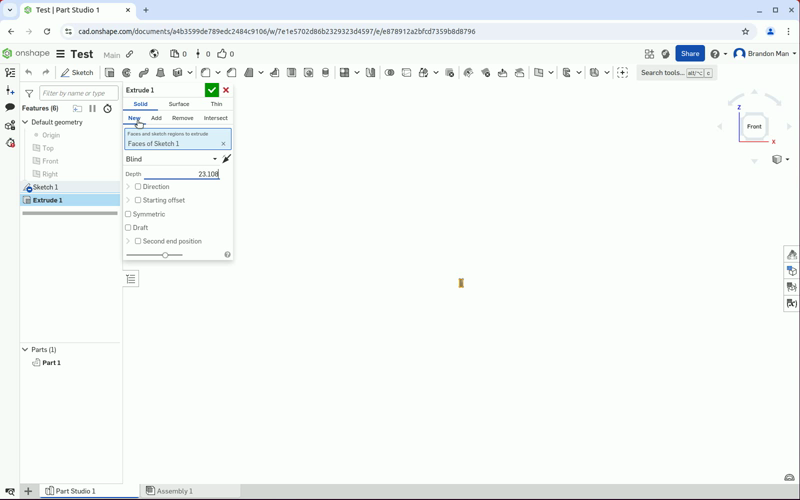
key(enter)
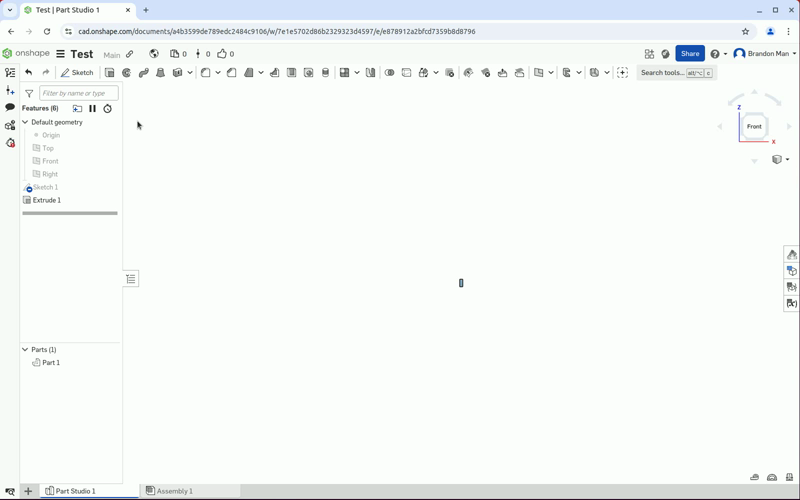
key(shift+h)
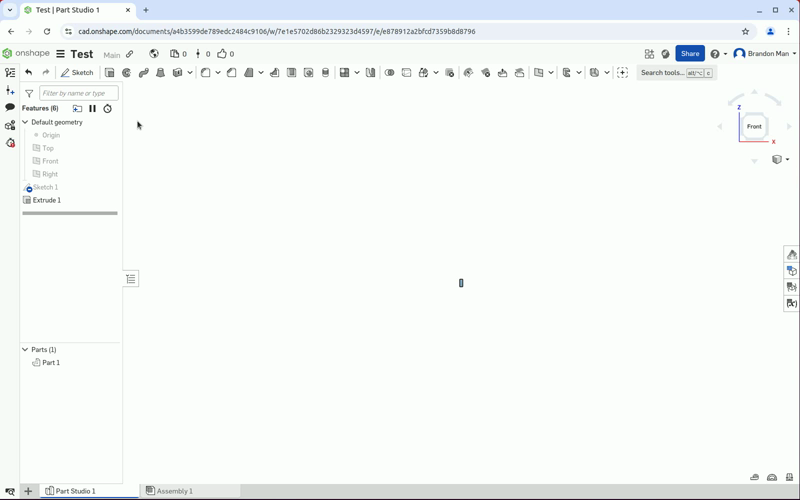
key(shift+h)
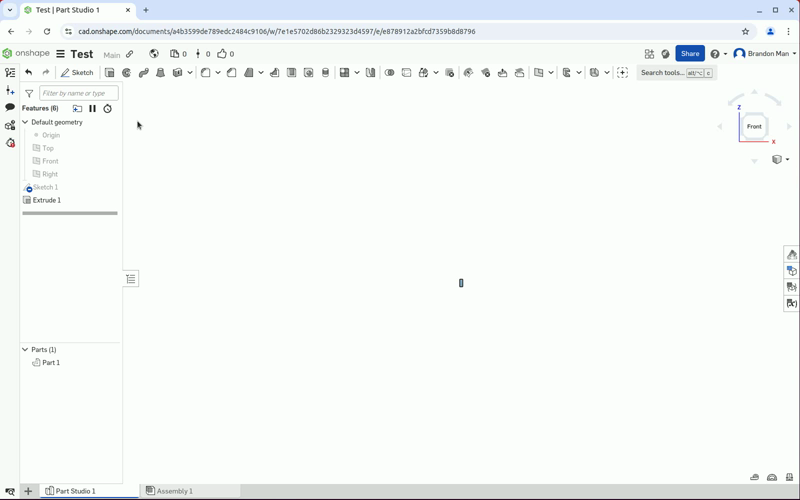
mouse_move(73, 189)
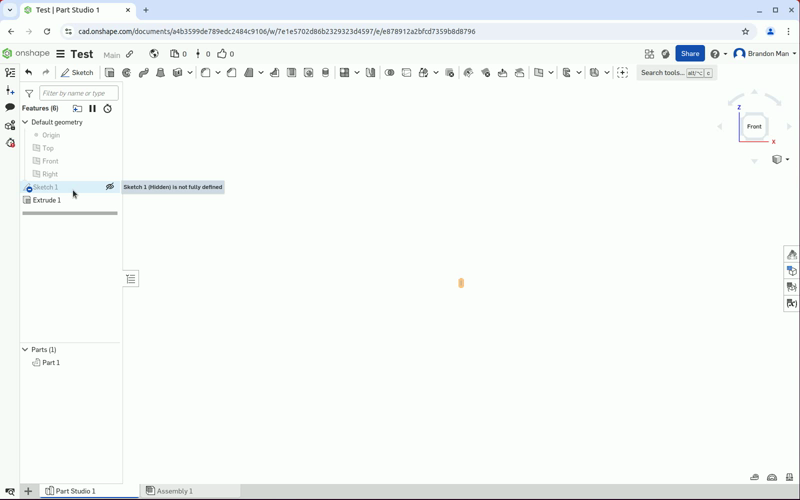
click(73, 189)
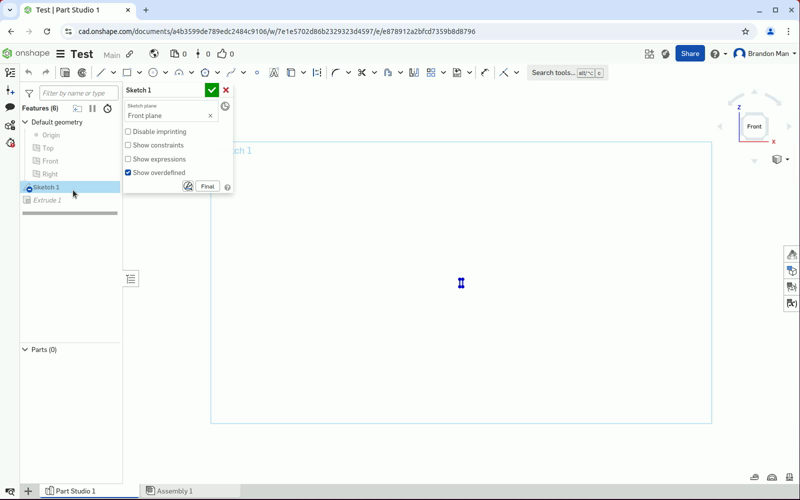
mouse_move(229, 92)
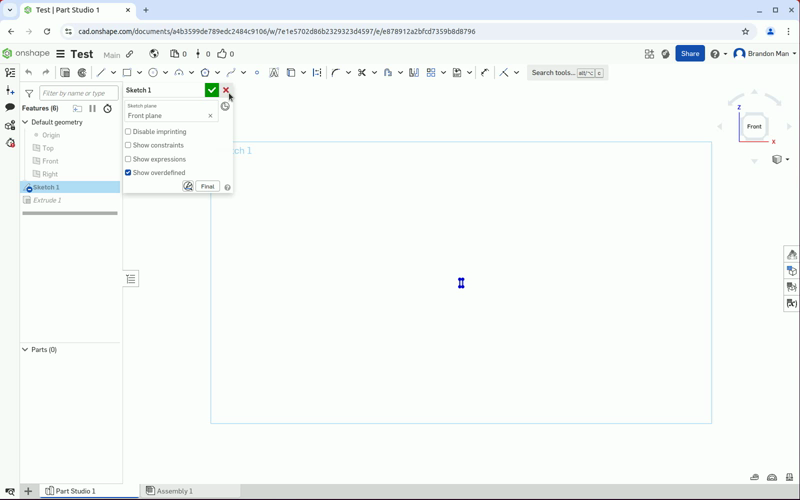
click(229, 92)
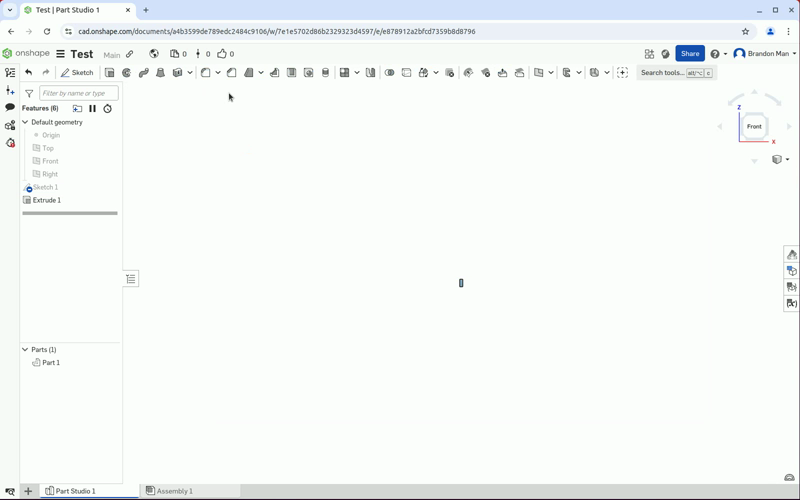
mouse_move(73, 352)
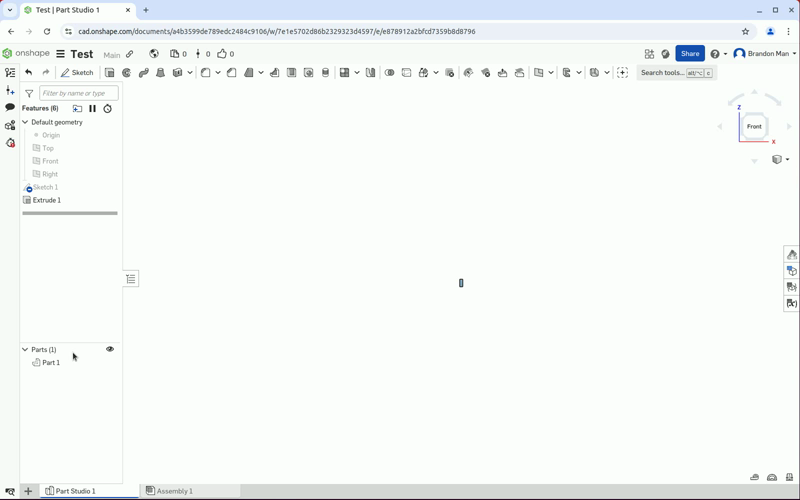
key(y)
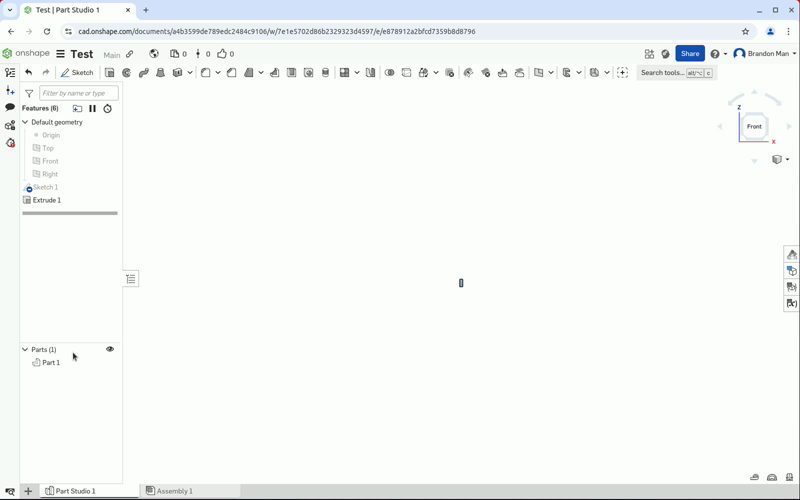
key(shift+p)
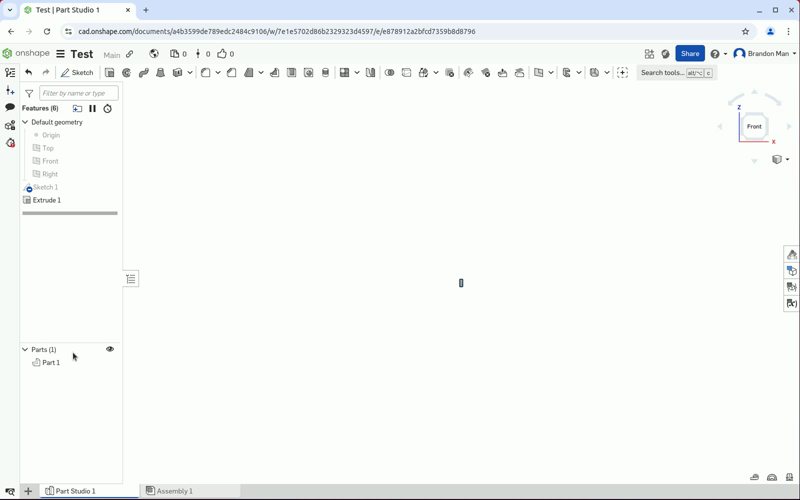
key(space)
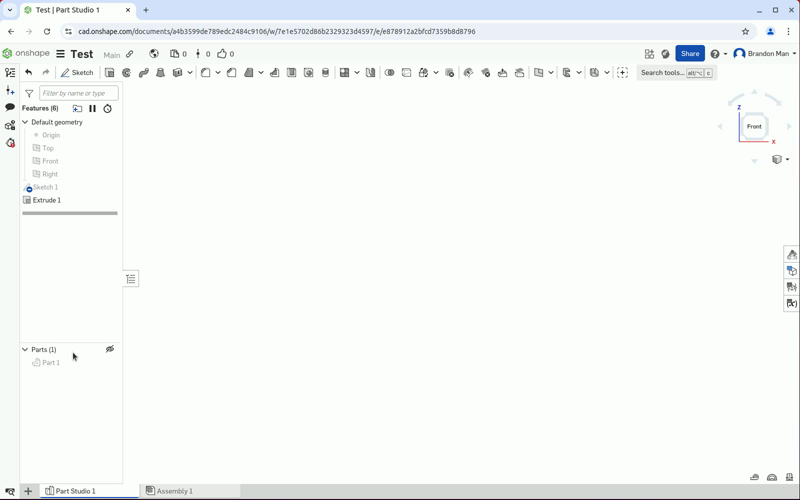
key_down(shift)
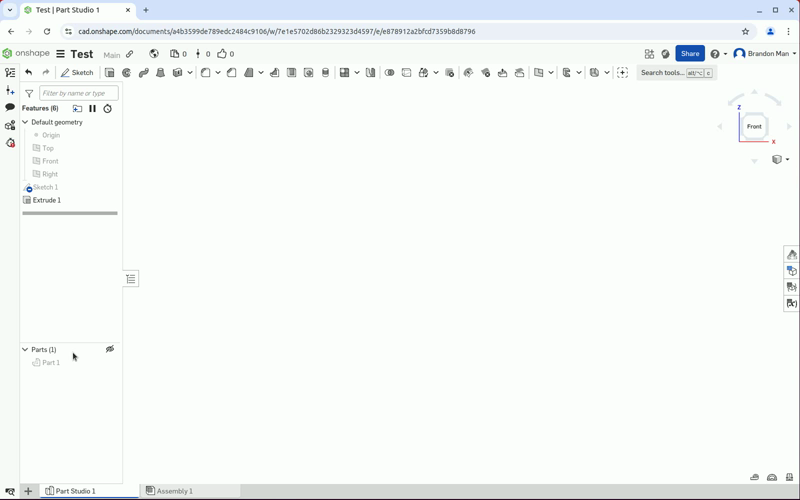
key(left)
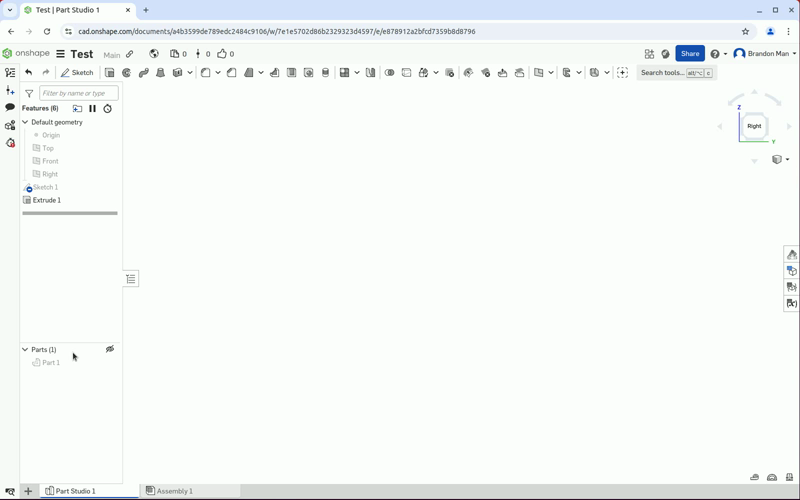
key_up(shift)
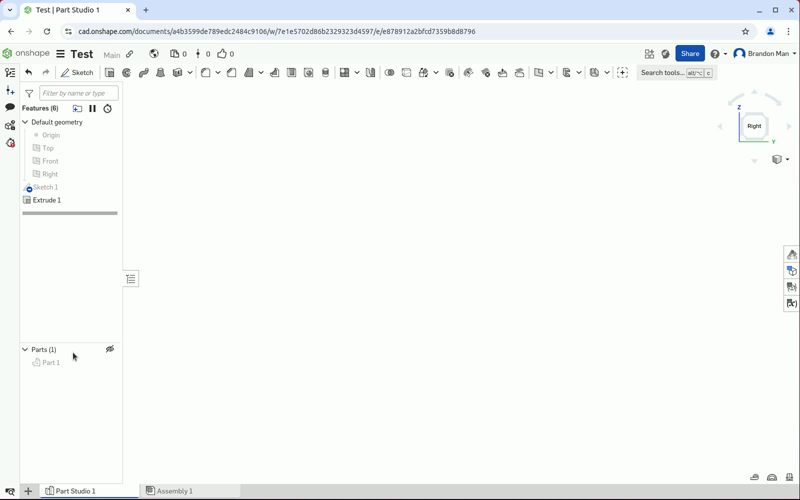
mouse_move(73, 352)
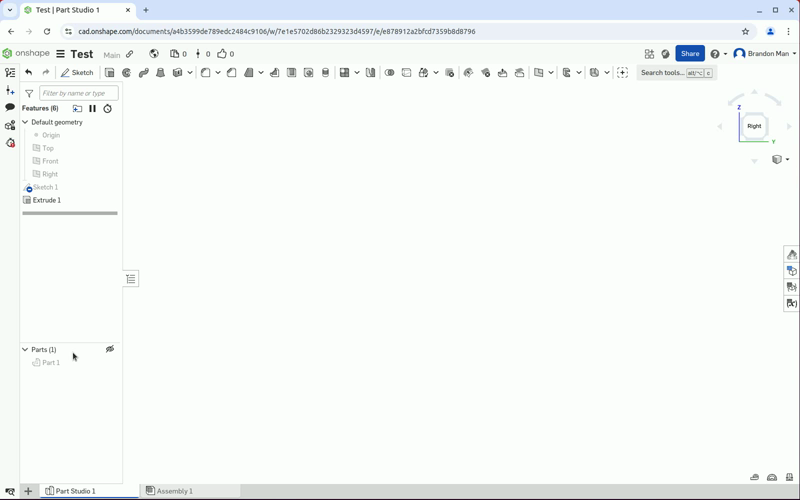
key(shift+y)
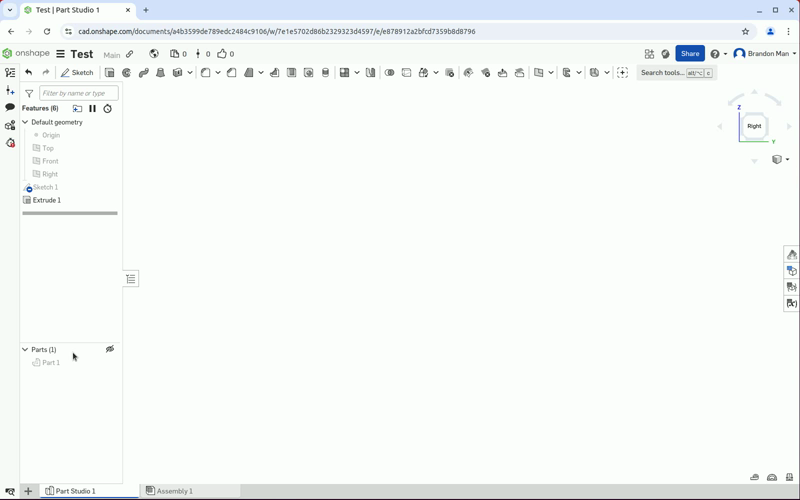
key(shift+s)
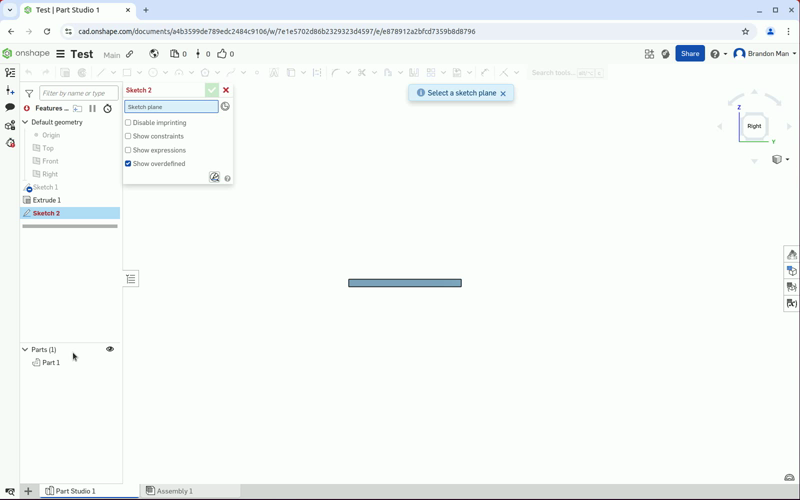
mouse_move(73, 176)
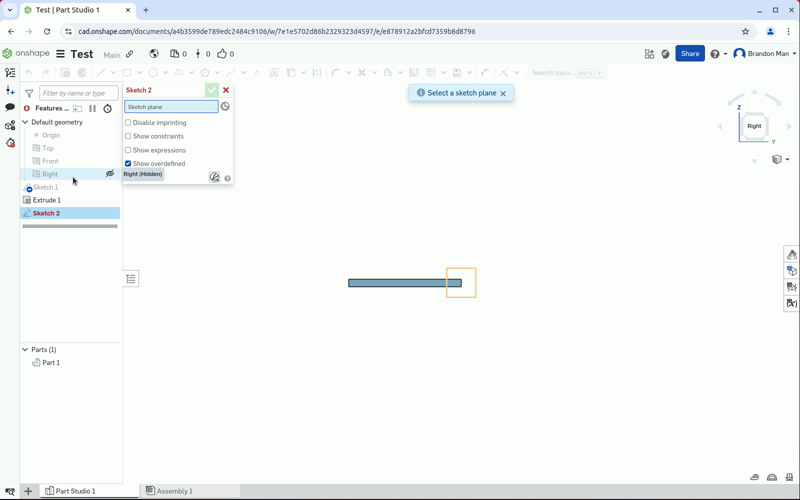
click(73, 176)
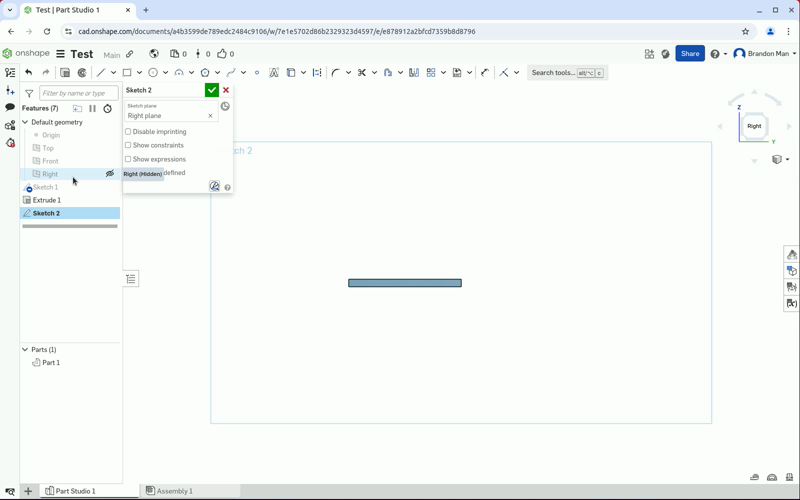
mouse_move(73, 352)
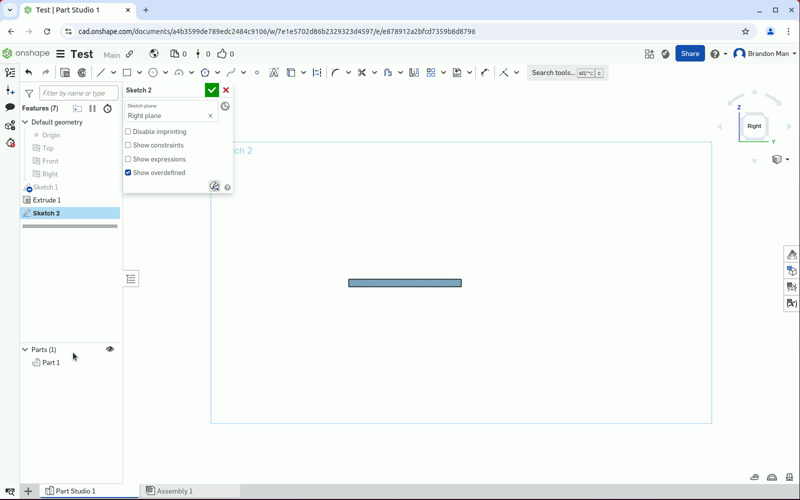
key(y)
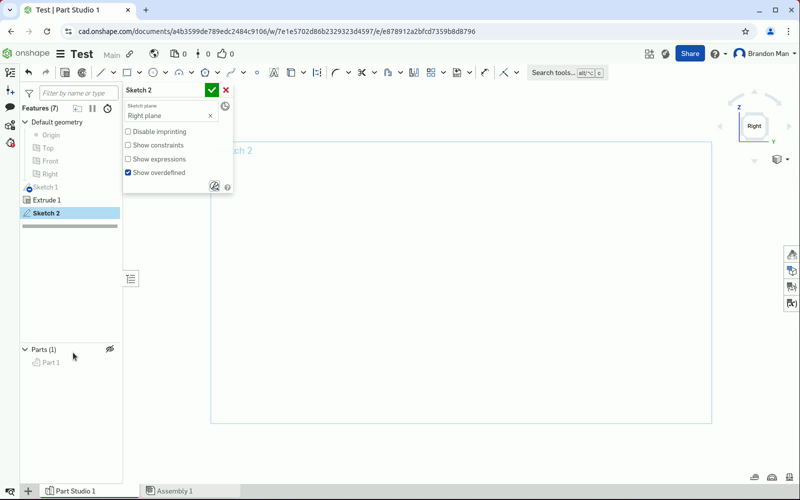
key(l)
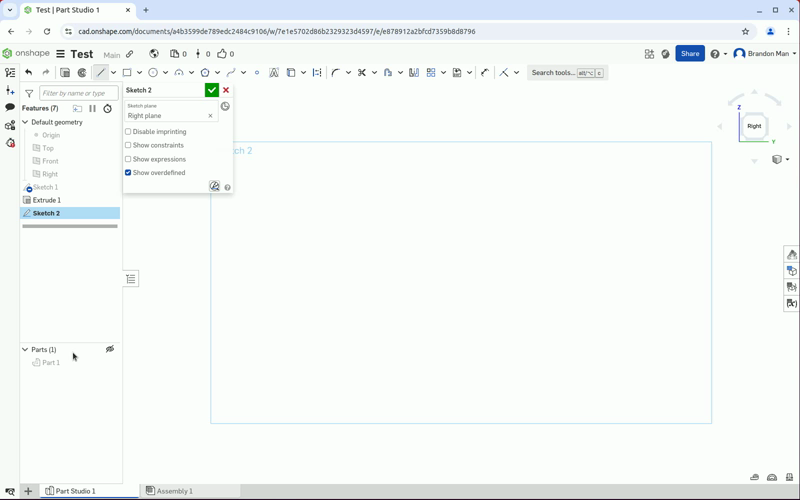
key_down(shift)
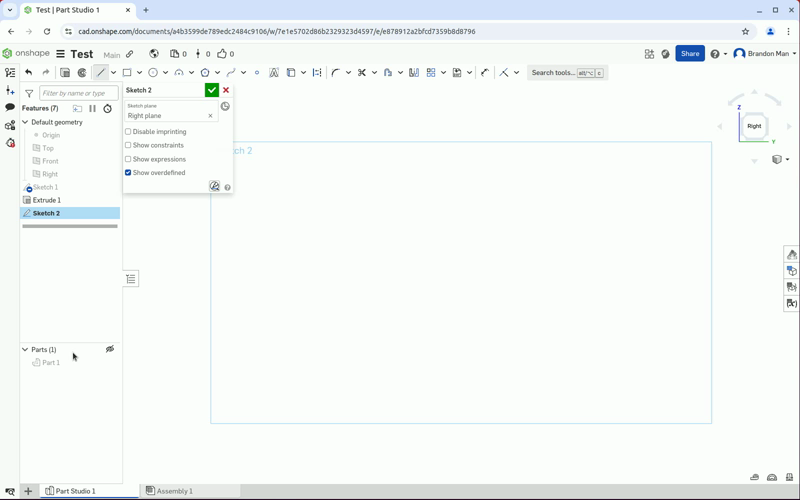
mouse_move(348, 286)
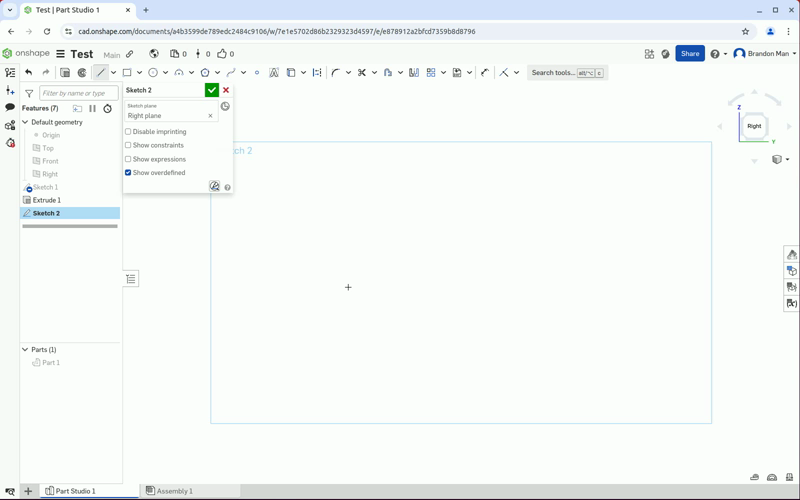
click(348, 286)
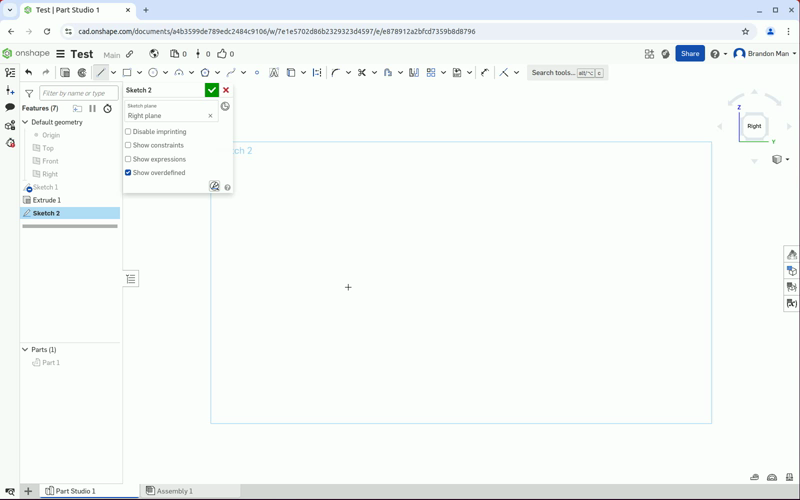
key_up(shift)
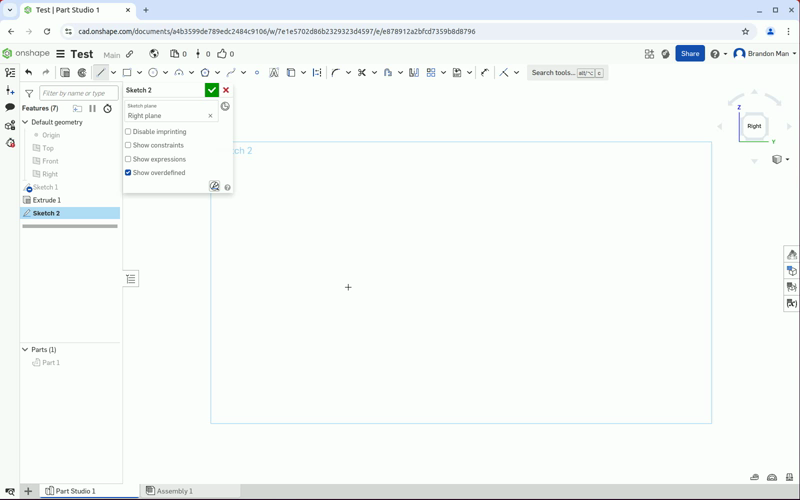
key_down(shift)
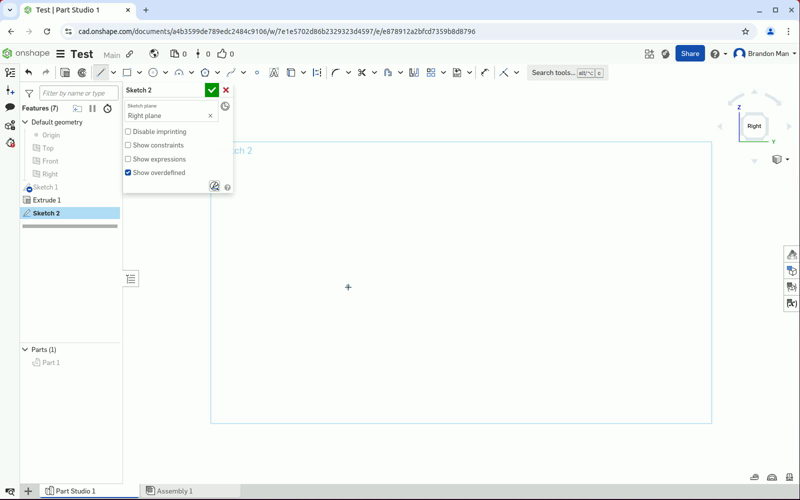
mouse_move(378, 286)
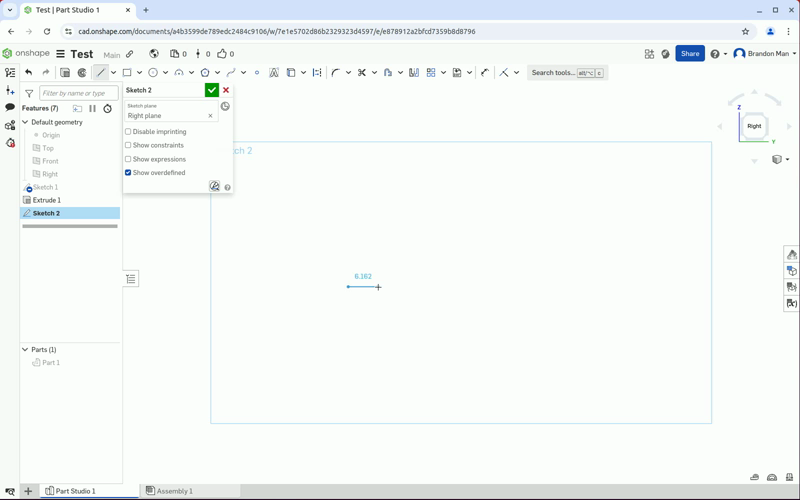
mouse_move(350, 286)
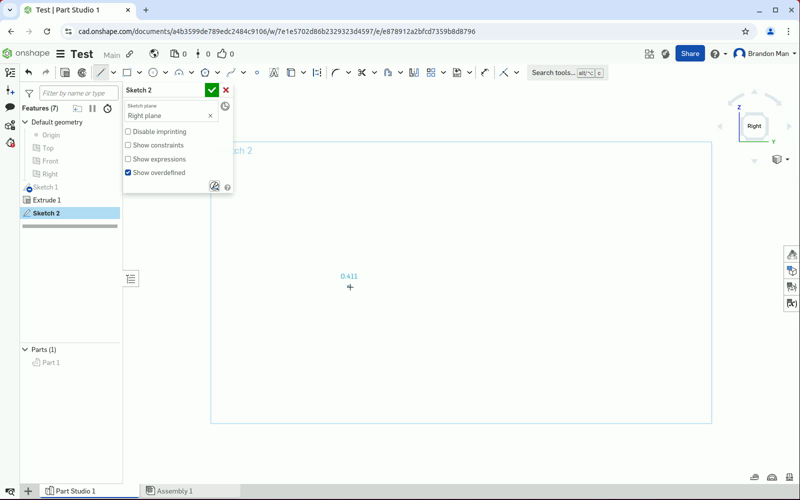
scroll(6)
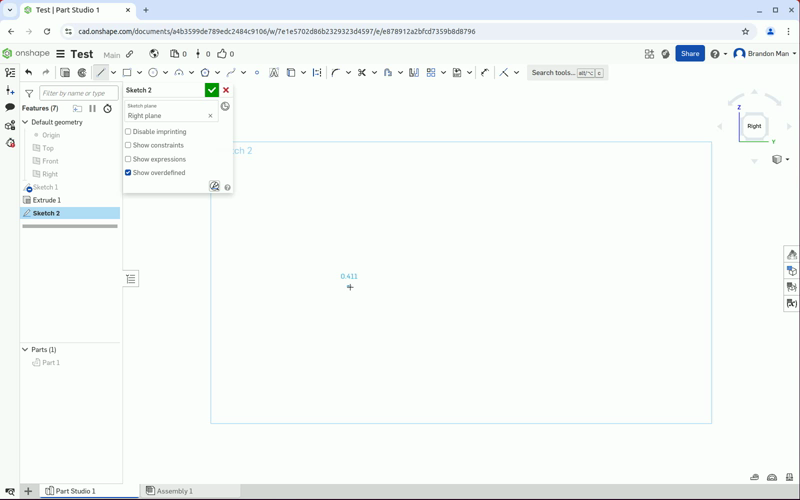
scroll(6)
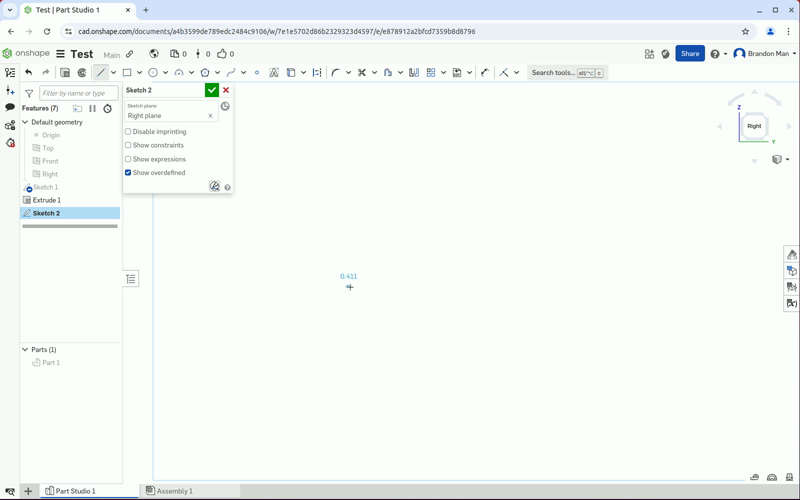
scroll(6)
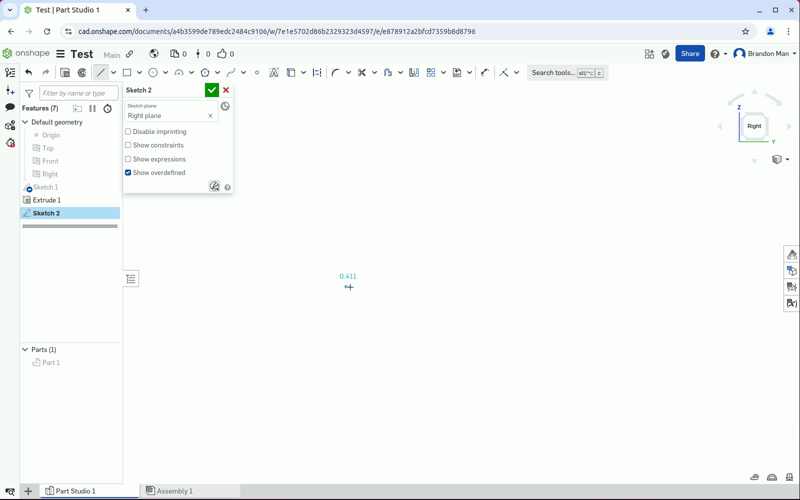
scroll(6)
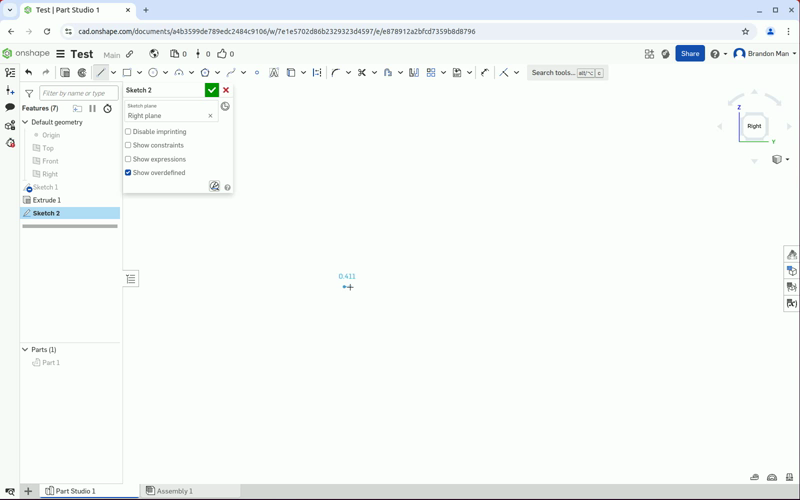
scroll(6)
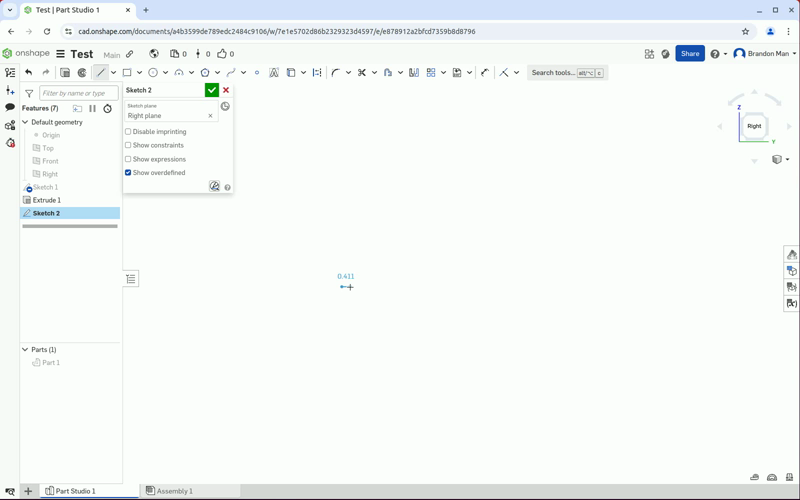
scroll(6)
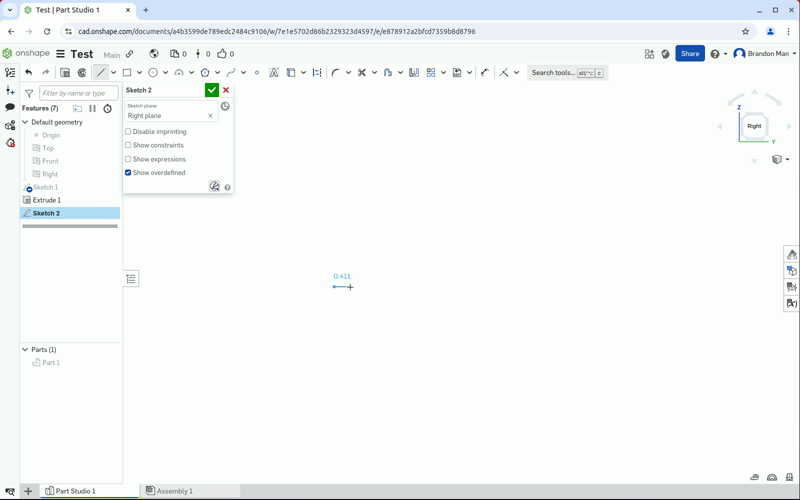
scroll(6)
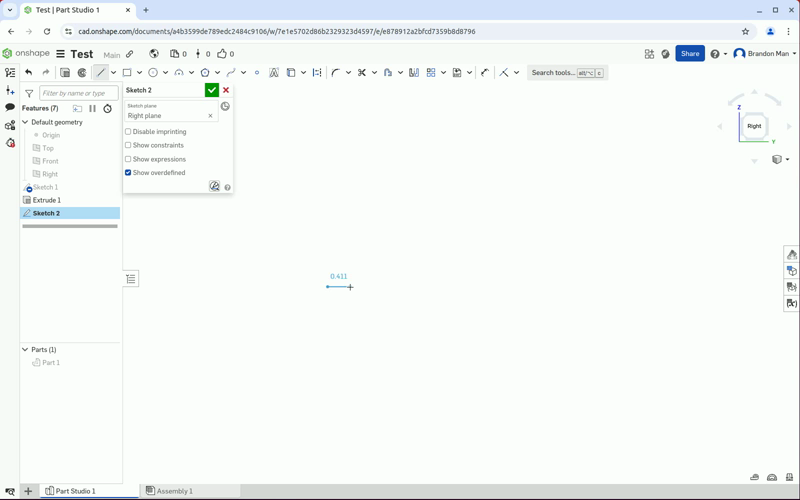
click(350, 286)
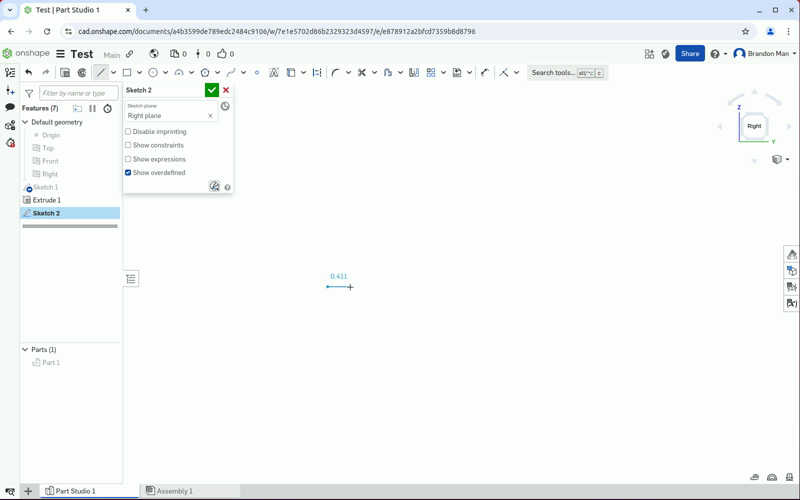
scroll(-6)
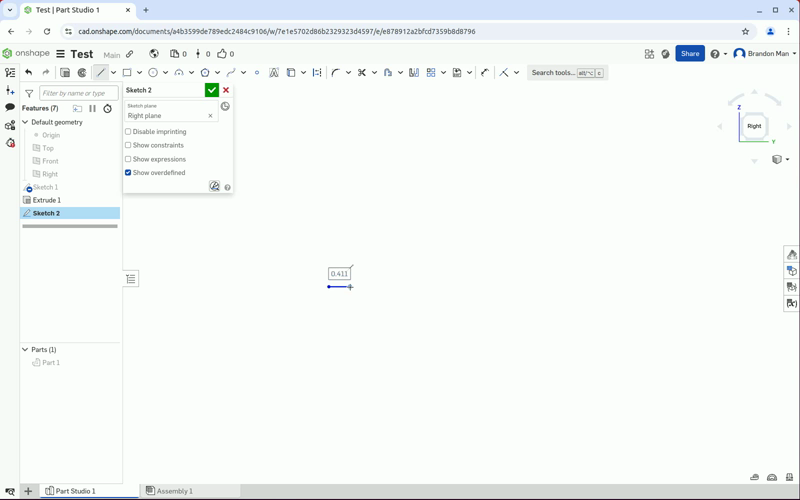
scroll(-6)
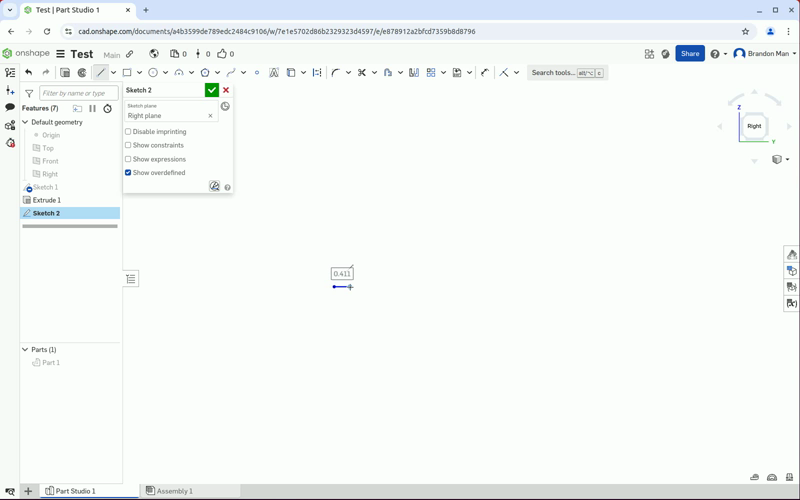
scroll(-6)
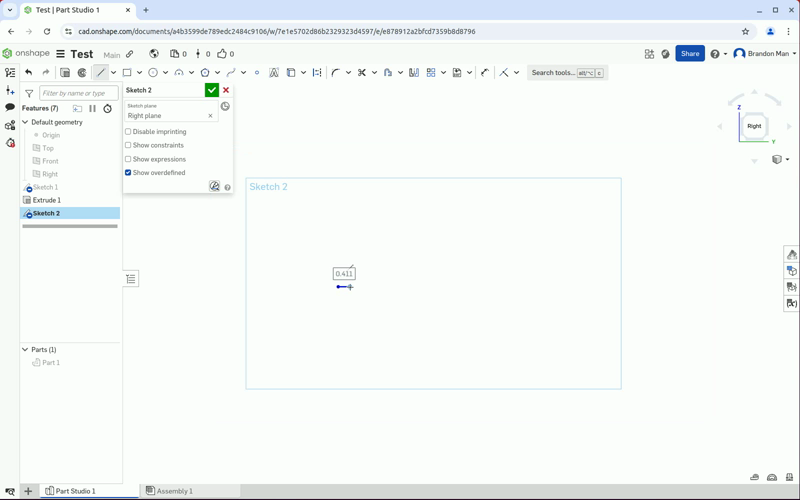
scroll(-6)
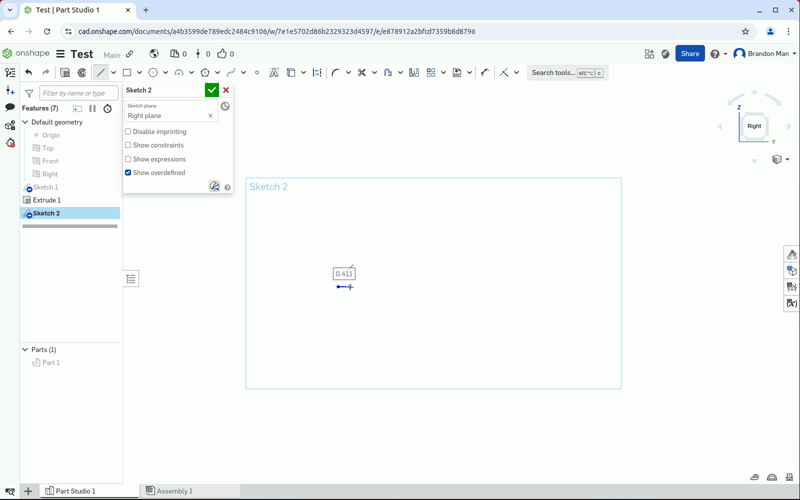
scroll(-6)
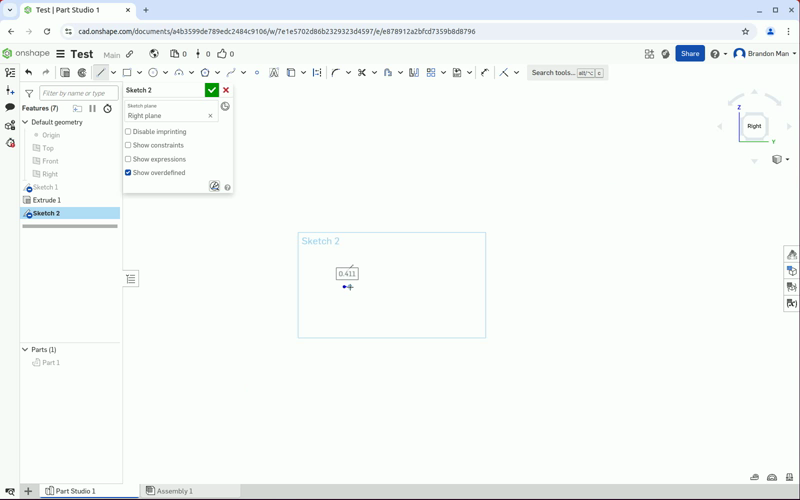
scroll(-6)
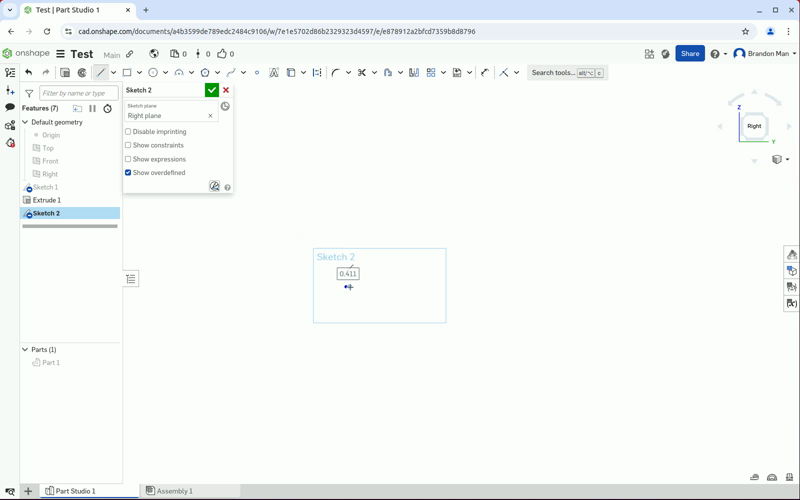
scroll(-6)
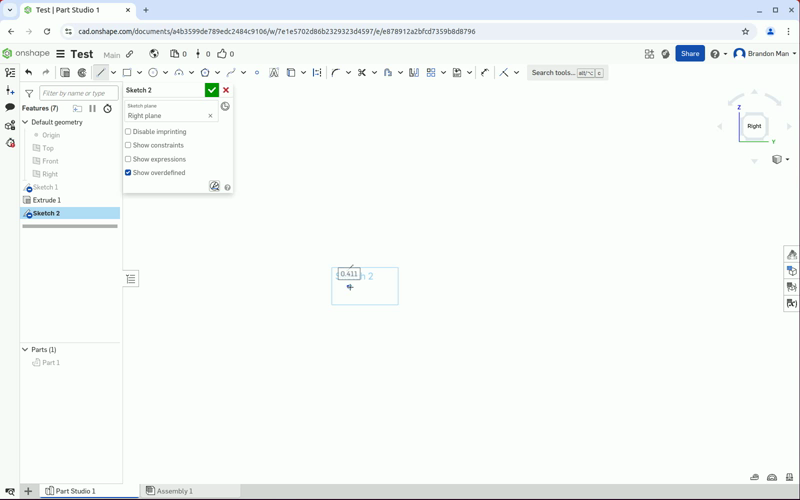
key_up(shift)
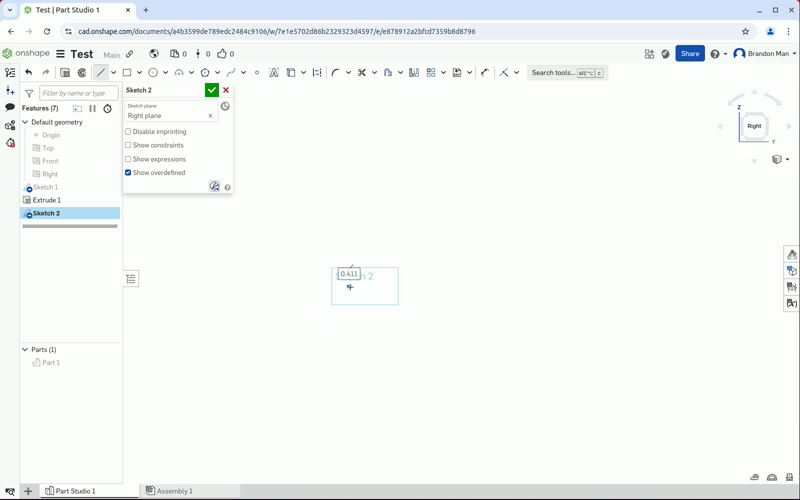
key_down(shift)
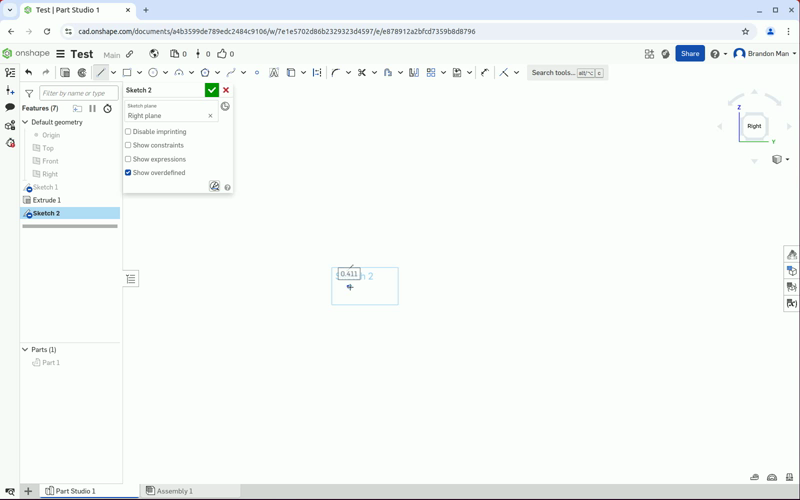
mouse_move(380, 286)
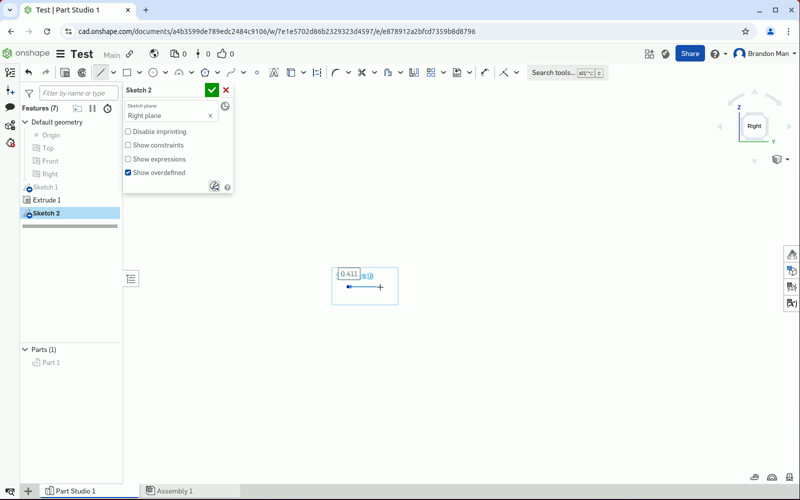
mouse_move(348, 279)
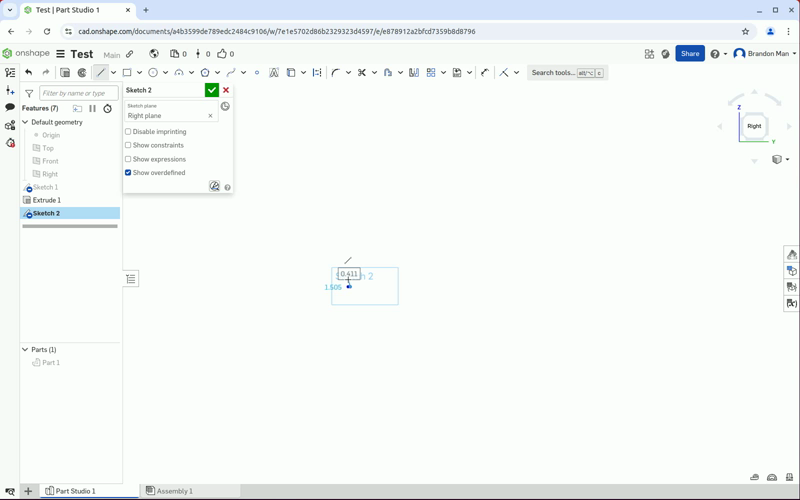
scroll(6)
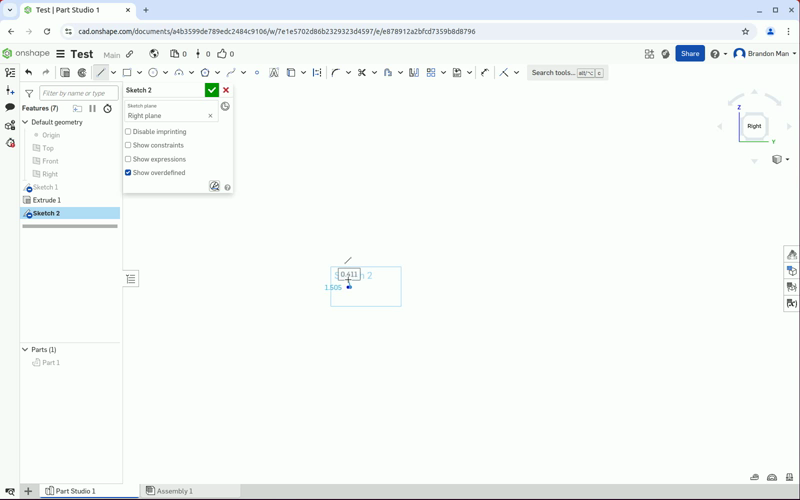
scroll(6)
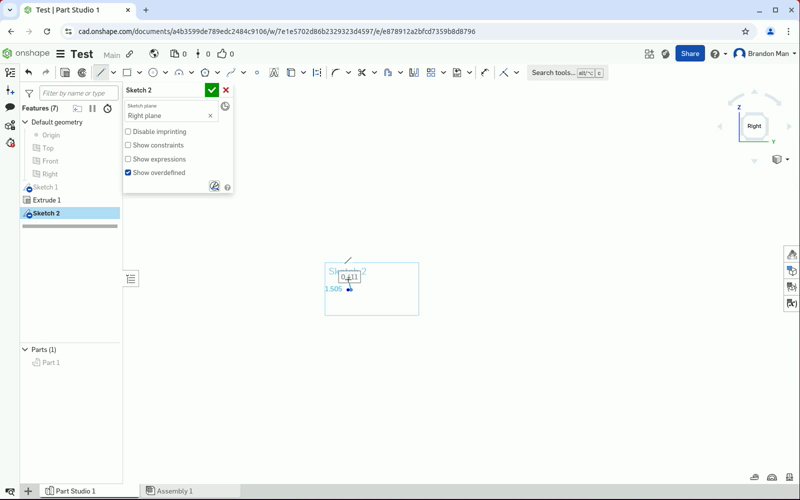
scroll(6)
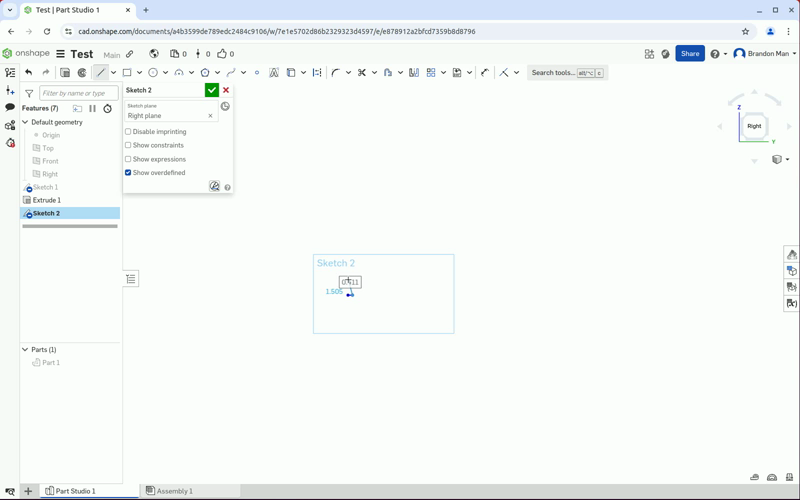
scroll(6)
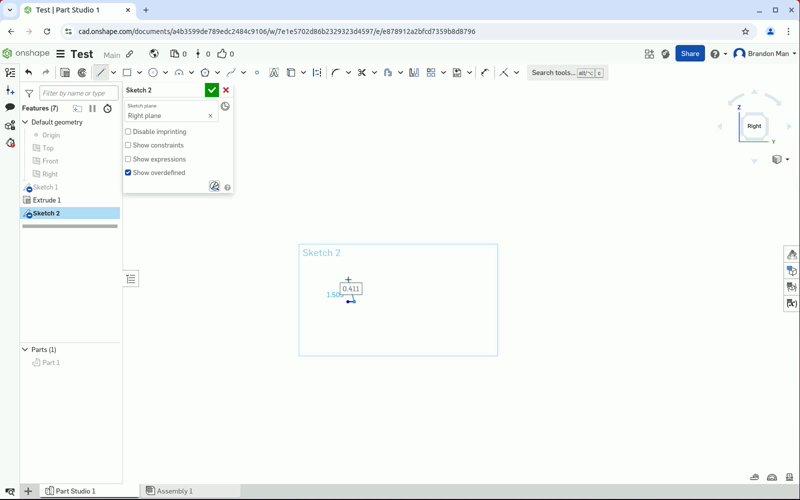
scroll(6)
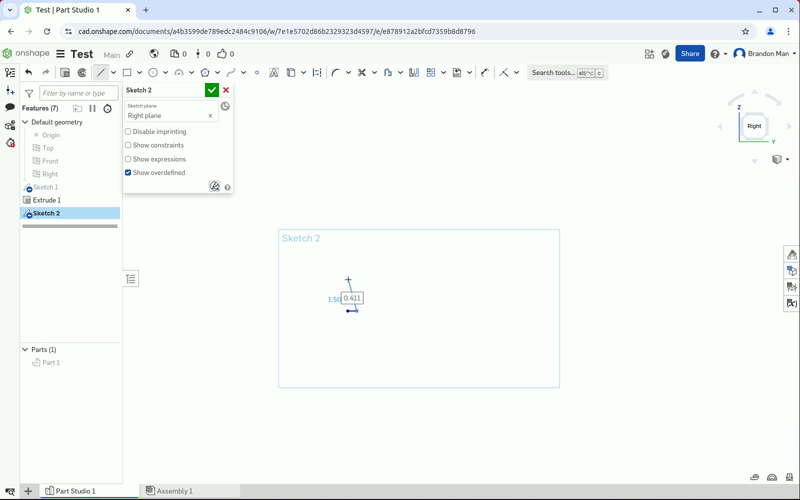
scroll(6)
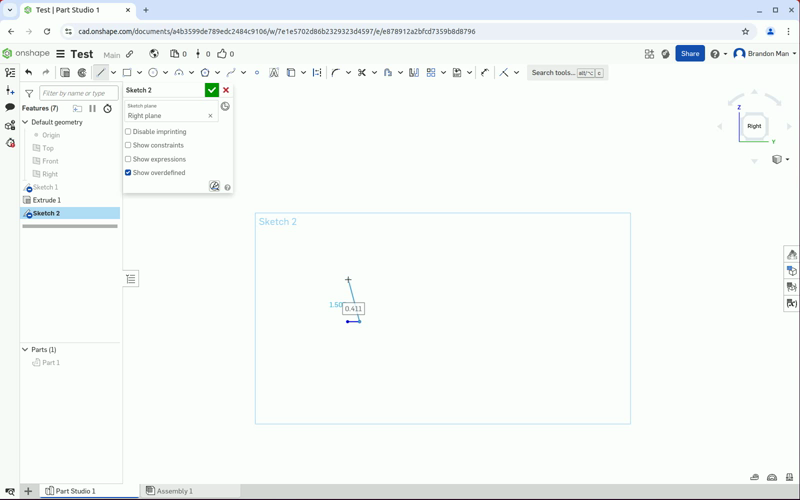
scroll(6)
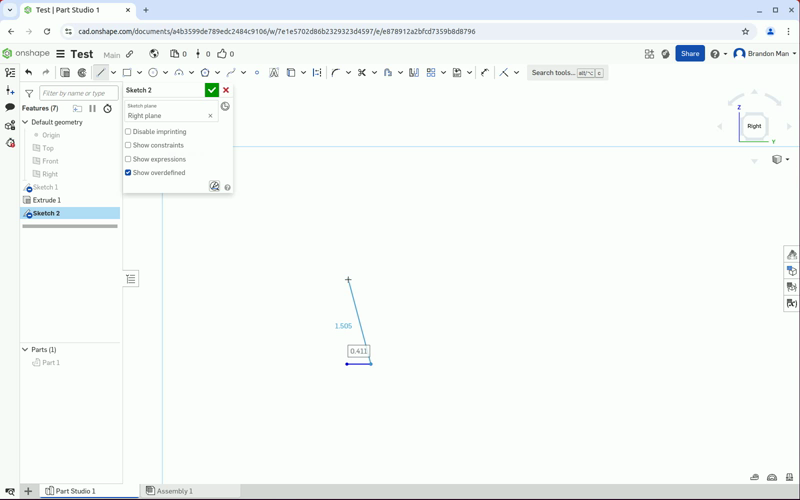
click(348, 279)
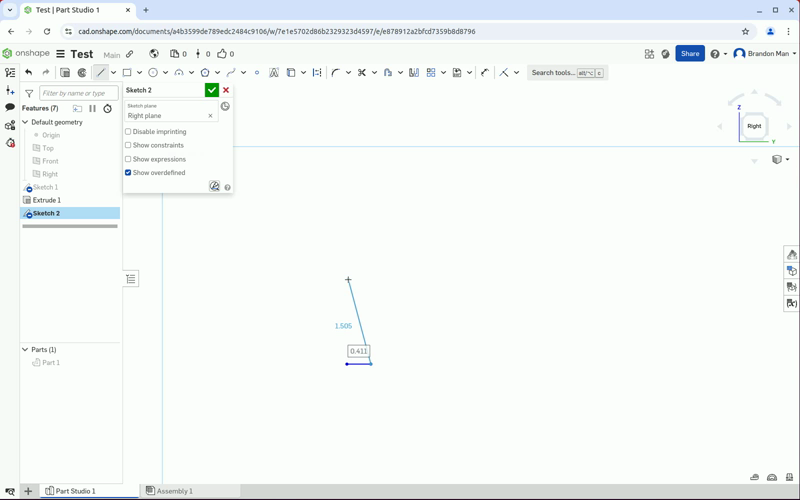
scroll(-6)
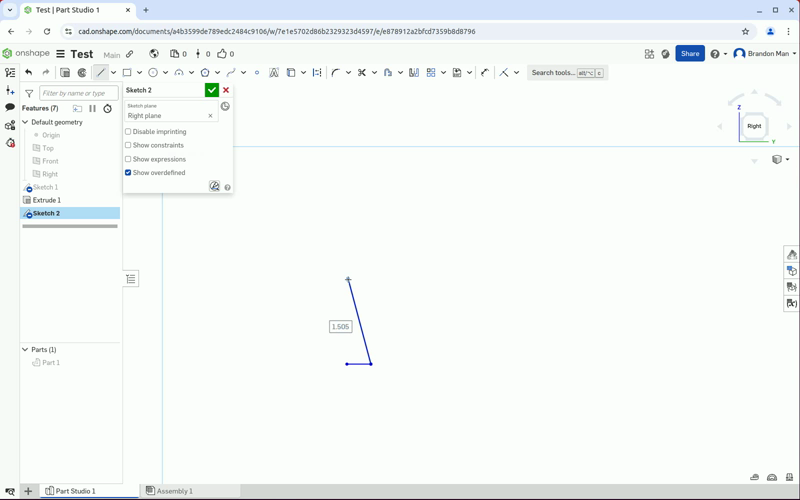
scroll(-6)
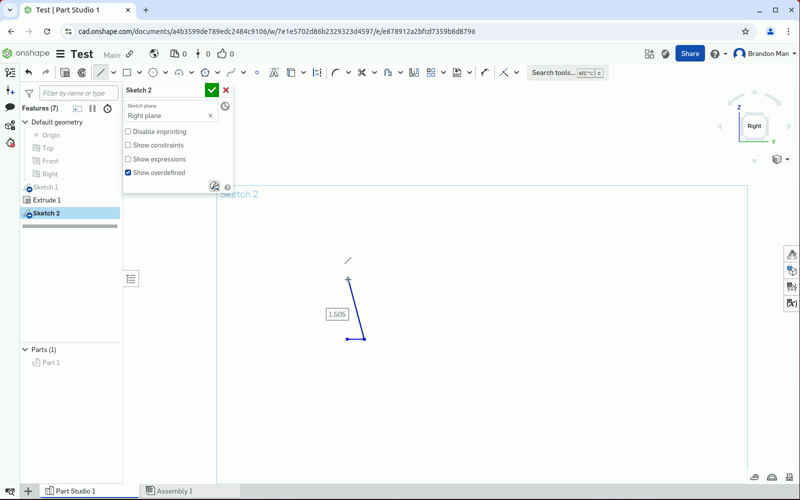
scroll(-6)
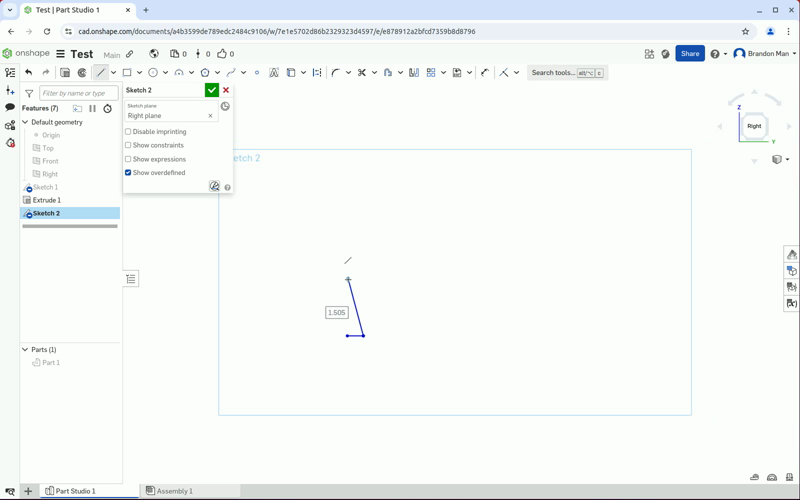
scroll(-6)
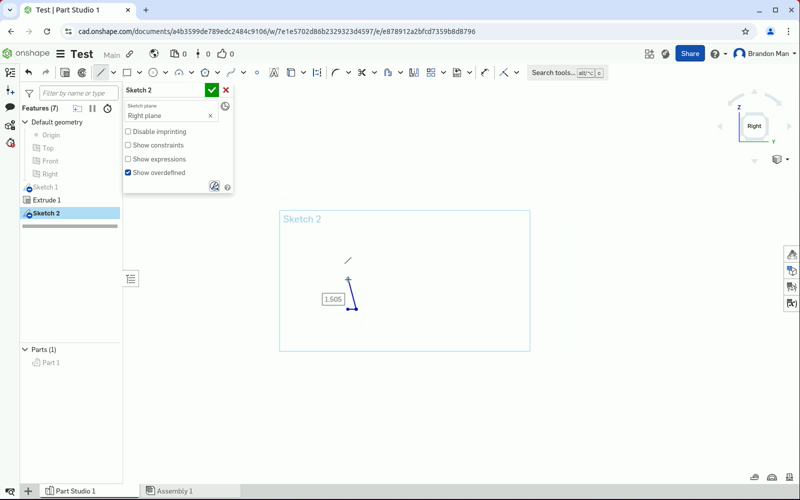
scroll(-6)
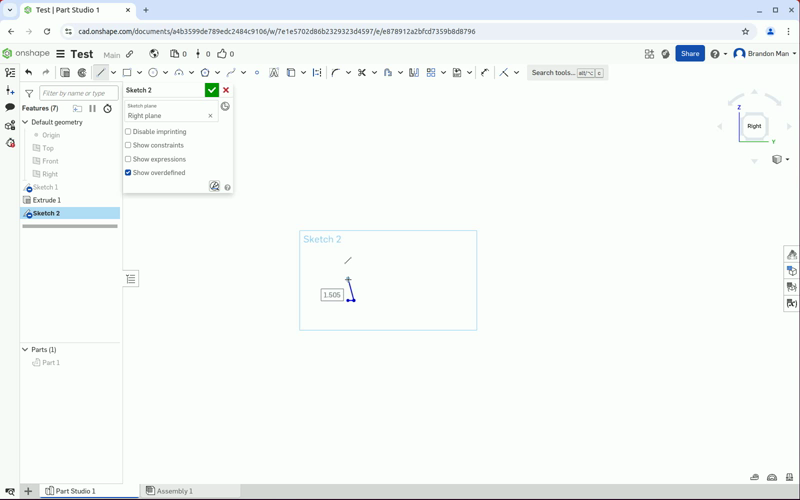
scroll(-6)
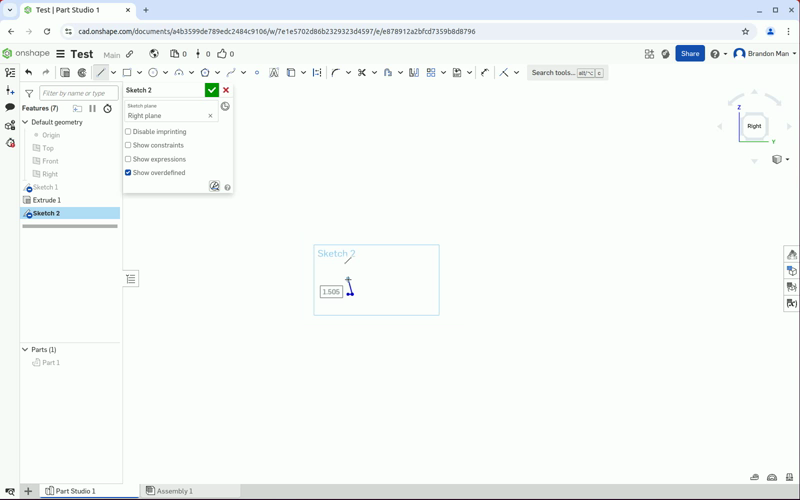
scroll(-6)
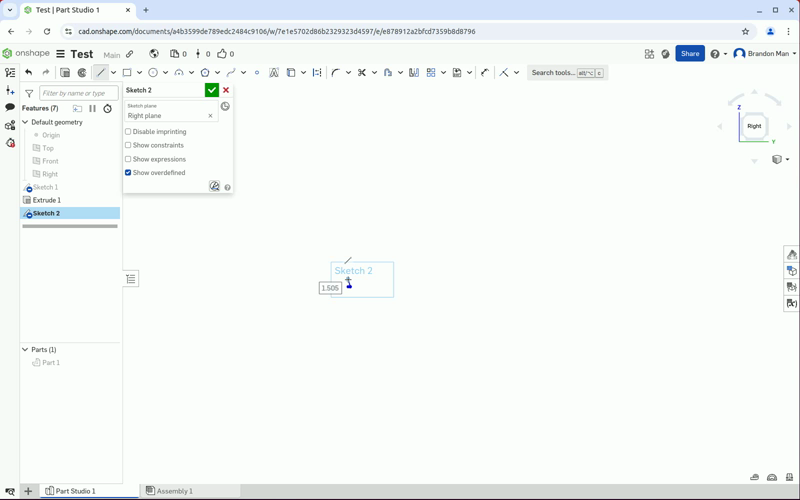
key_up(shift)
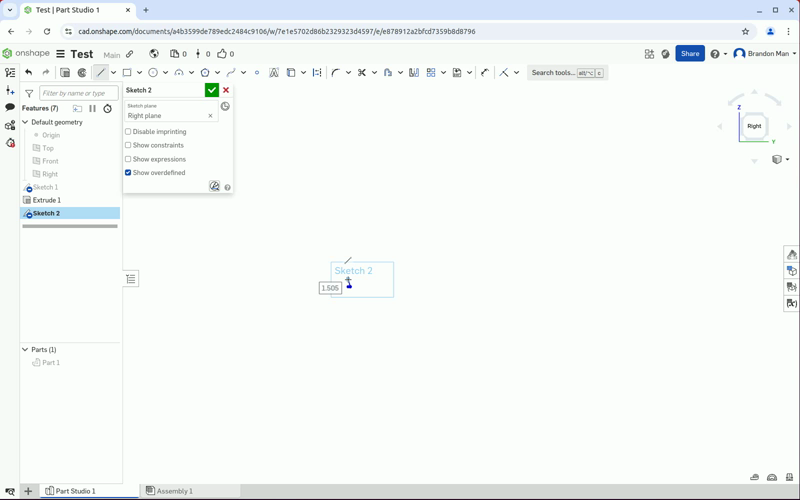
mouse_move(378, 279)
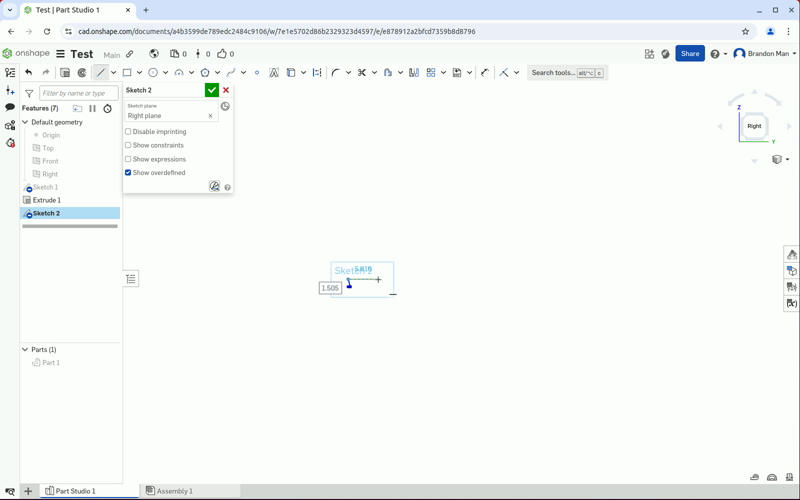
key_down(shift)
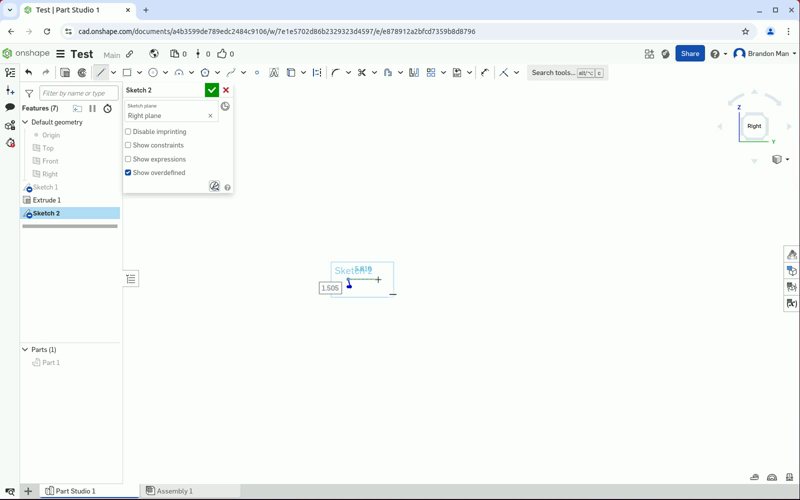
mouse_move(348, 286)
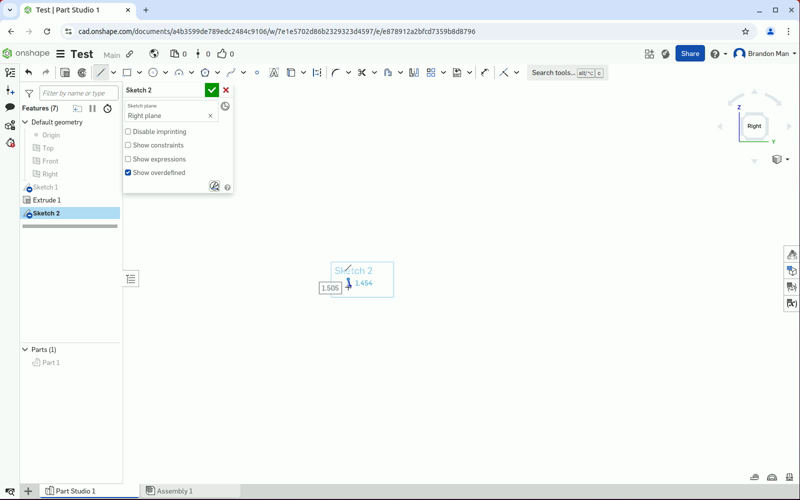
scroll(6)
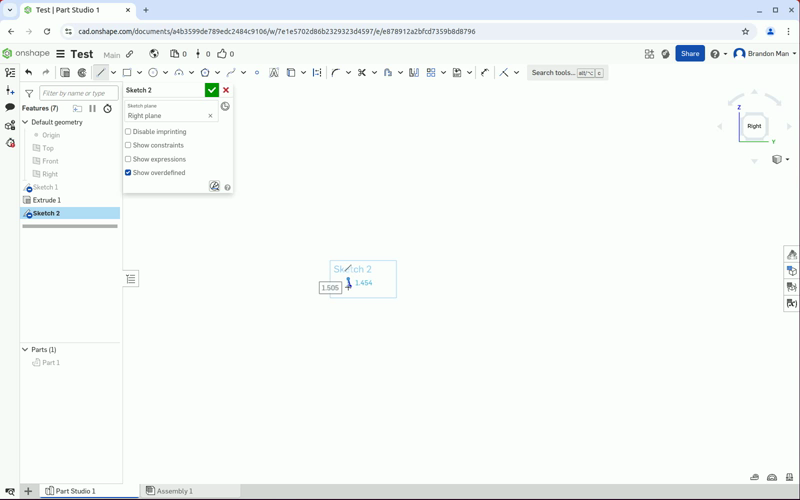
scroll(6)
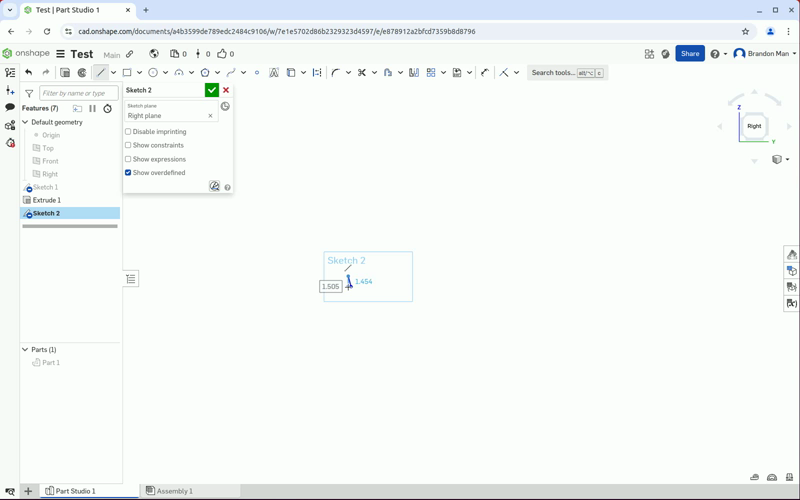
scroll(6)
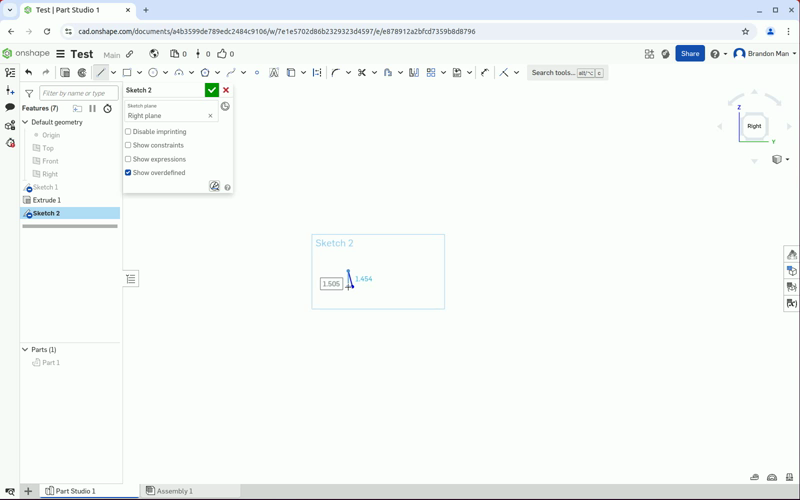
scroll(6)
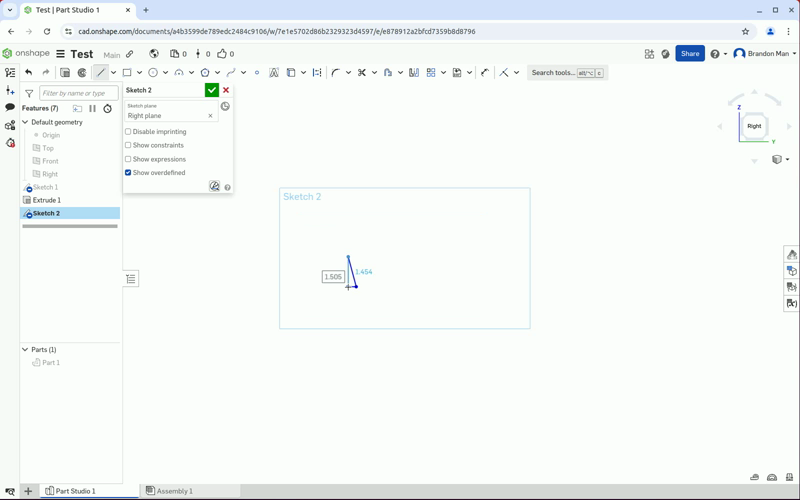
scroll(6)
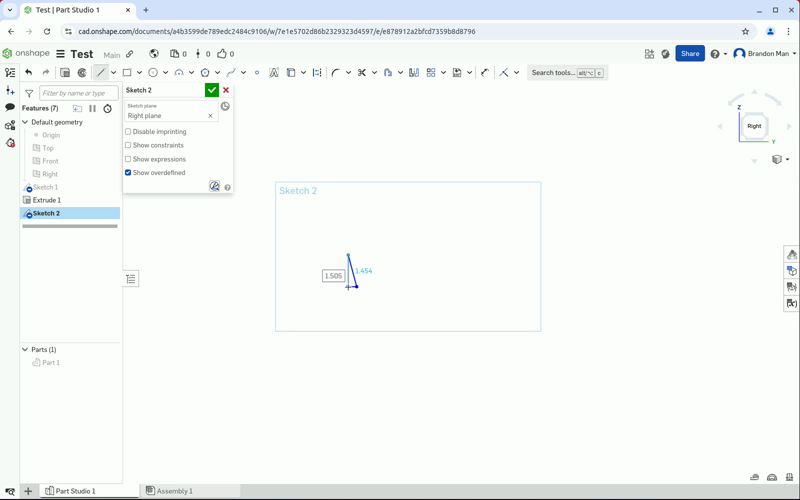
scroll(6)
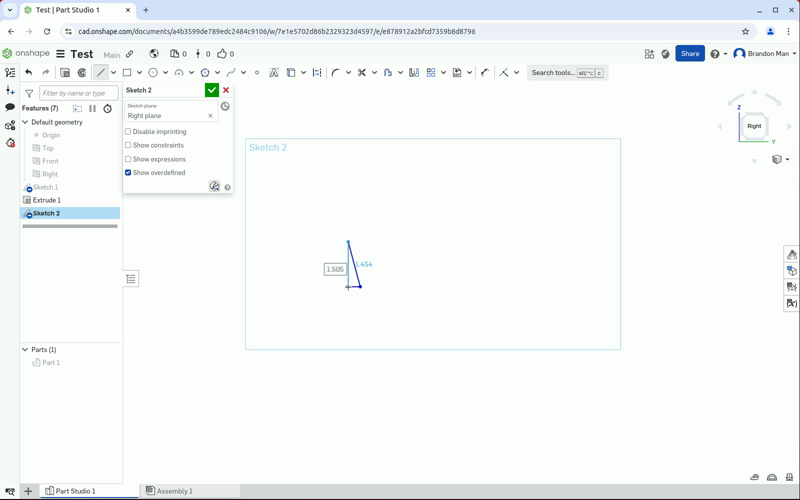
scroll(6)
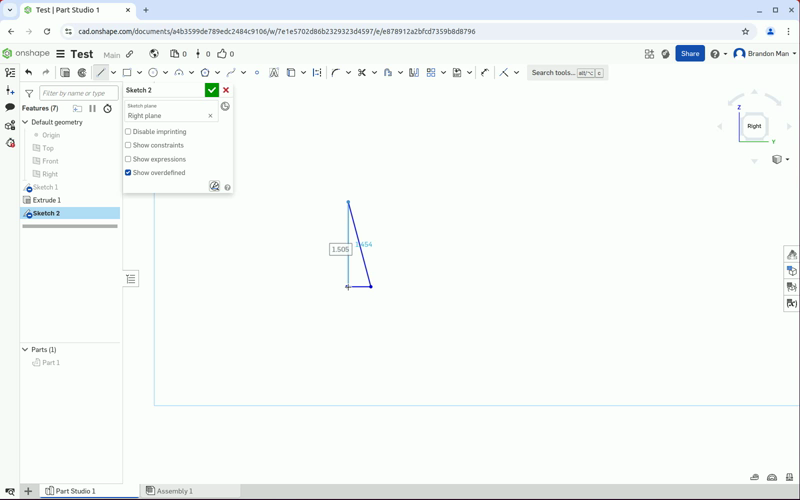
key_up(shift)
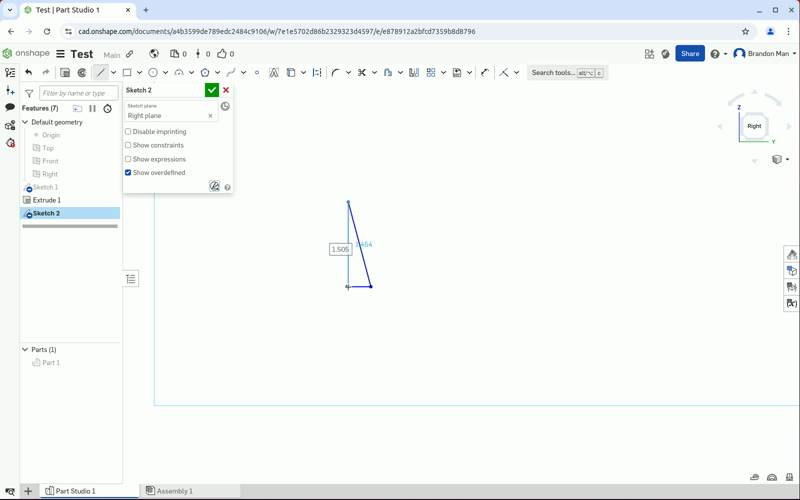
click(348, 286)
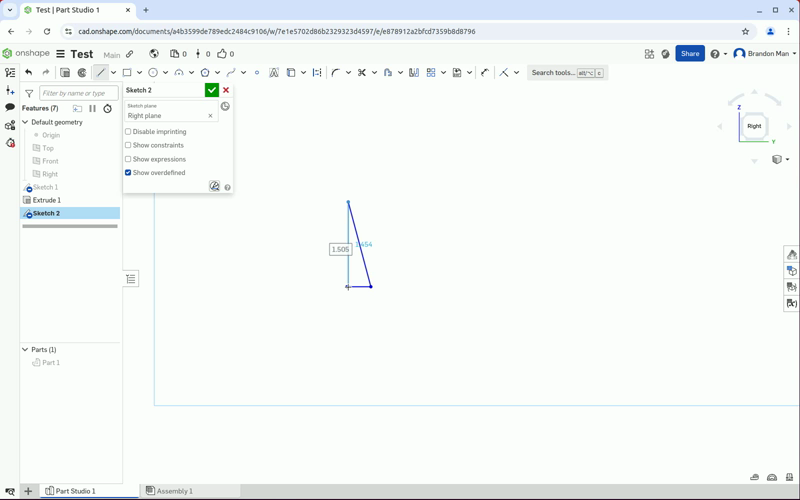
scroll(-6)
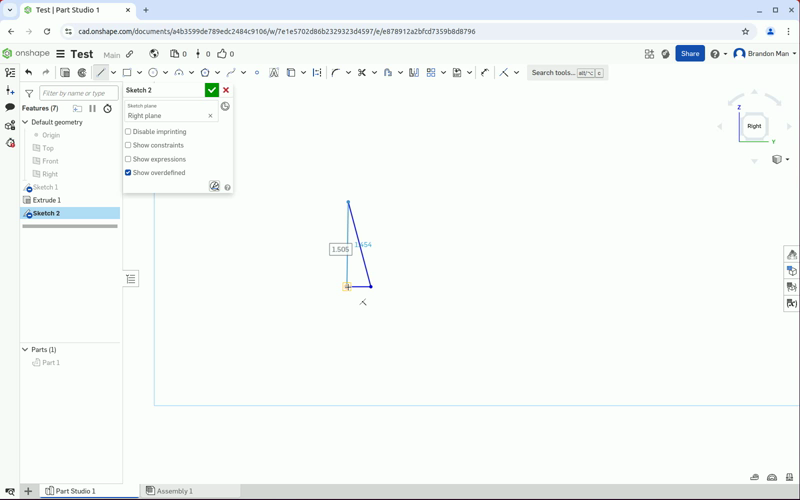
scroll(-6)
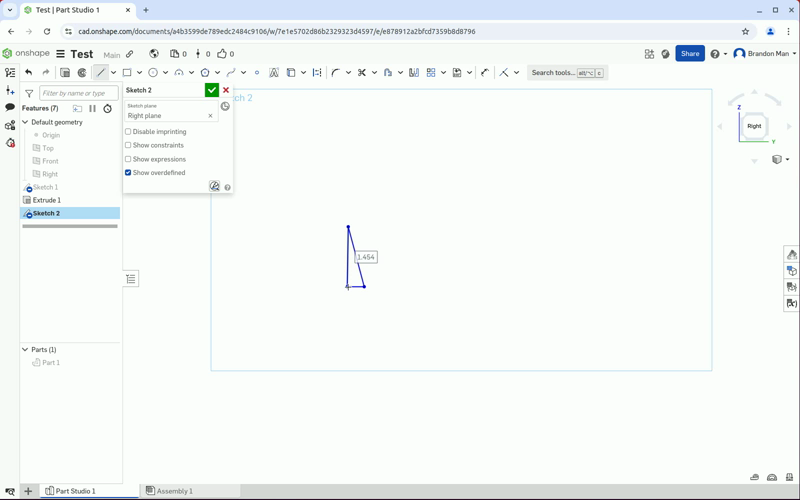
scroll(-6)
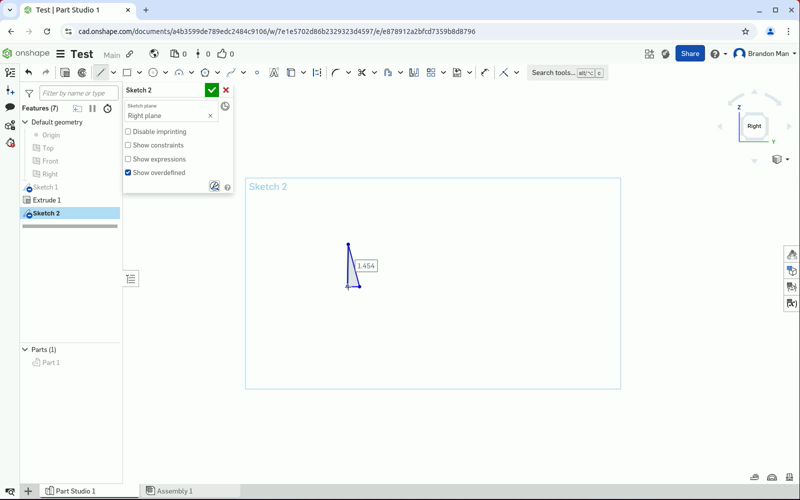
scroll(-6)
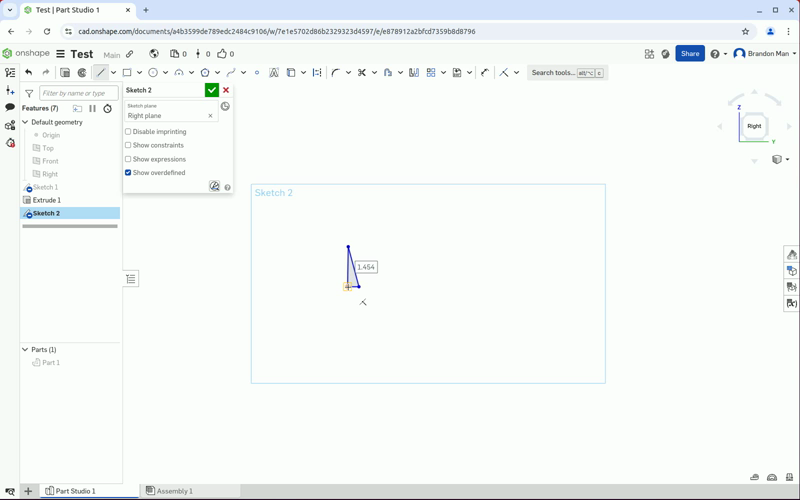
scroll(-6)
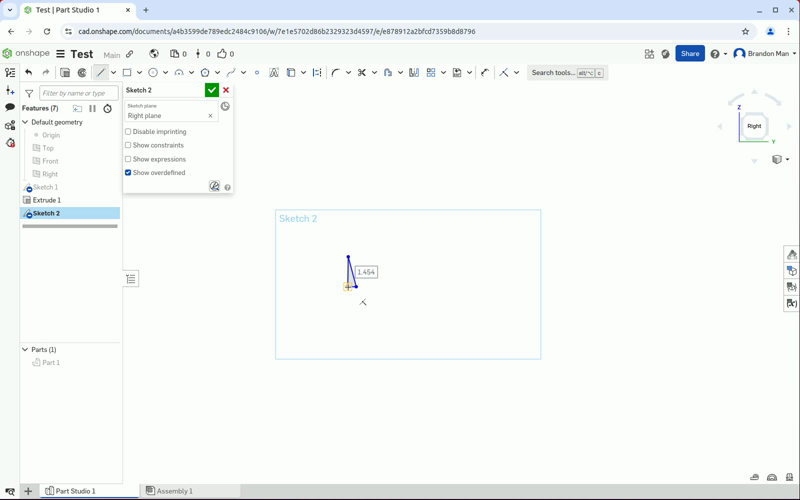
scroll(-6)
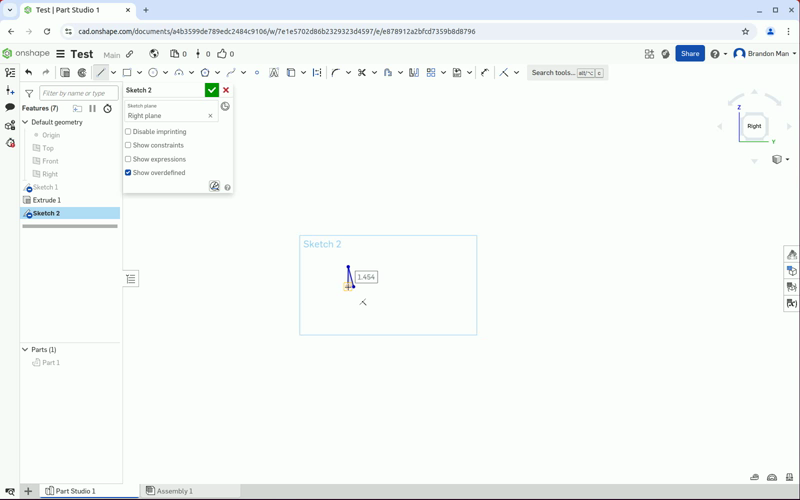
scroll(-6)
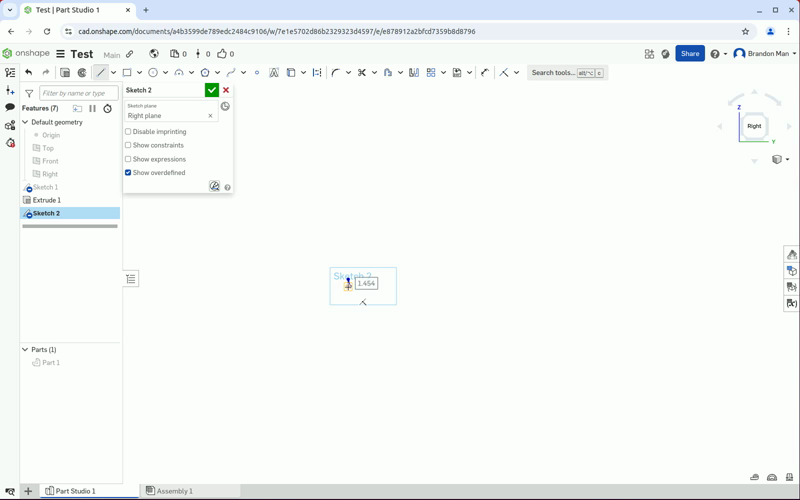
key(esc)
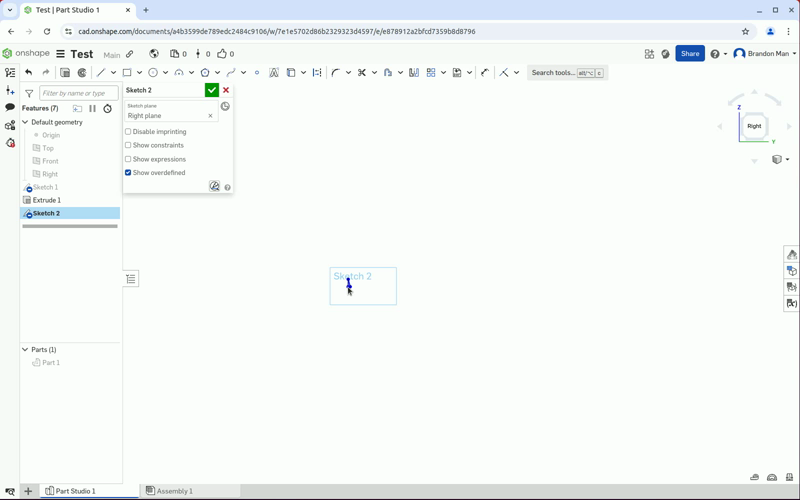
mouse_move(348, 282)
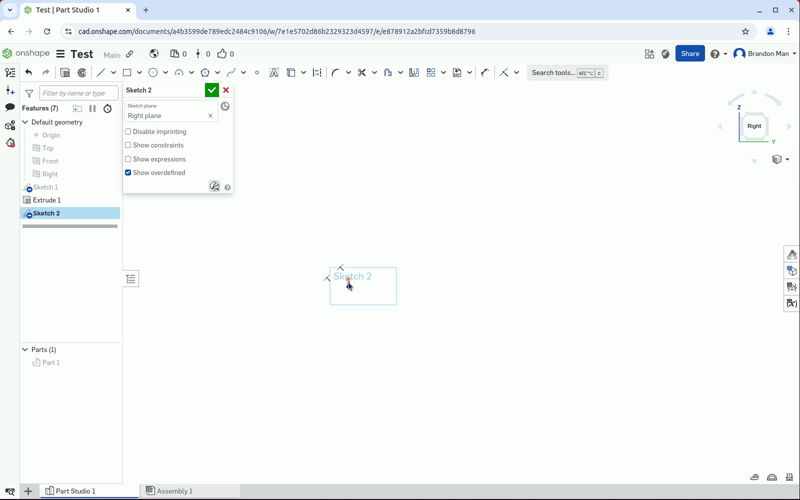
scroll(6)
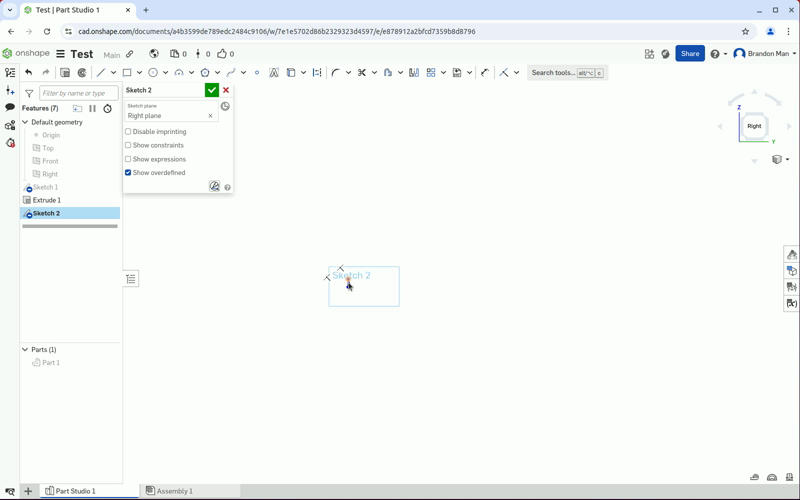
scroll(6)
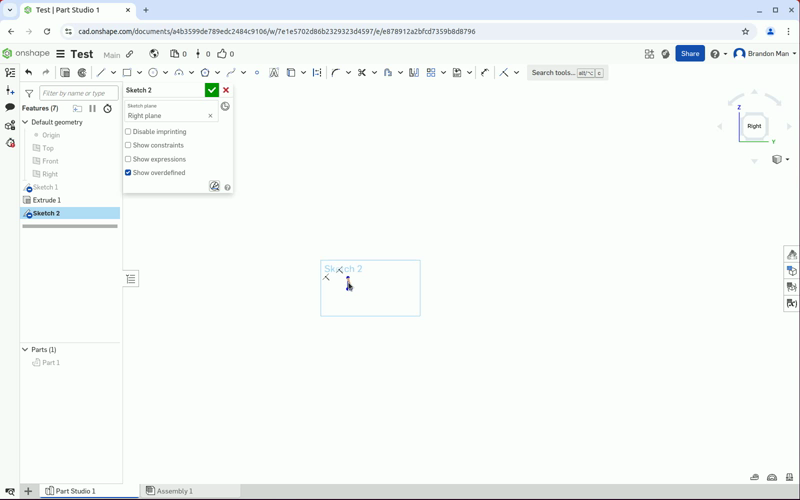
scroll(6)
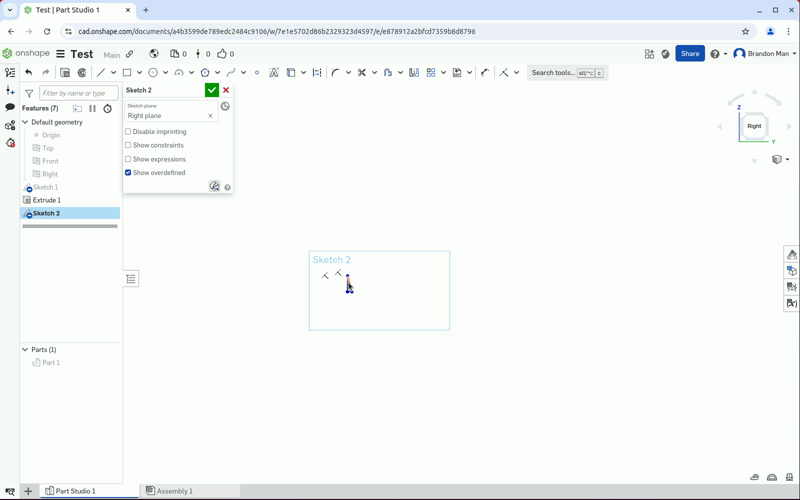
scroll(6)
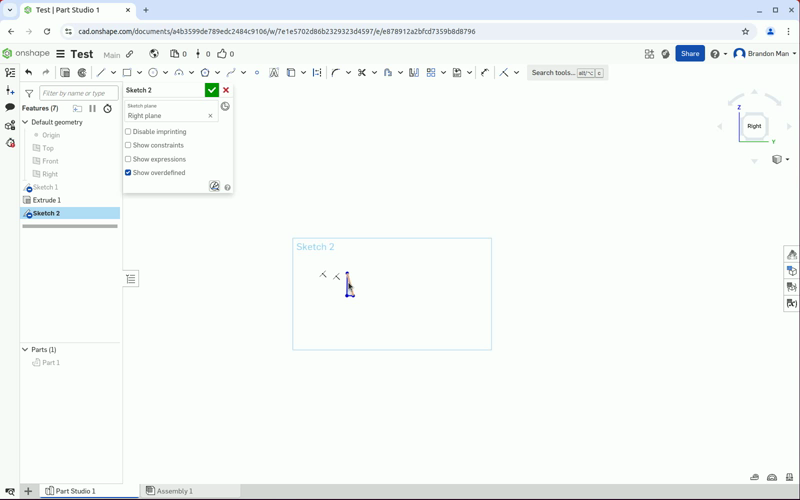
scroll(6)
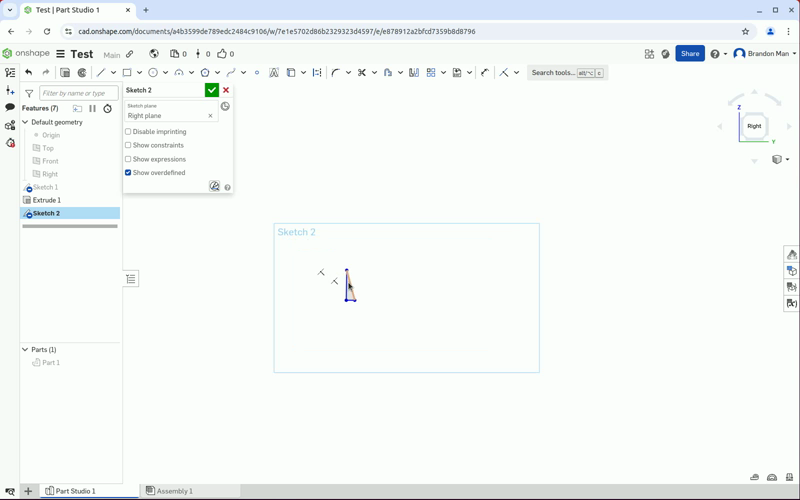
scroll(6)
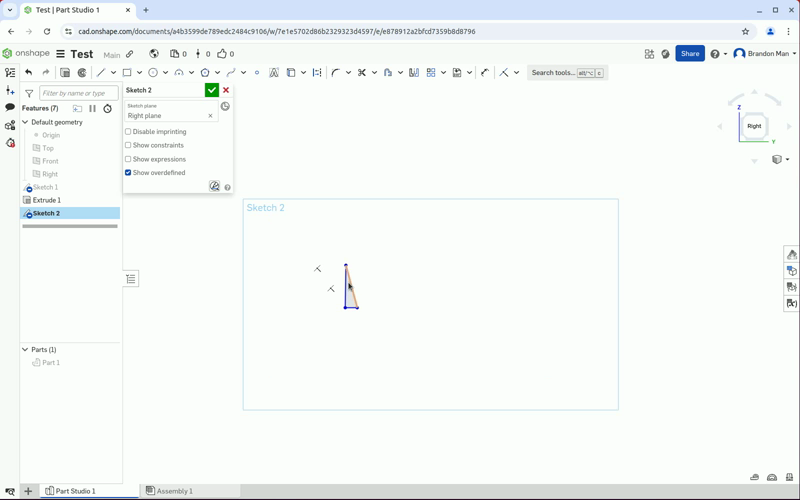
scroll(6)
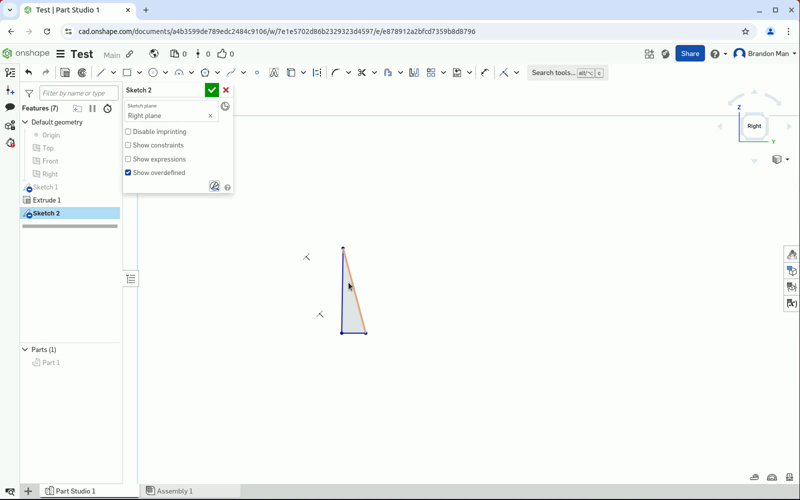
click(348, 282)
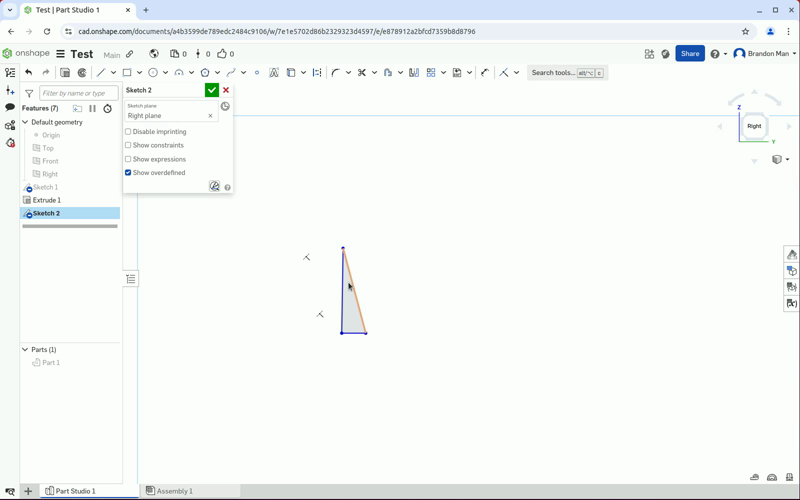
scroll(-6)
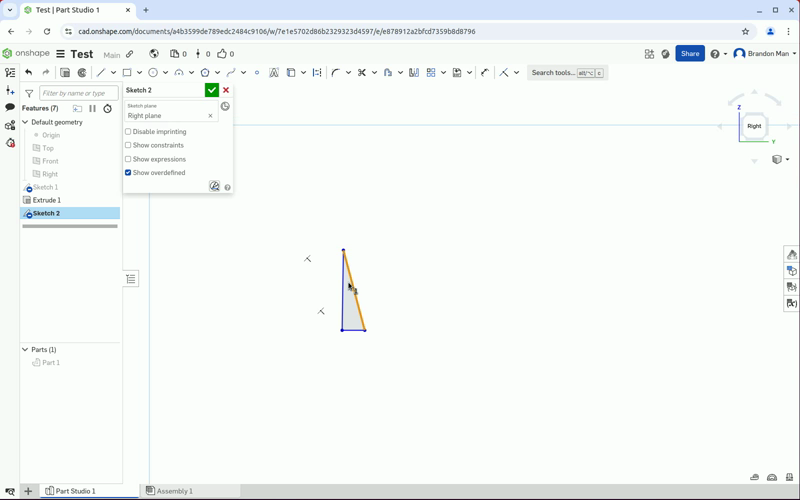
scroll(-6)
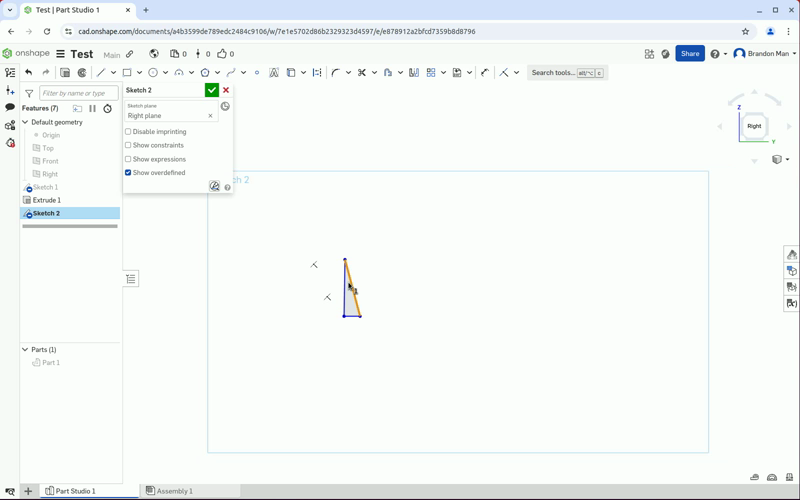
scroll(-6)
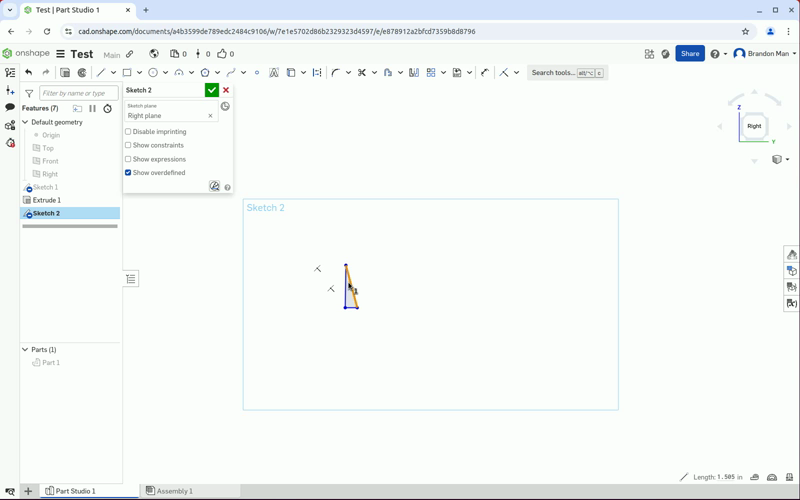
scroll(-6)
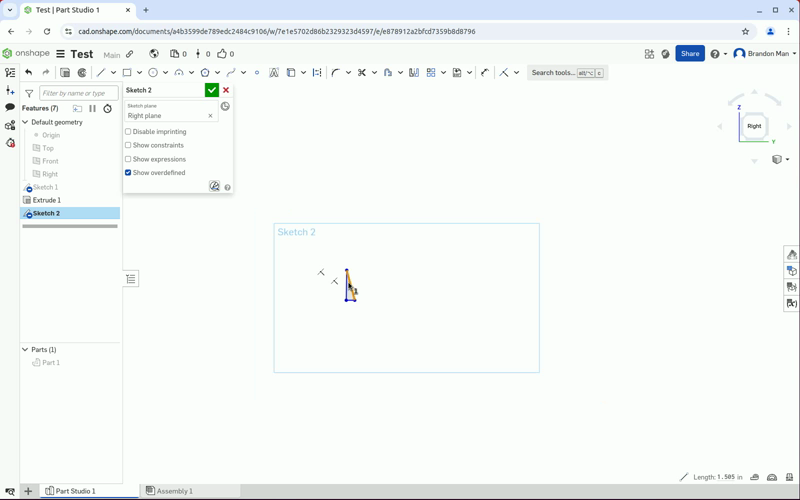
scroll(-6)
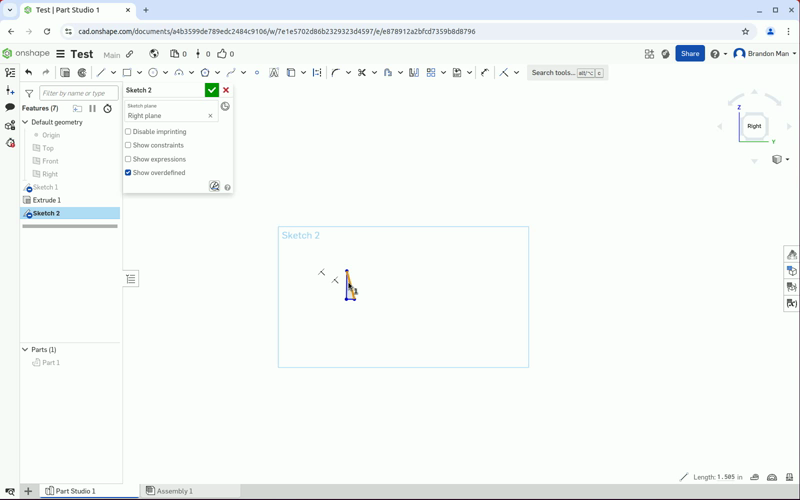
scroll(-6)
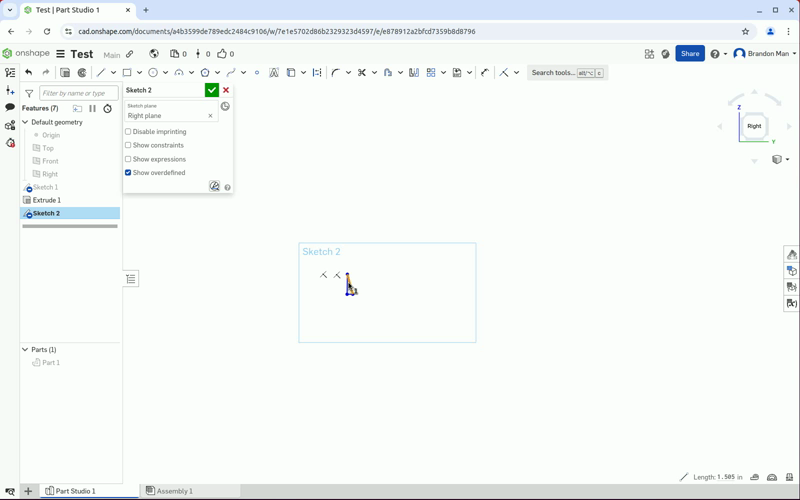
scroll(-6)
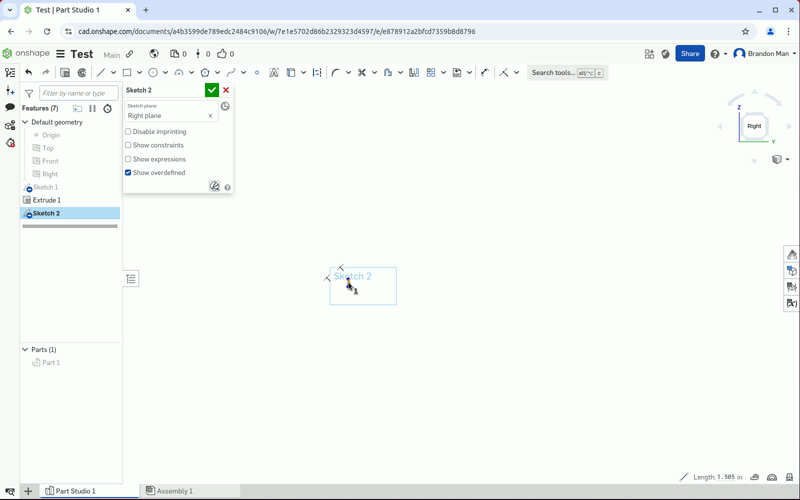
mouse_move(73, 352)
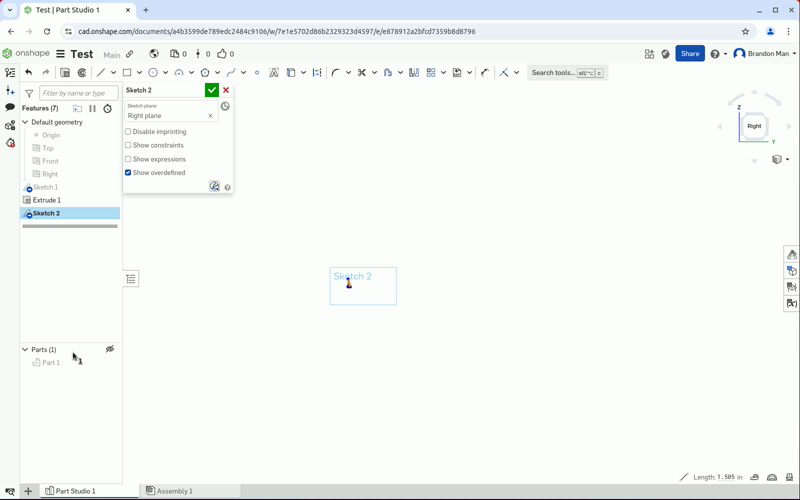
key(shift+y)
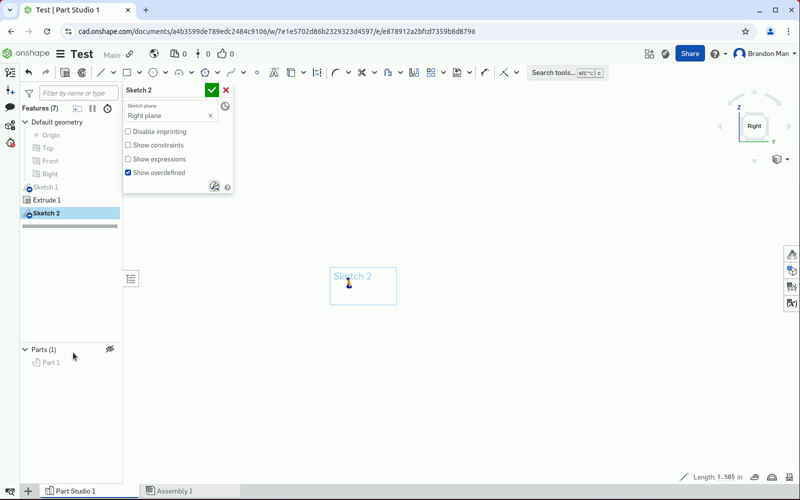
key(shift+e)
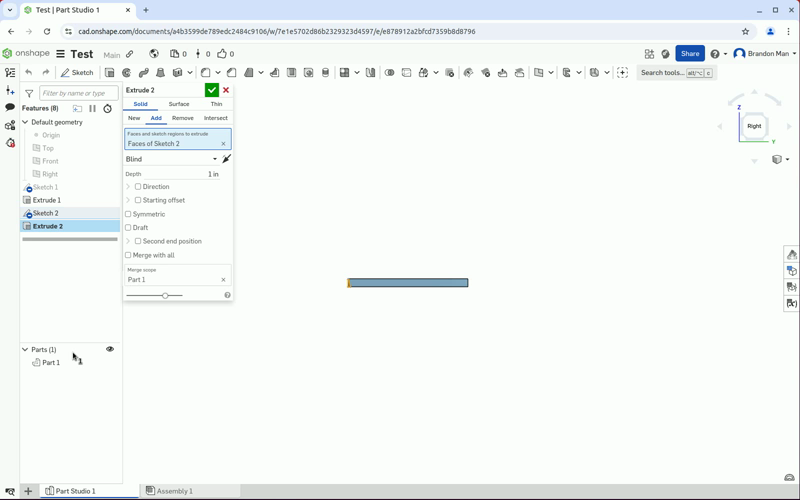
mouse_move(143, 106)
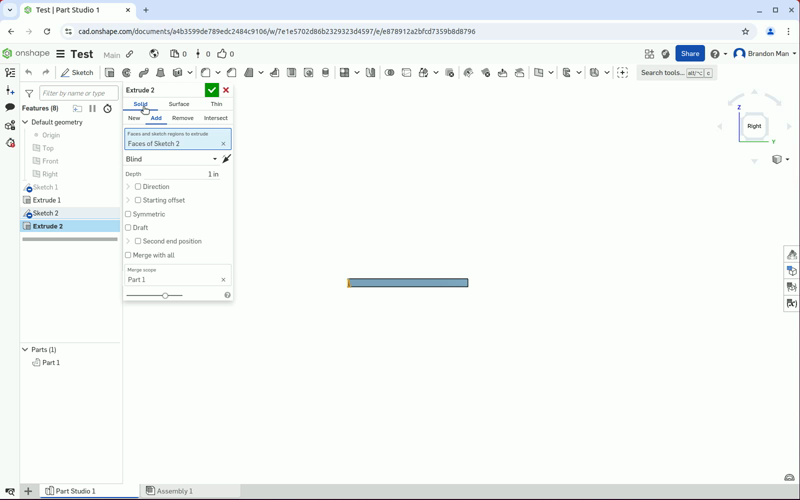
click(143, 106)
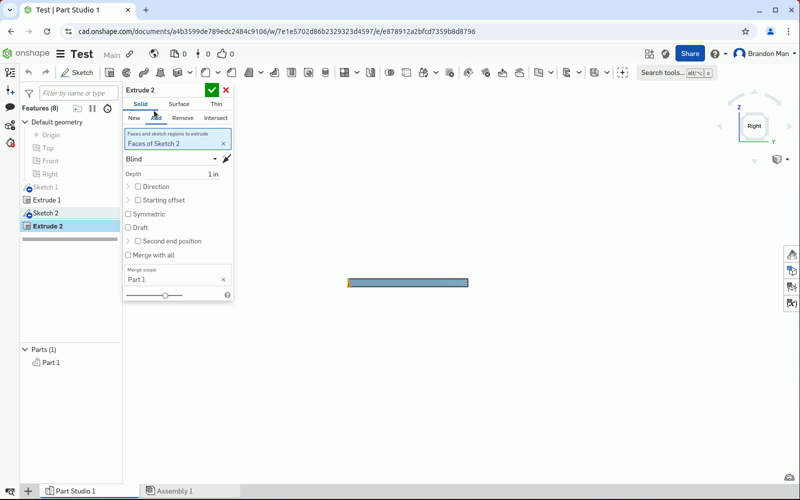
mouse_move(186, 120)
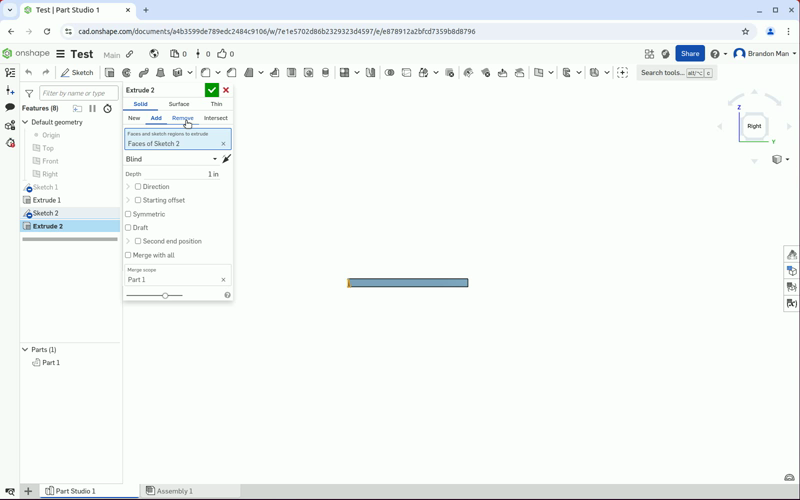
click(186, 120)
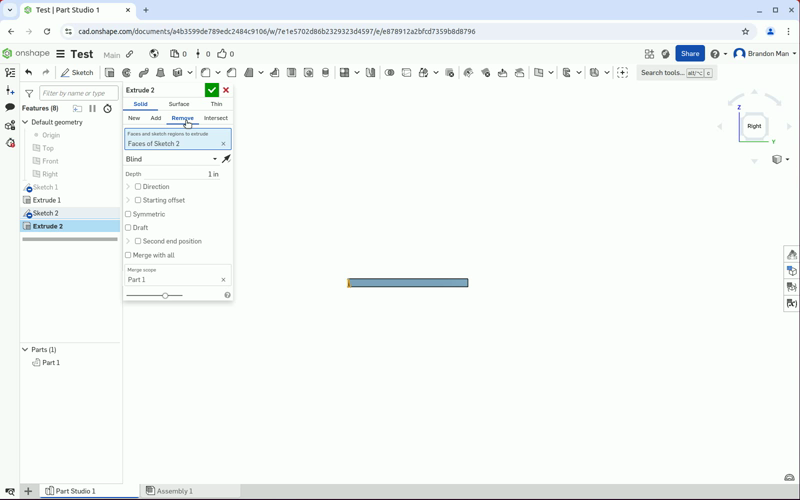
key(tab, 4)
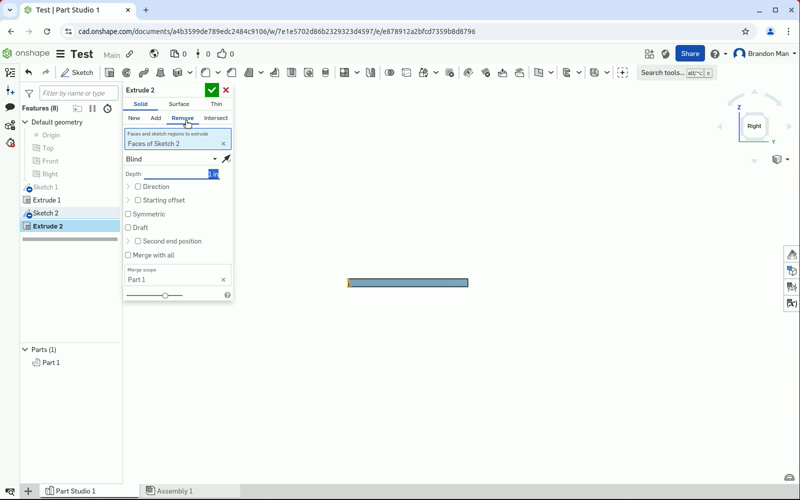
text(0.962)
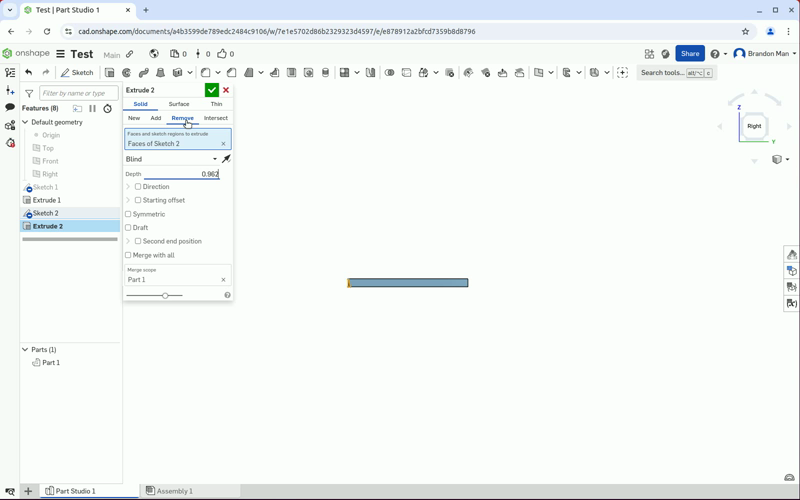
key(tab, 3)
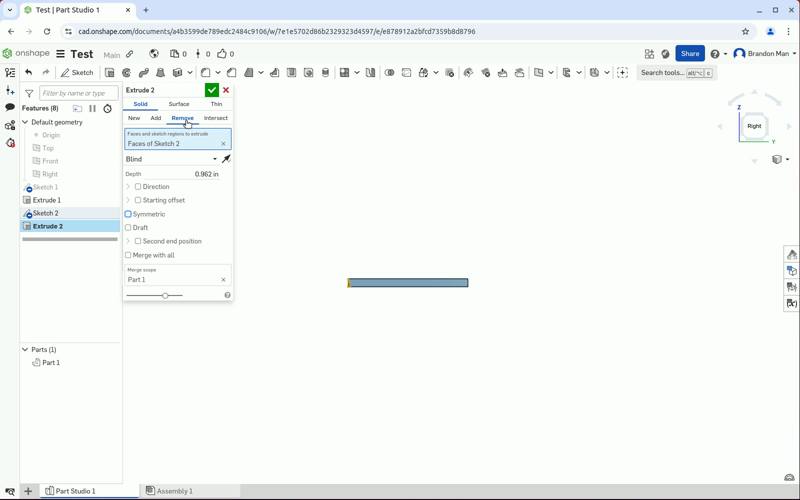
key(space)
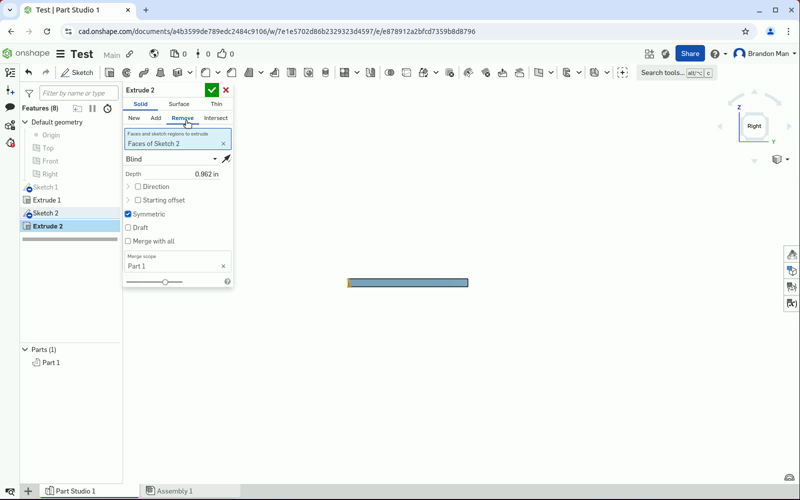
key(tab, 2)
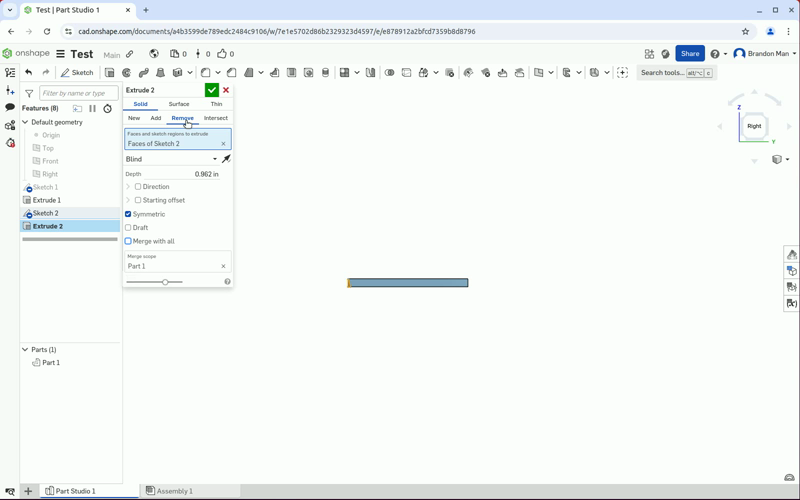
key(space)
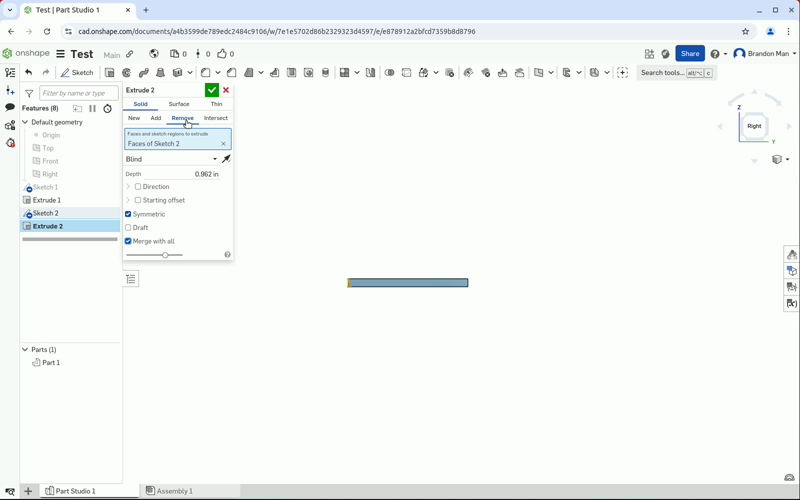
key(enter)
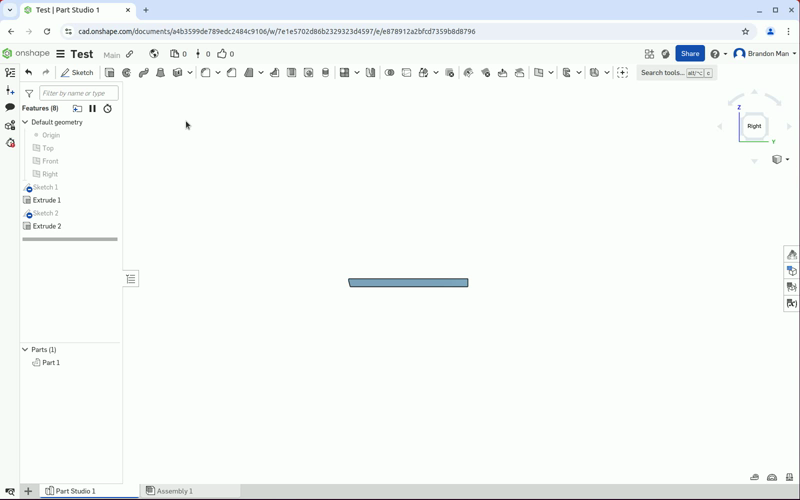
key(shift+h)
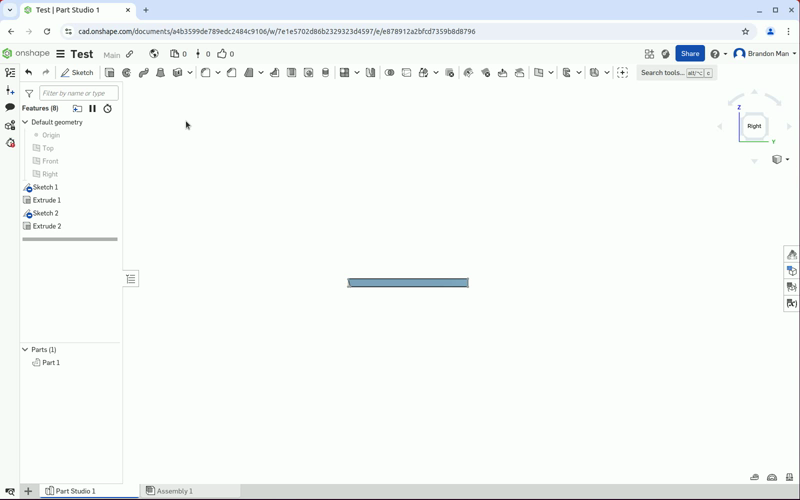
key(shift+h)
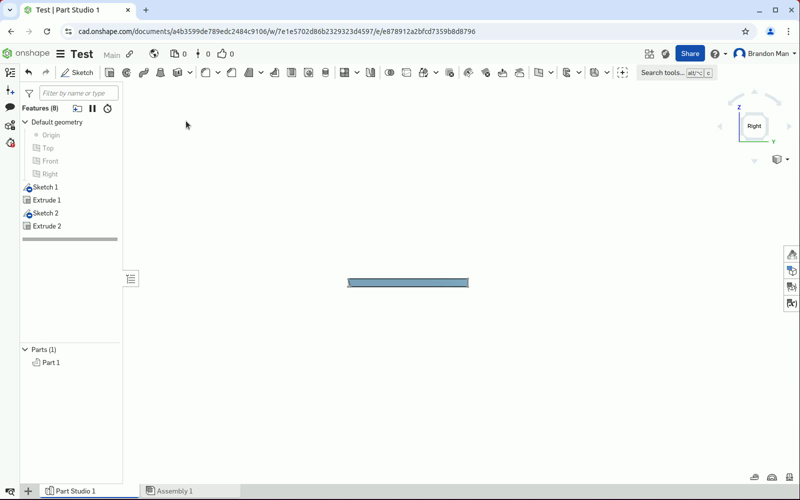
key(shift+7)
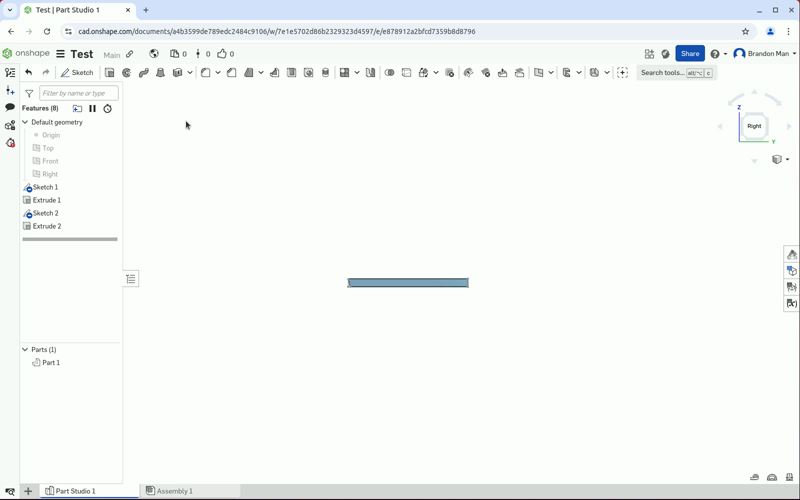
key(right, 2)
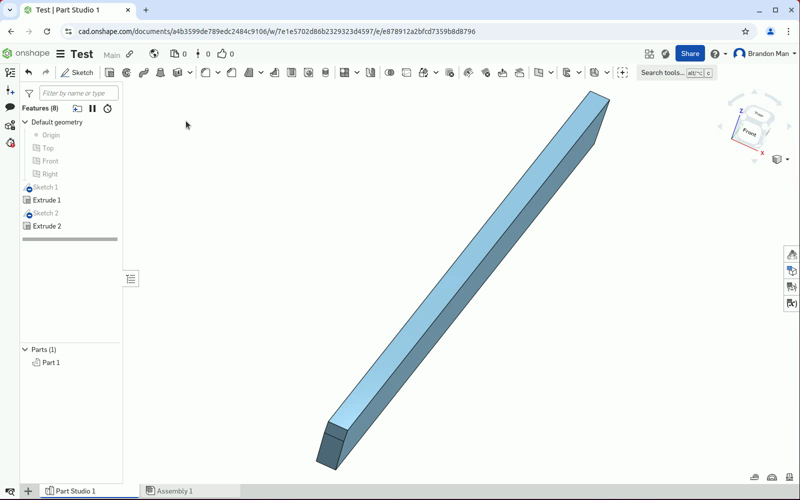
key(down, 2)
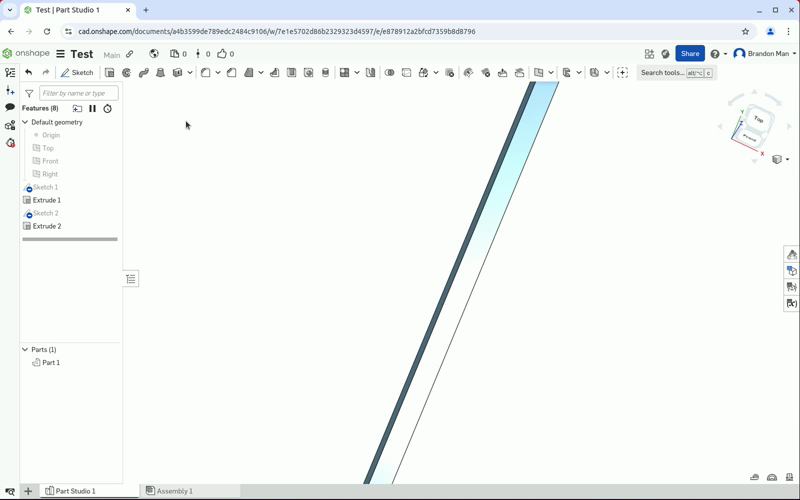
key(up, 2)
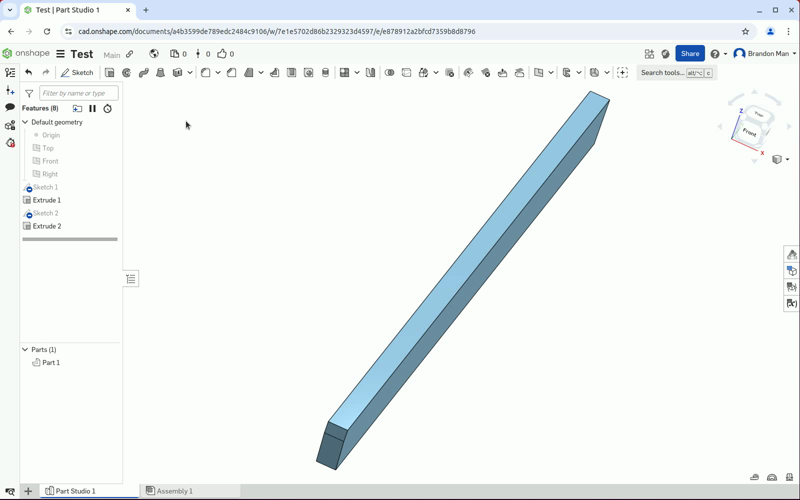
key(left, 2)
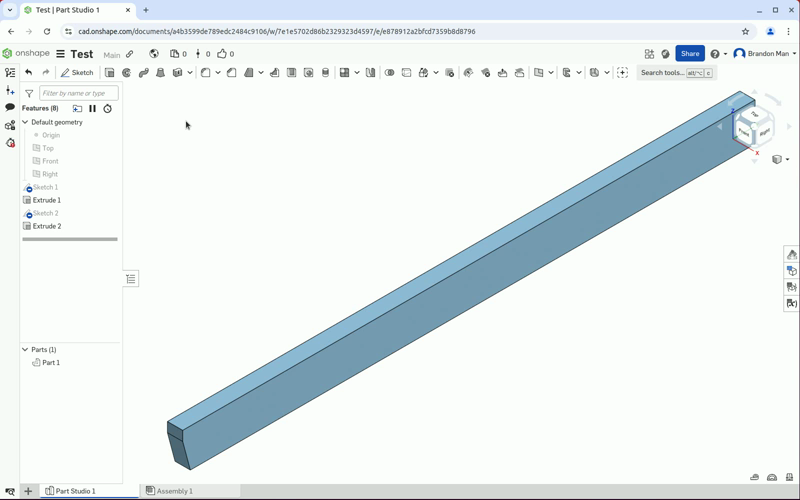
mouse_move(73, 189)
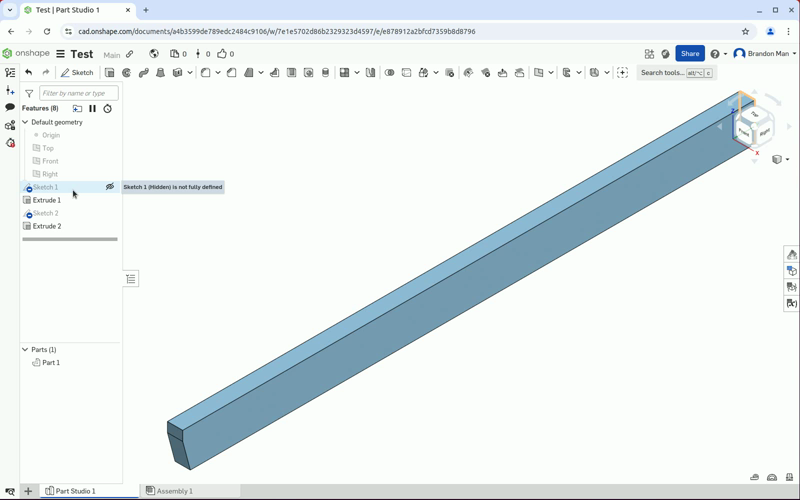
click(73, 189)